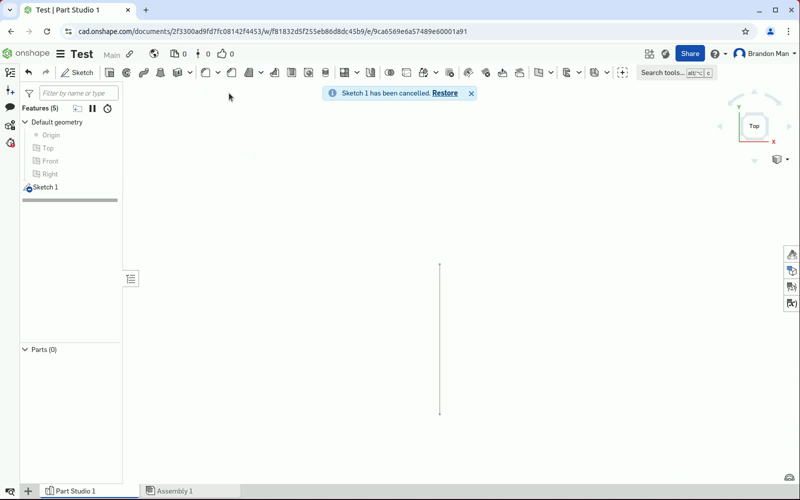
key(shift+h)
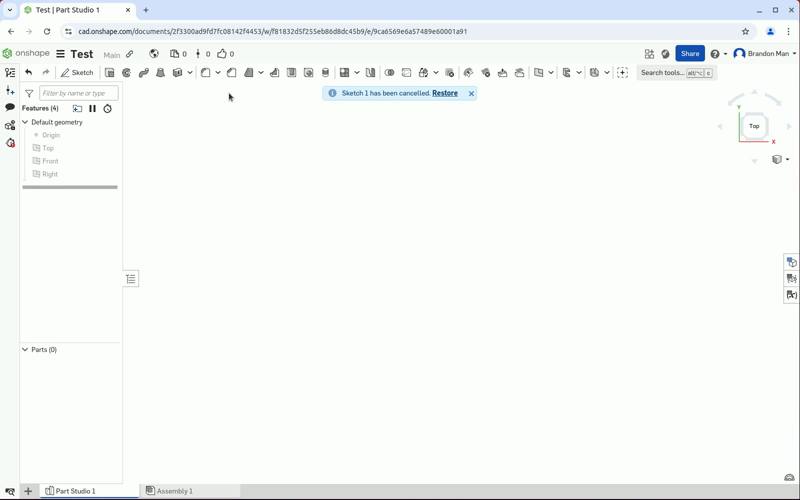
mouse_move(73, 352)
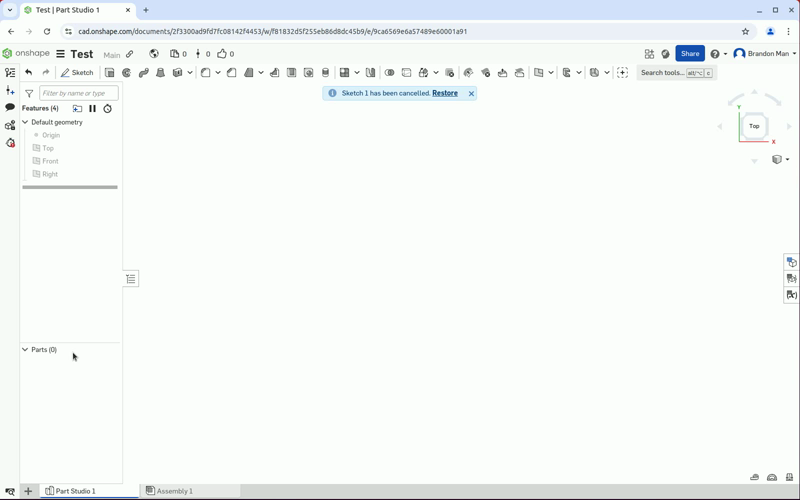
key(y)
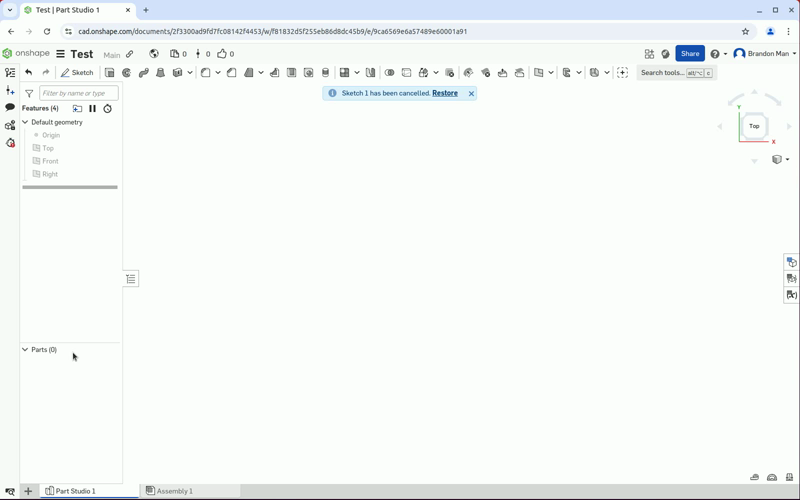
key(shift+p)
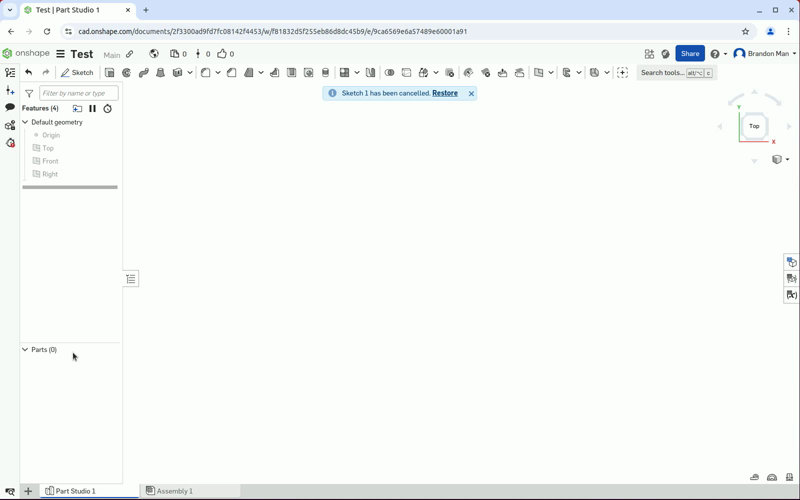
key(space)
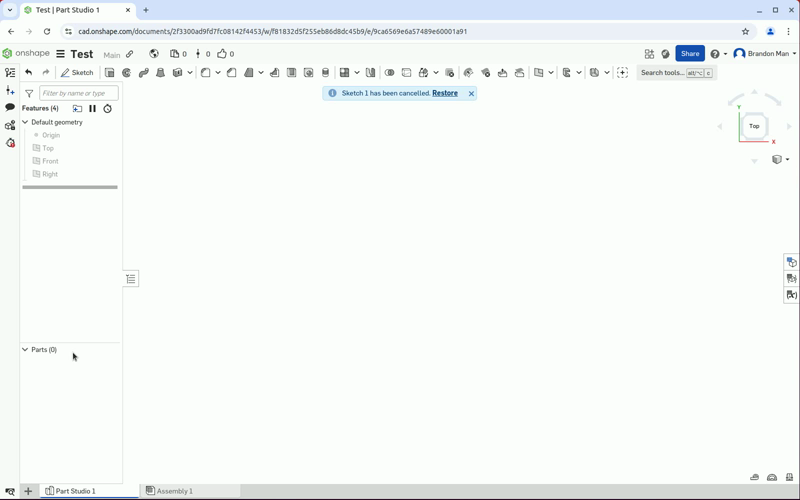
key_down(shift)
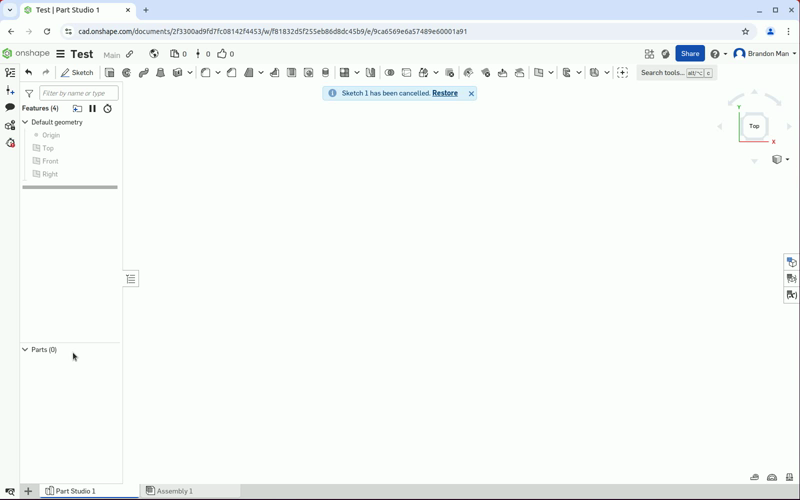
key(up)
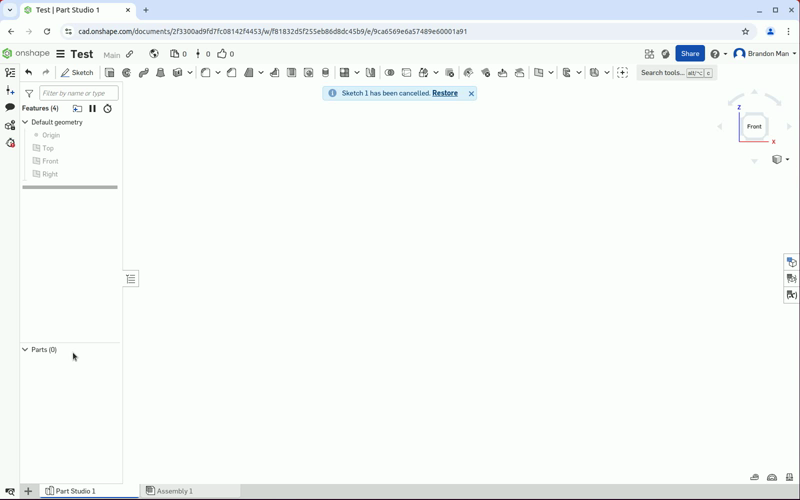
key_up(shift)
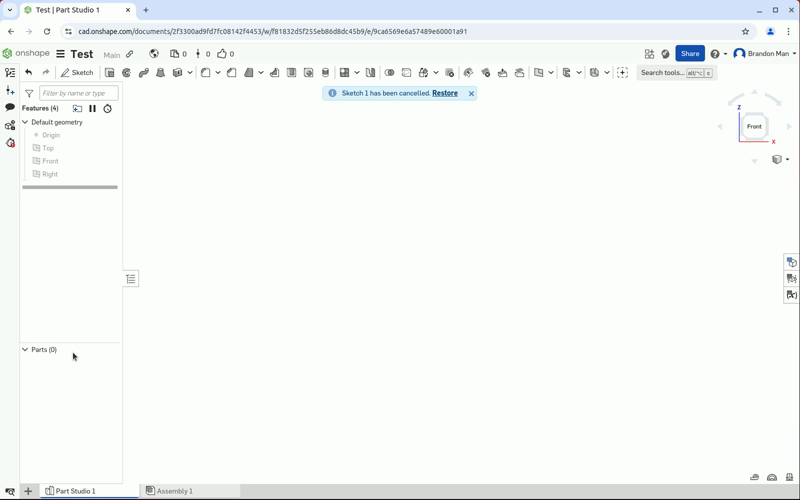
mouse_move(73, 352)
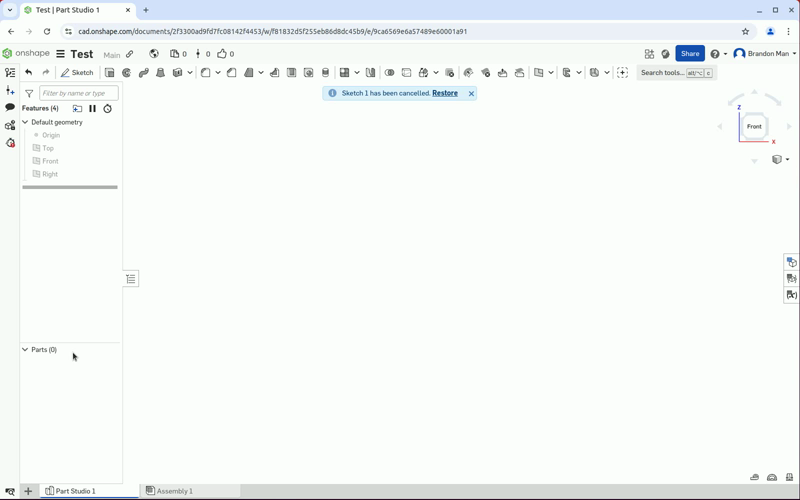
key(shift+y)
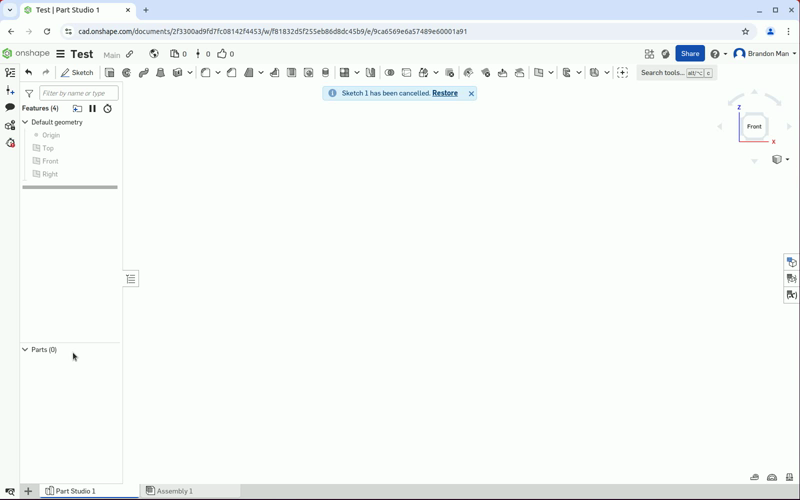
key(shift+s)
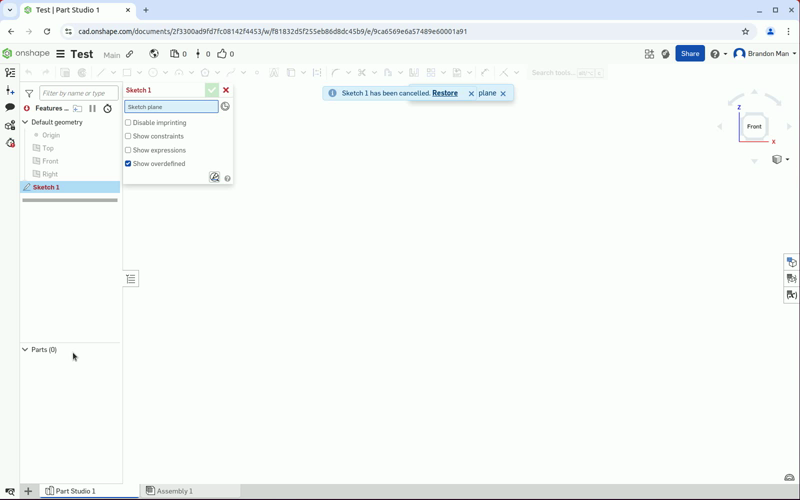
mouse_move(73, 163)
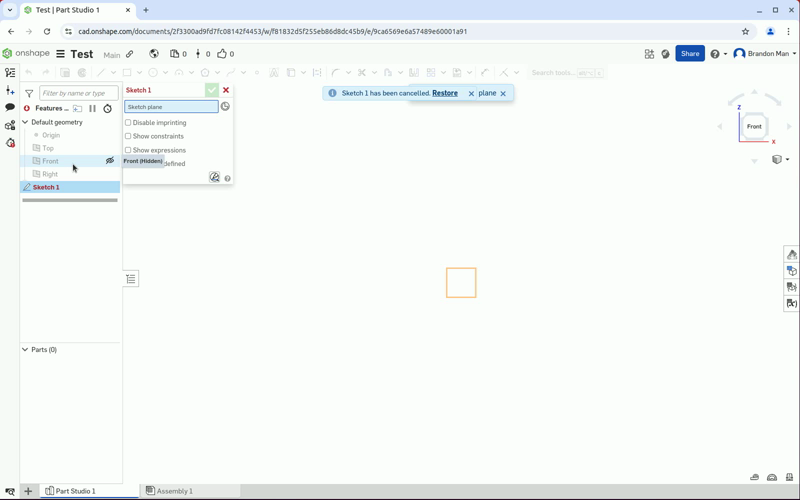
click(73, 163)
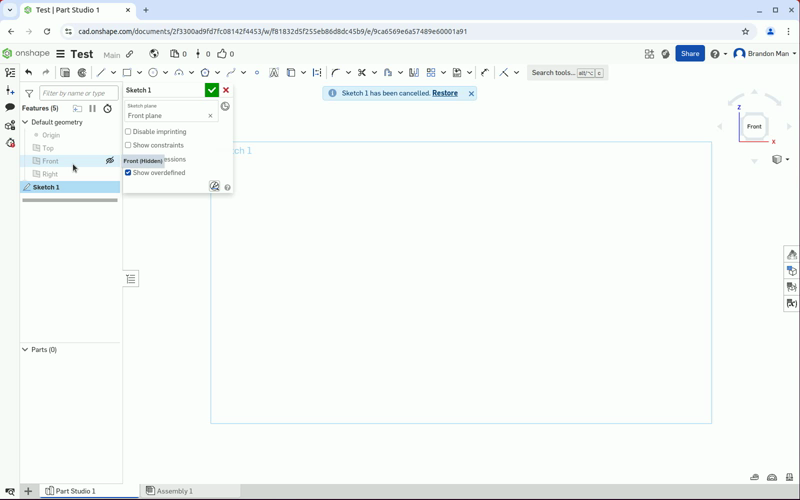
mouse_move(73, 352)
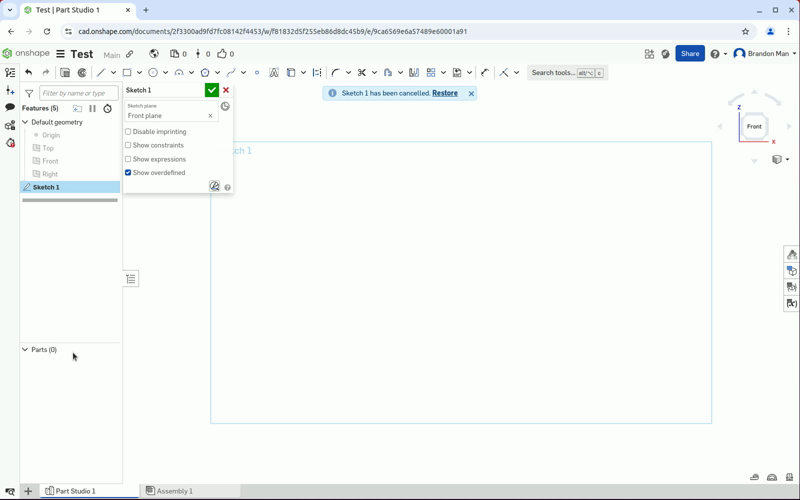
key(y)
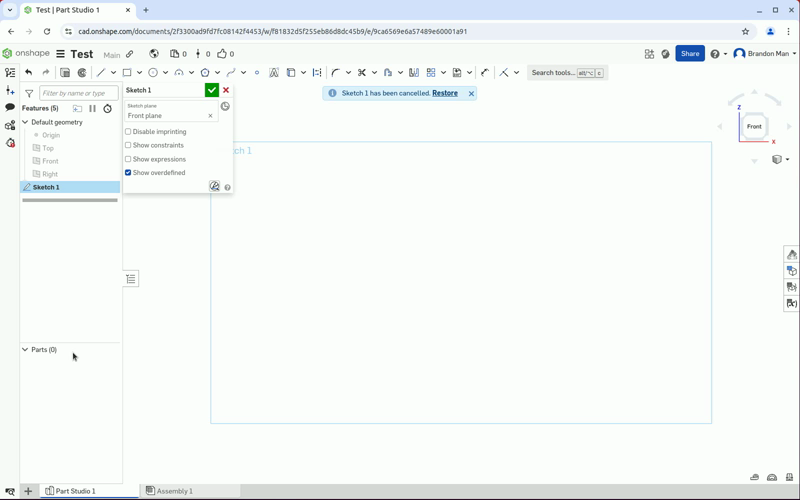
key(c)
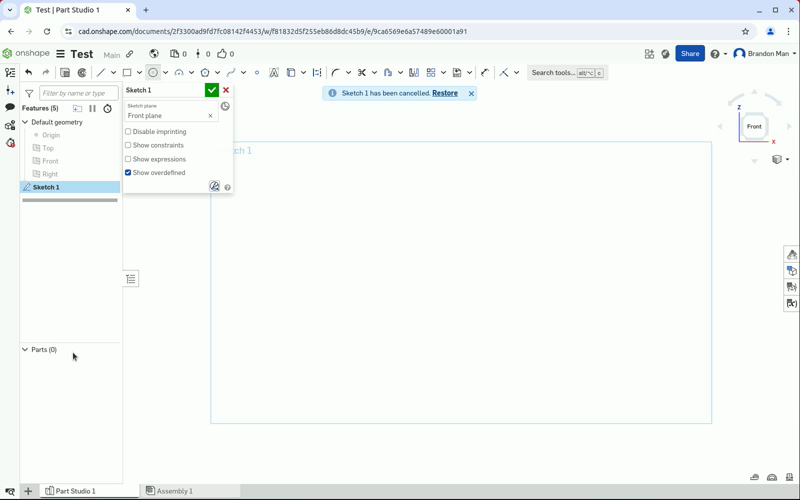
key_down(shift)
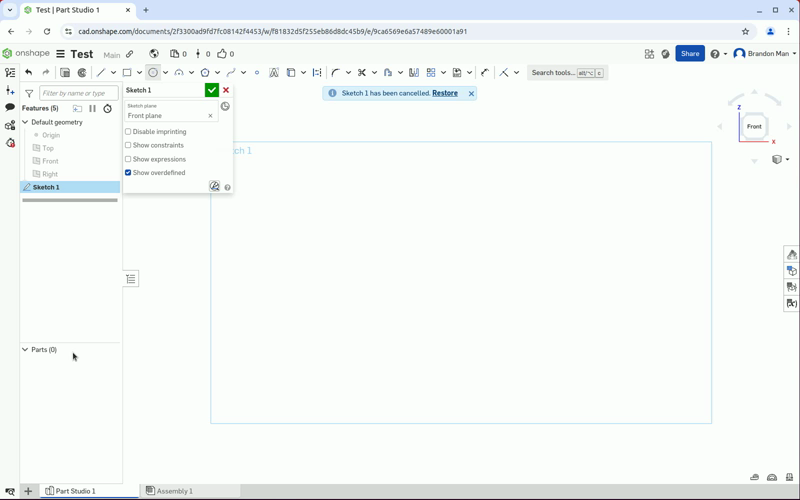
mouse_move(393, 282)
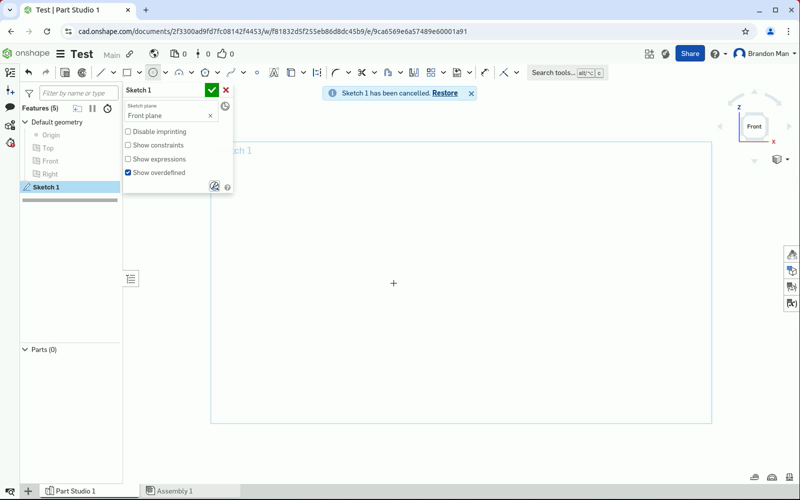
click(393, 282)
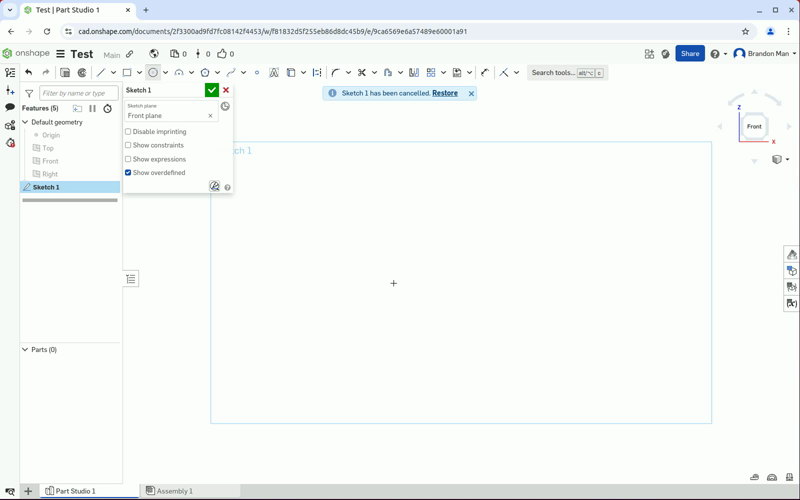
key_up(shift)
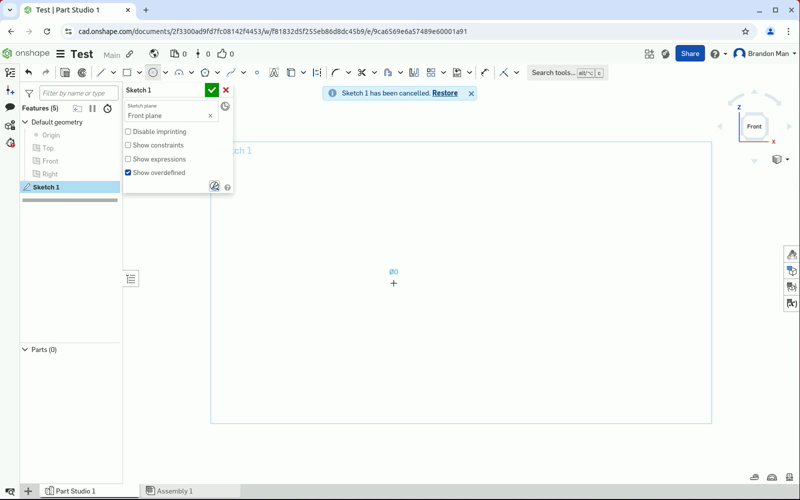
mouse_move(436, 282)
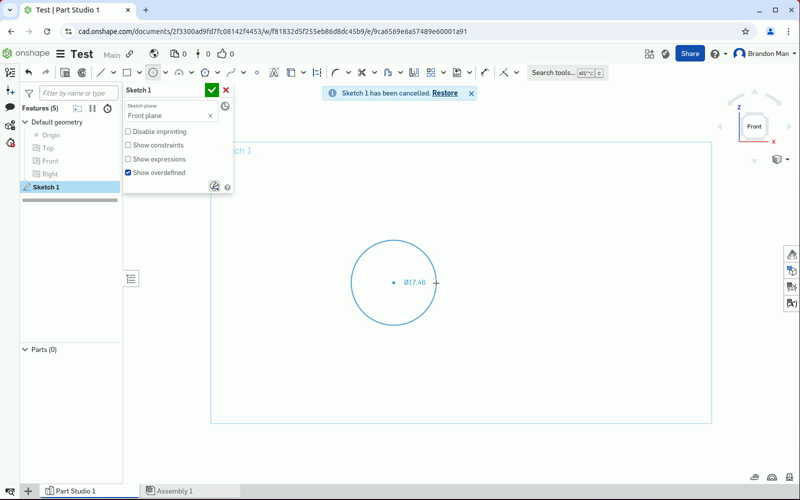
click(436, 282)
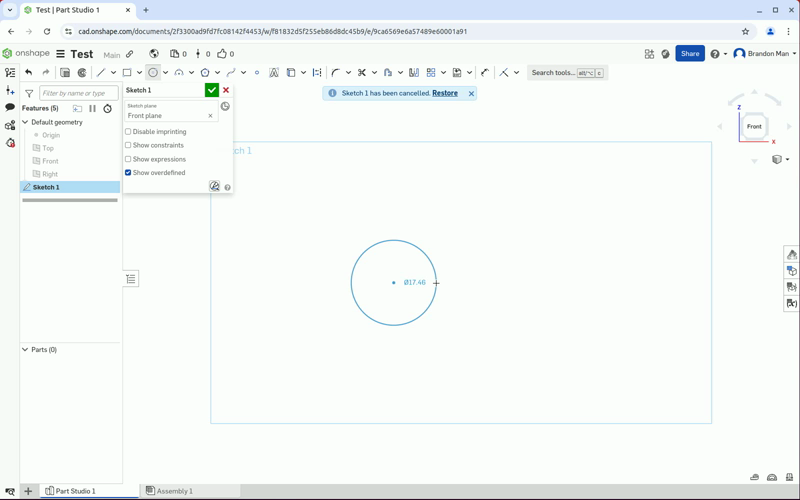
key(esc)
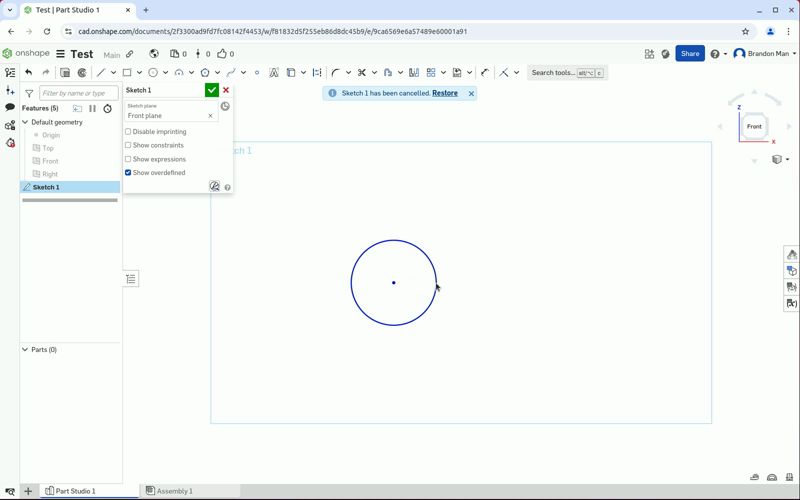
key(c)
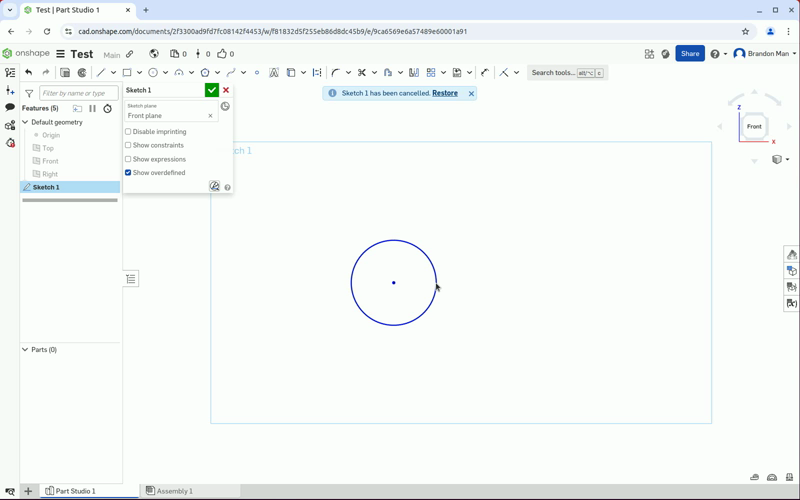
key_down(shift)
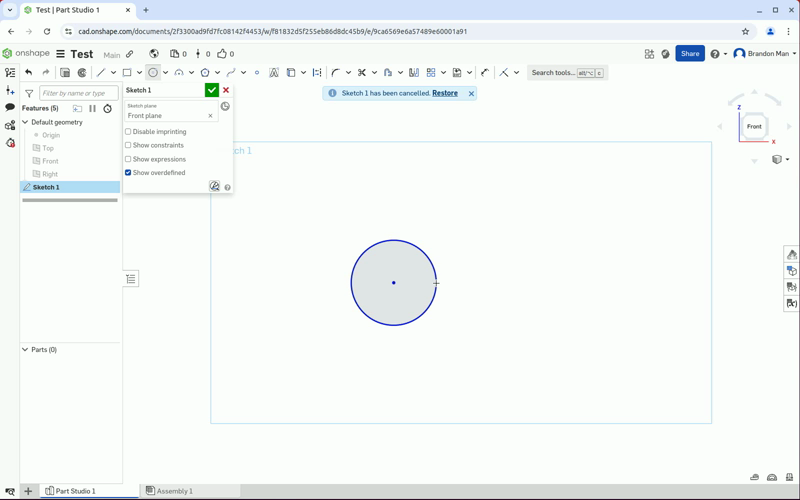
mouse_move(393, 282)
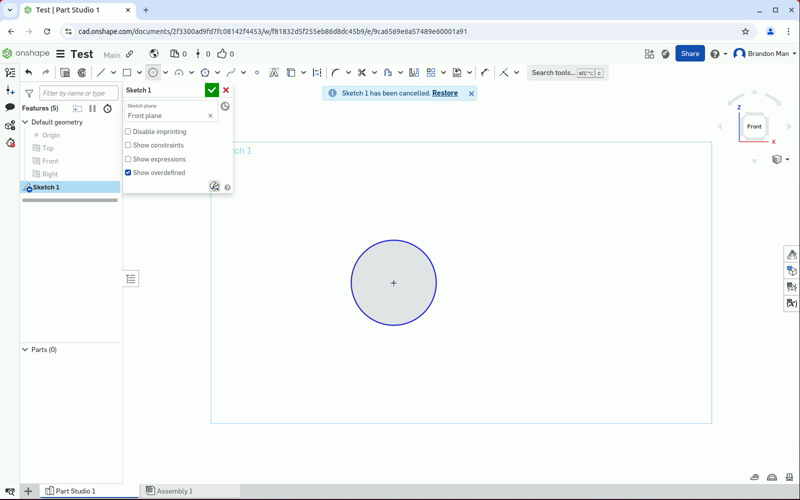
click(393, 282)
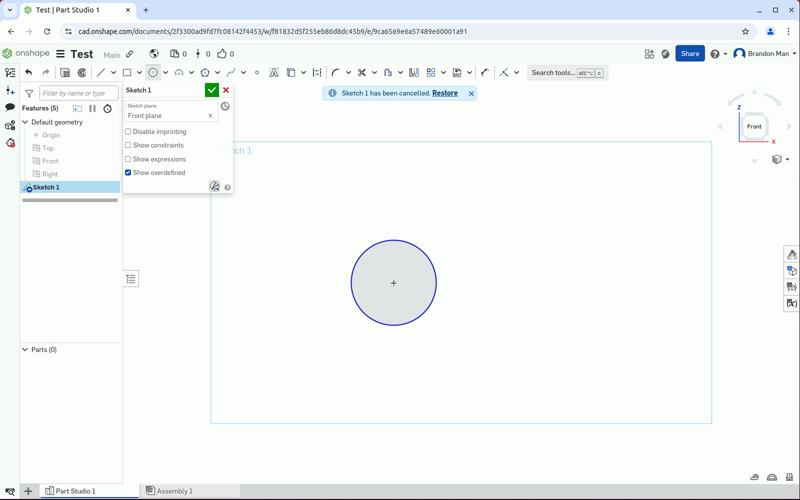
key_up(shift)
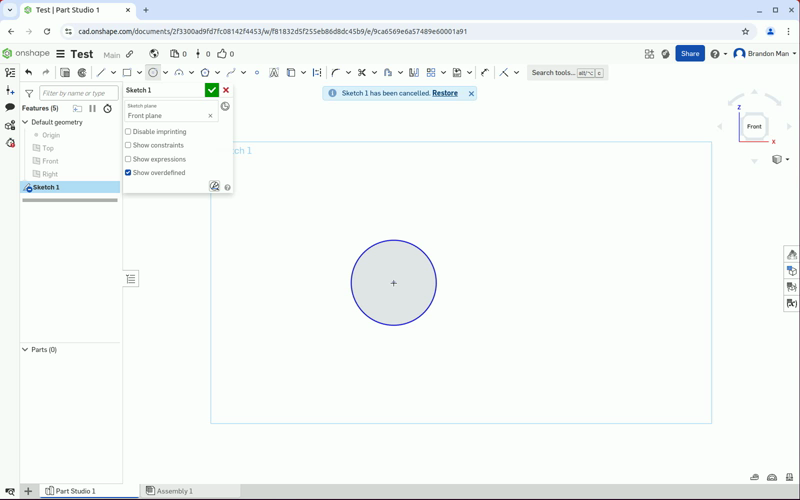
mouse_move(403, 282)
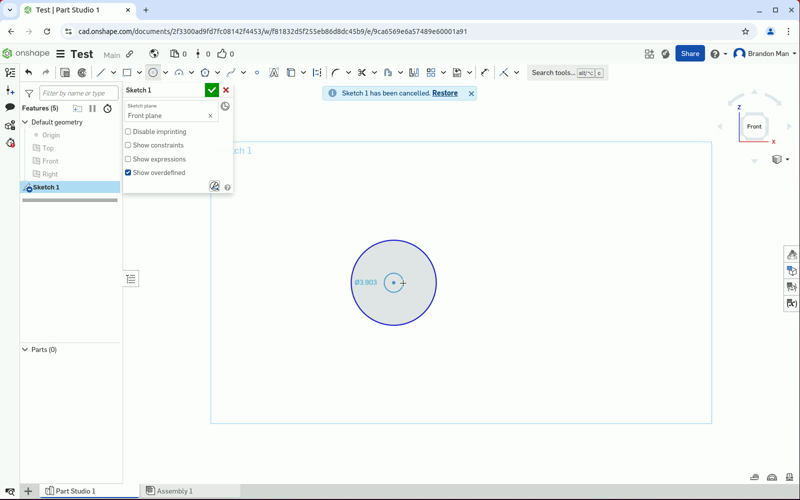
click(403, 282)
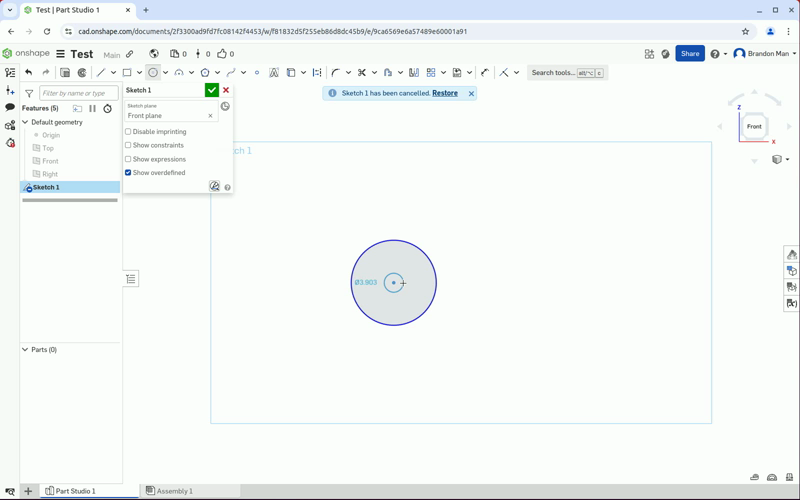
key(esc)
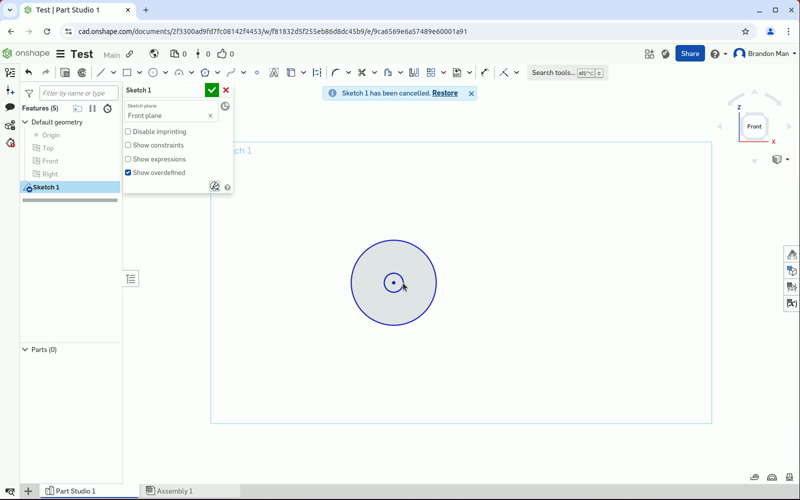
mouse_move(380, 318)
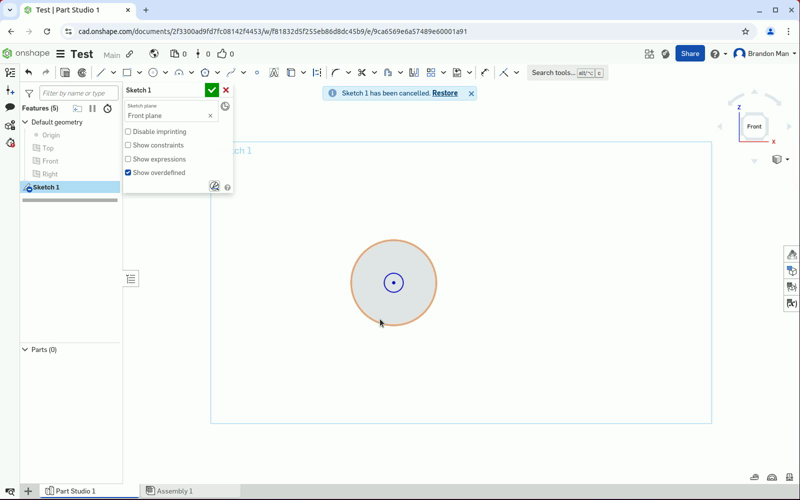
click(380, 318)
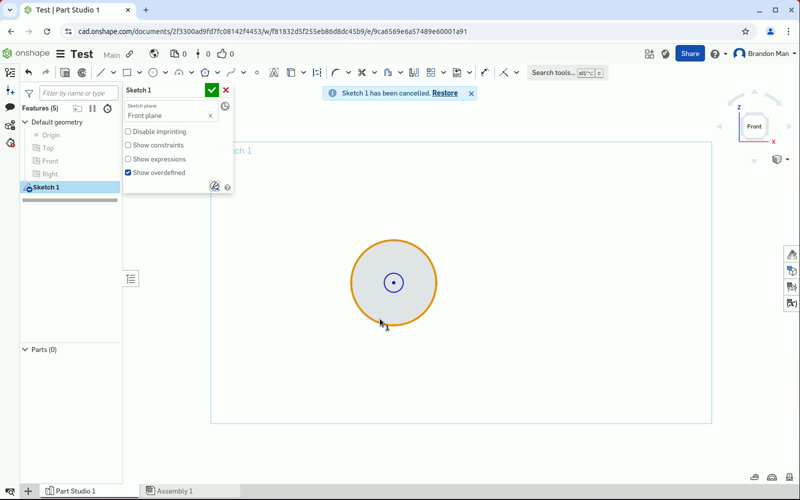
mouse_move(73, 352)
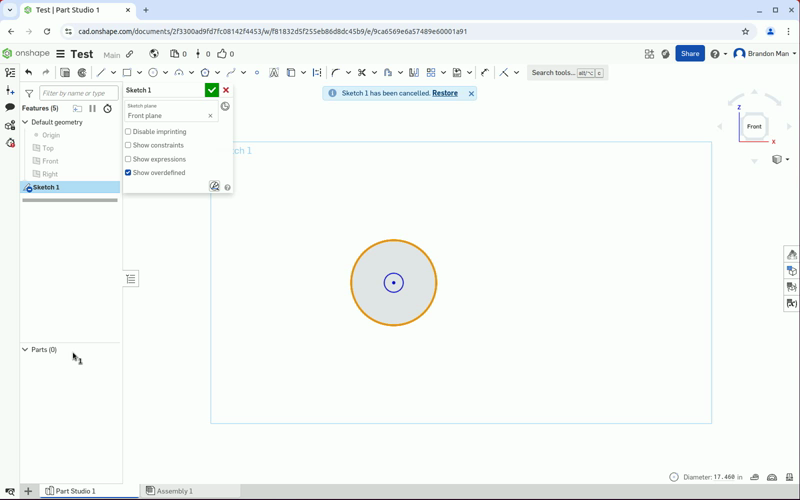
key(shift+y)
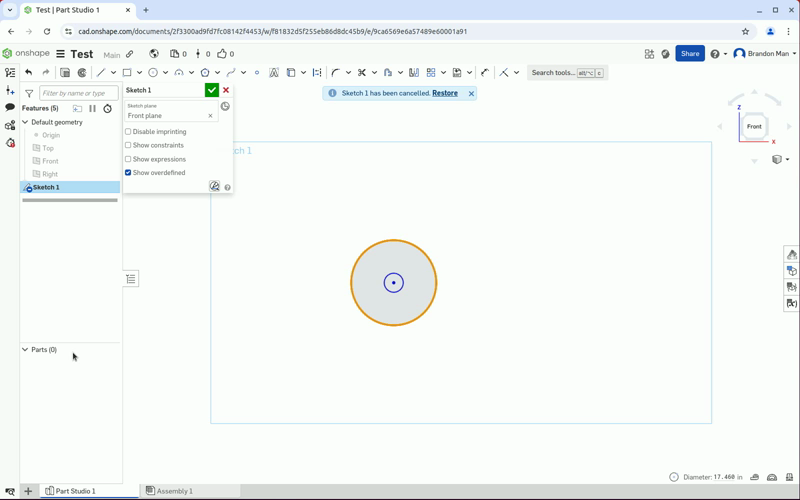
key(shift+e)
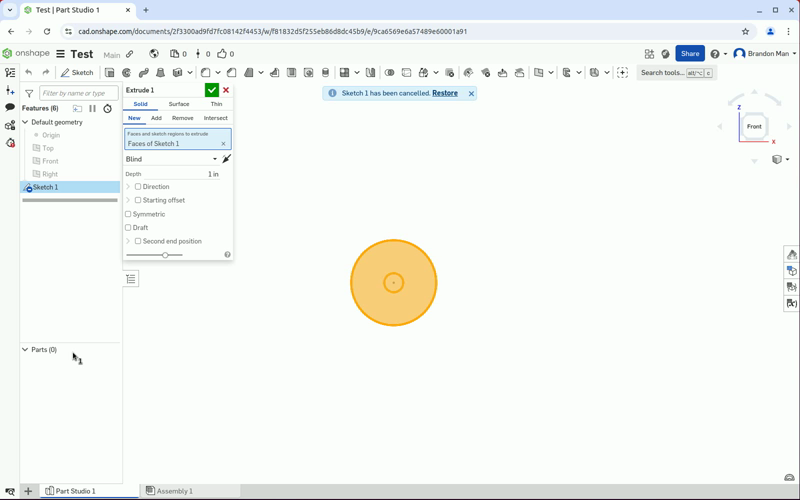
mouse_move(143, 106)
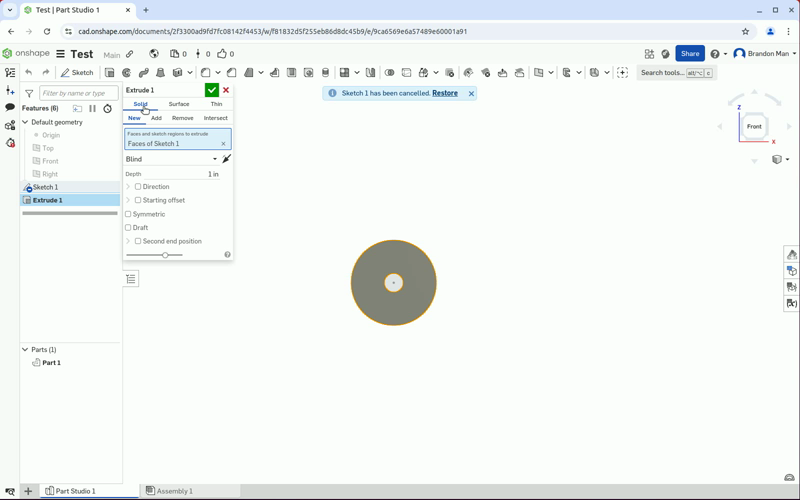
click(143, 106)
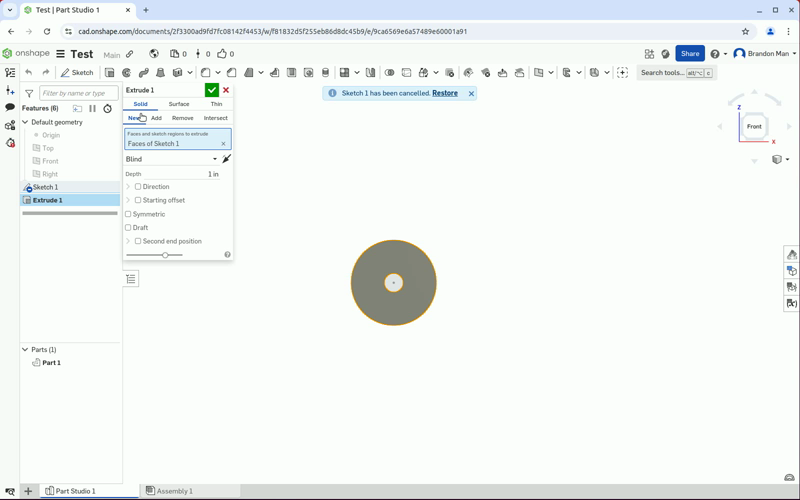
mouse_move(137, 120)
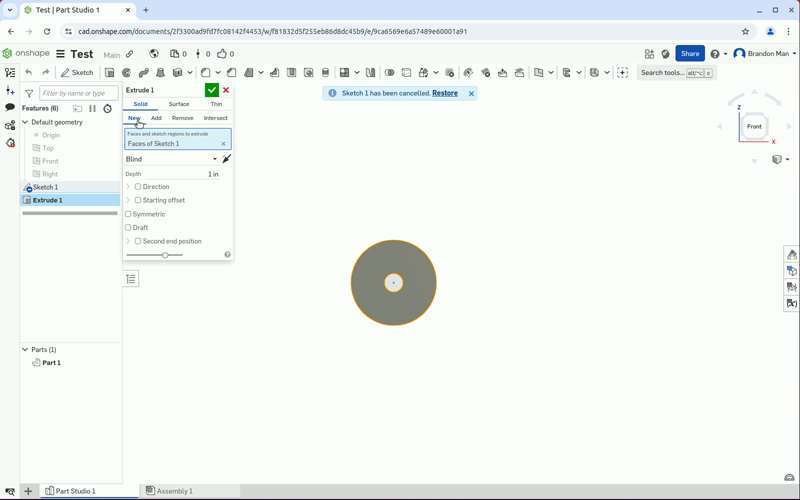
click(137, 120)
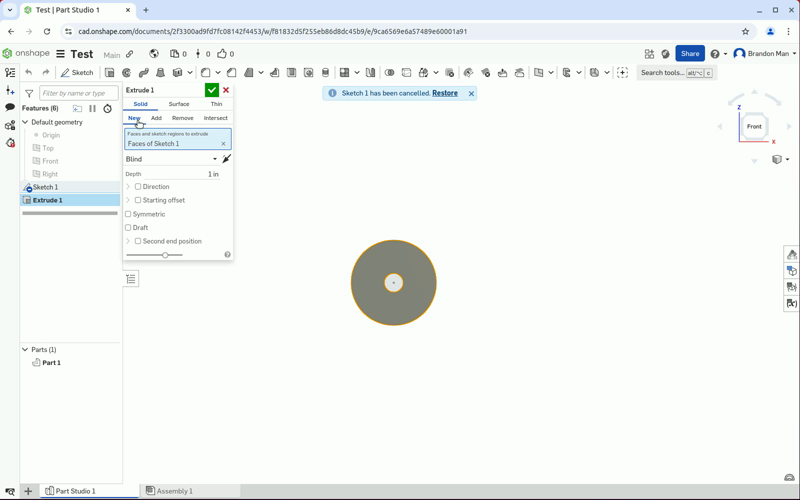
key(tab, 4)
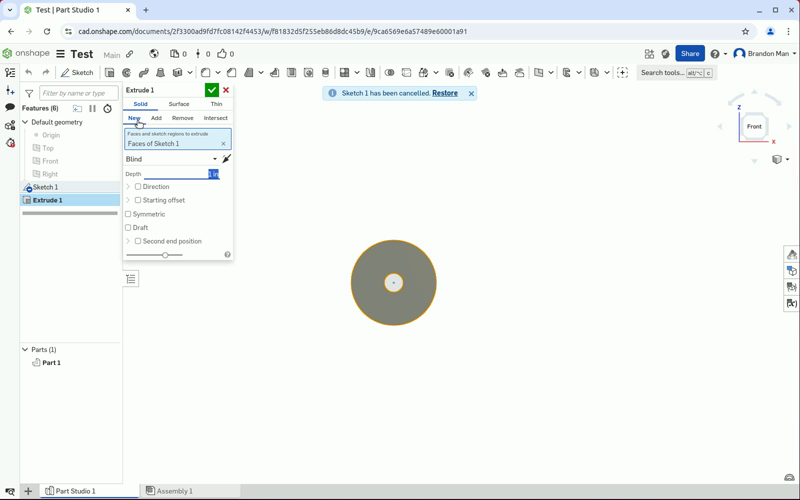
text(-14.924)
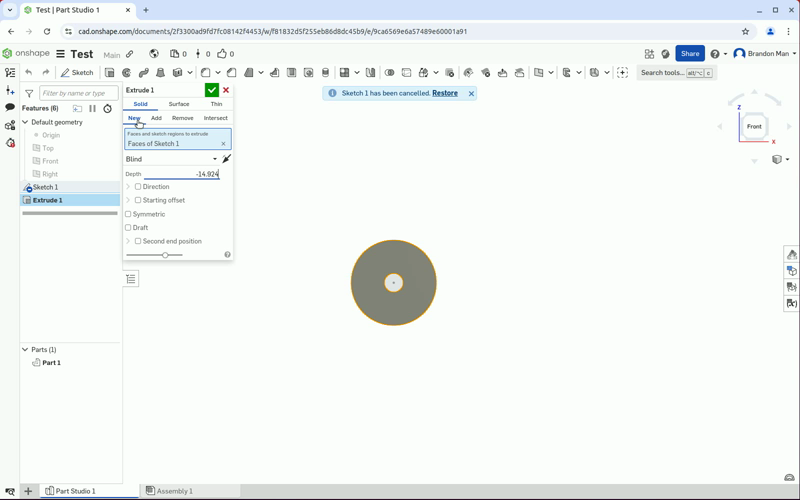
key(enter)
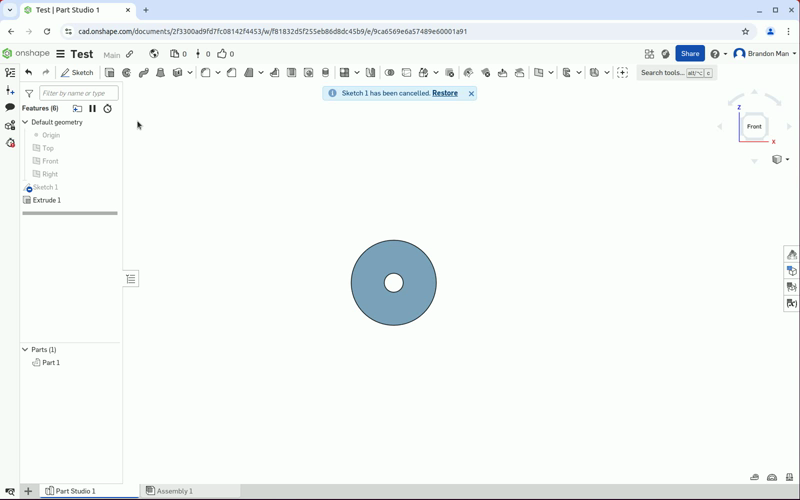
key(shift+h)
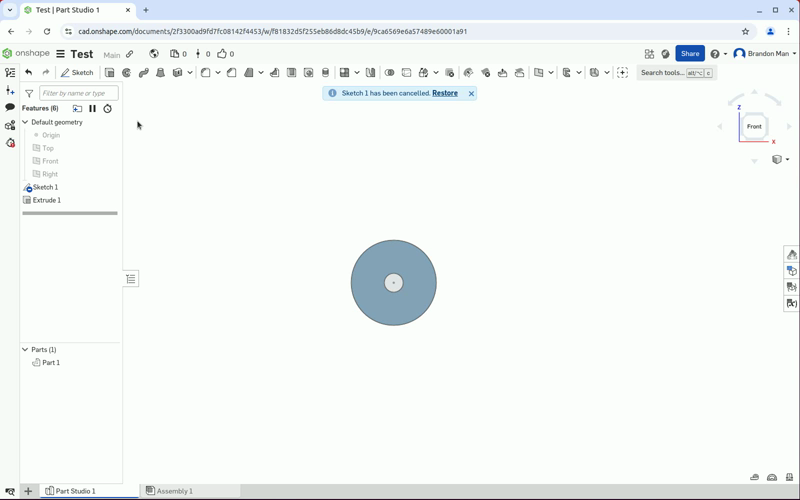
key(shift+h)
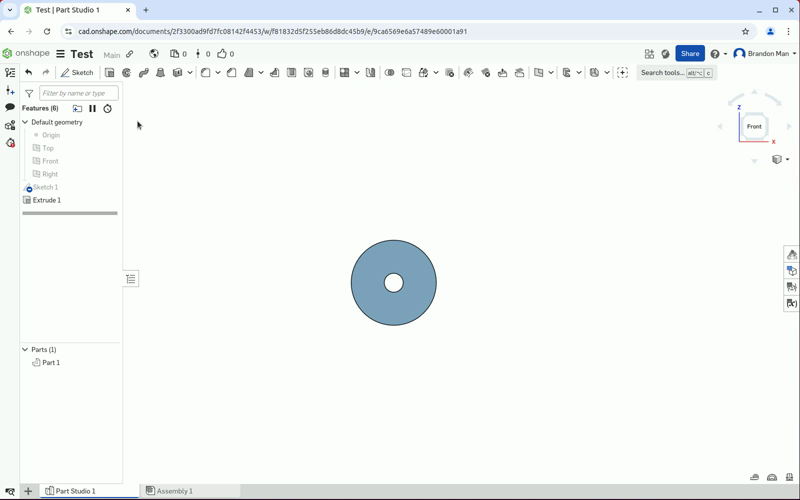
mouse_move(73, 189)
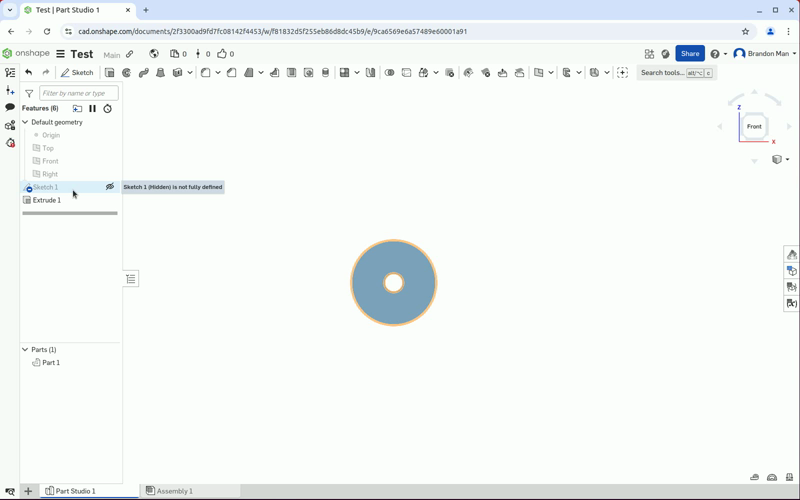
click(73, 189)
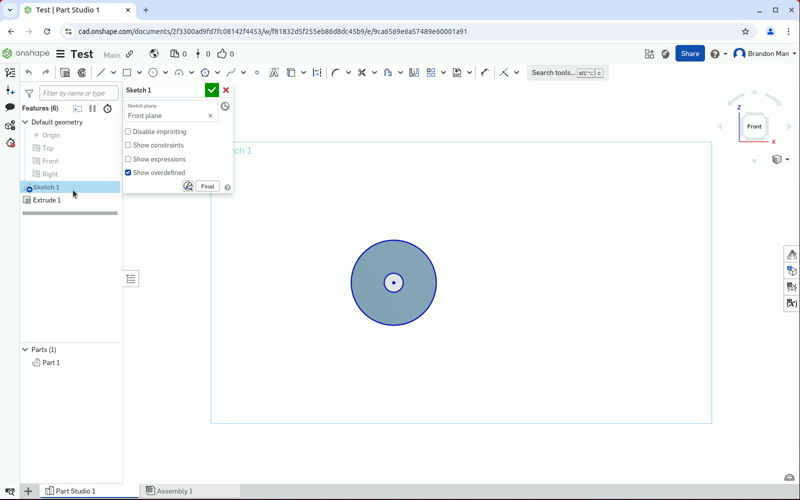
mouse_move(229, 92)
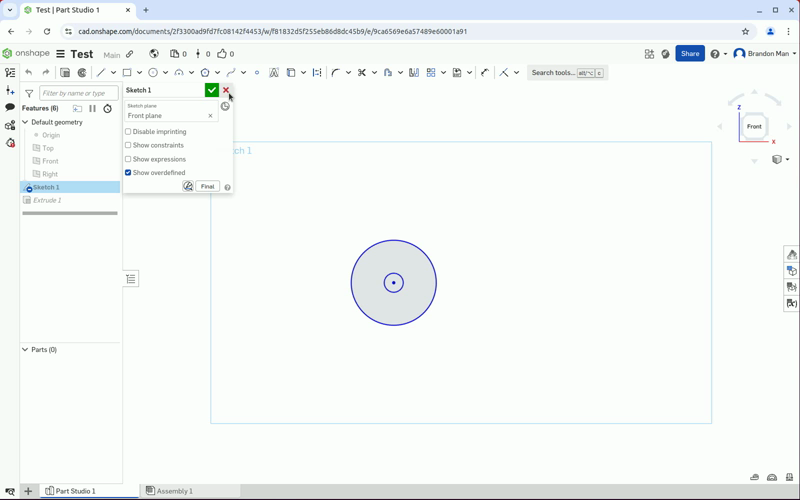
click(229, 92)
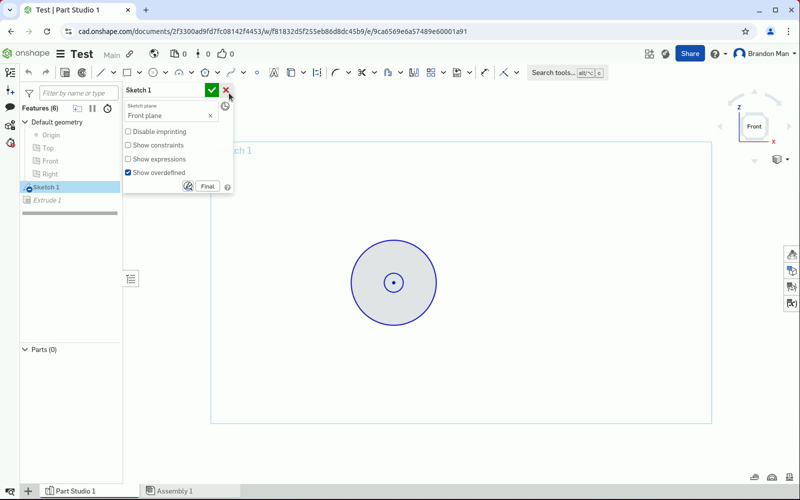
key(shift+s)
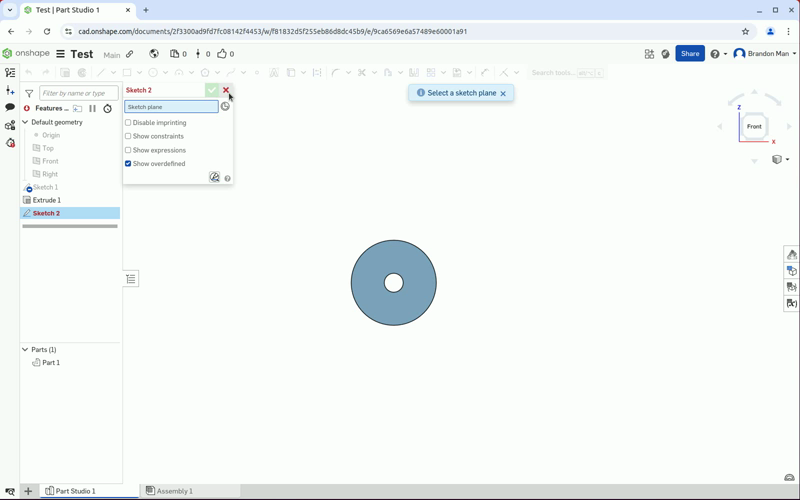
mouse_move(73, 163)
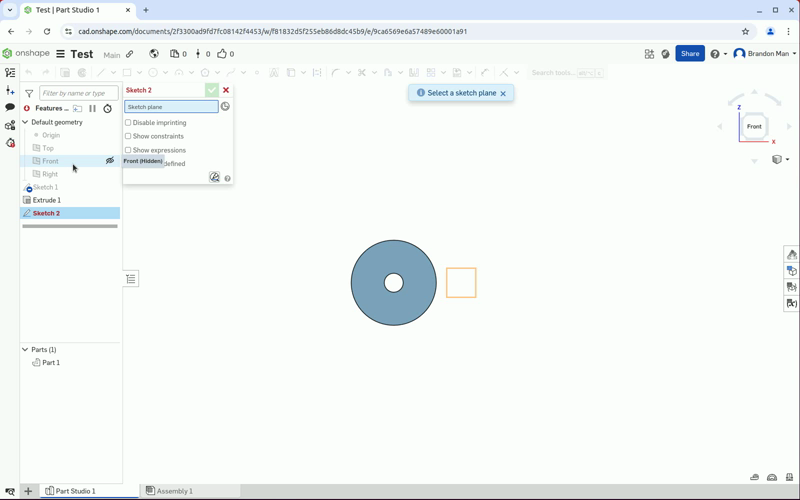
click(73, 163)
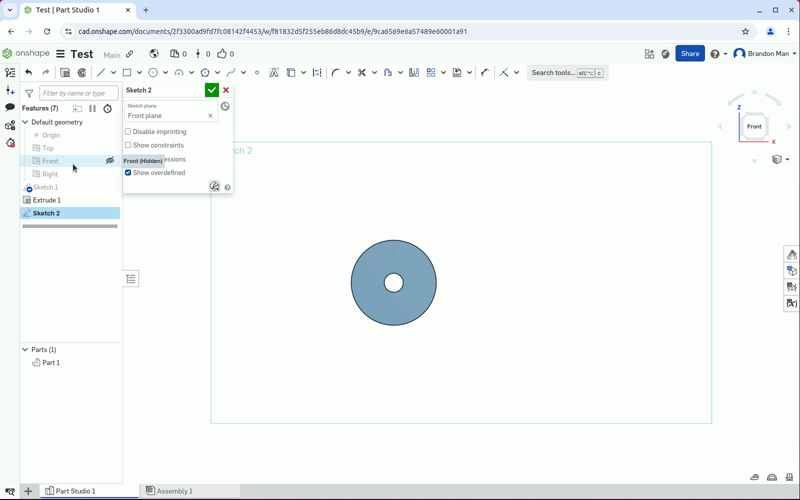
mouse_move(73, 352)
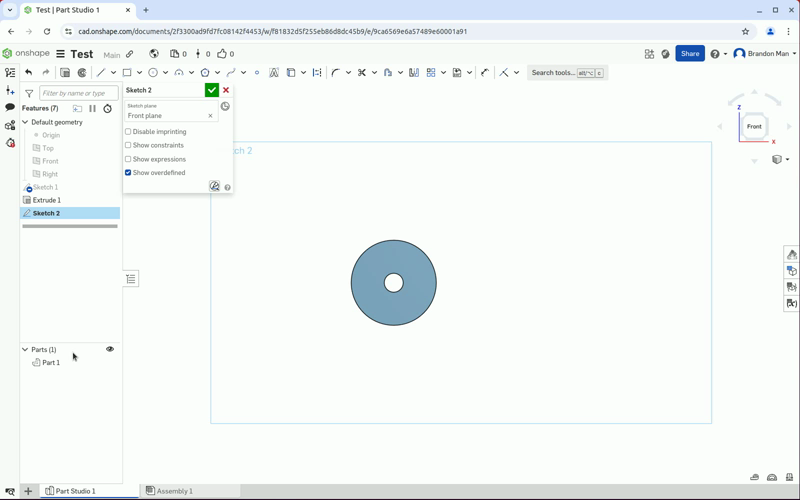
key(y)
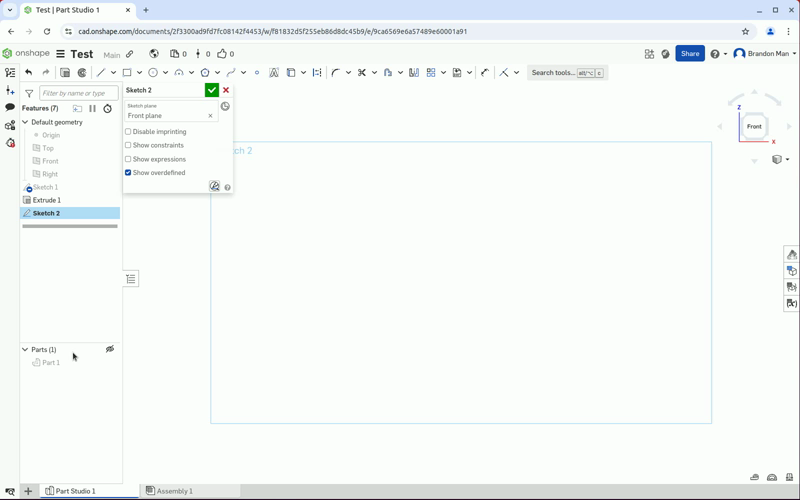
key(l)
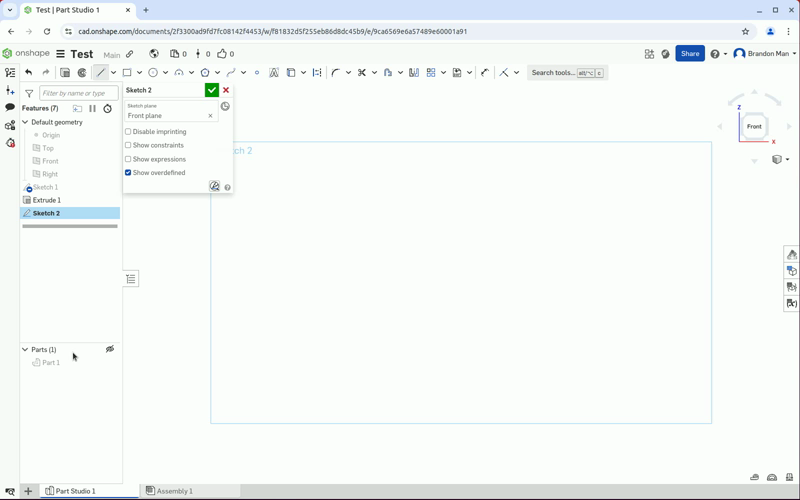
key_down(shift)
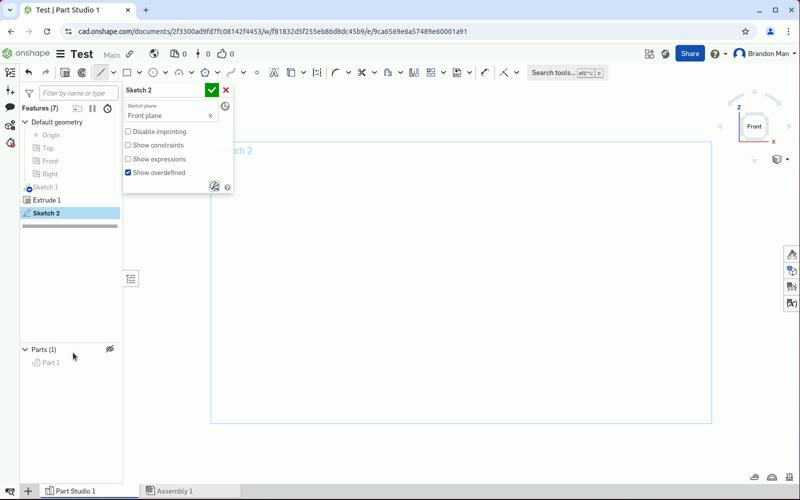
mouse_move(392, 325)
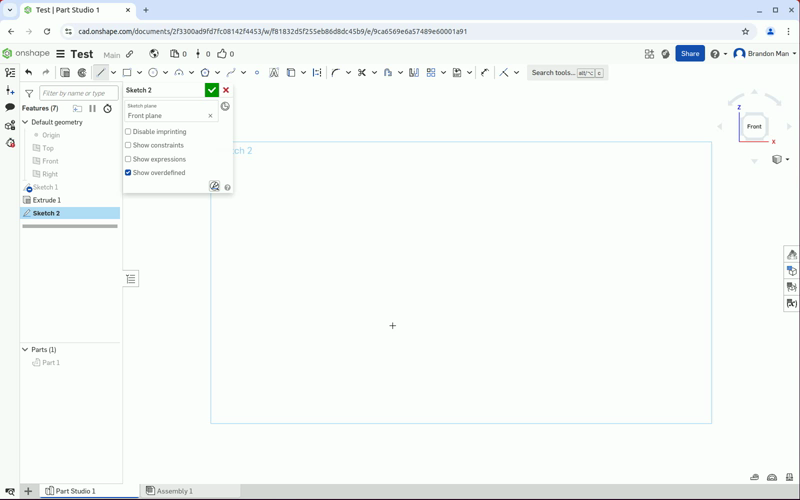
click(392, 325)
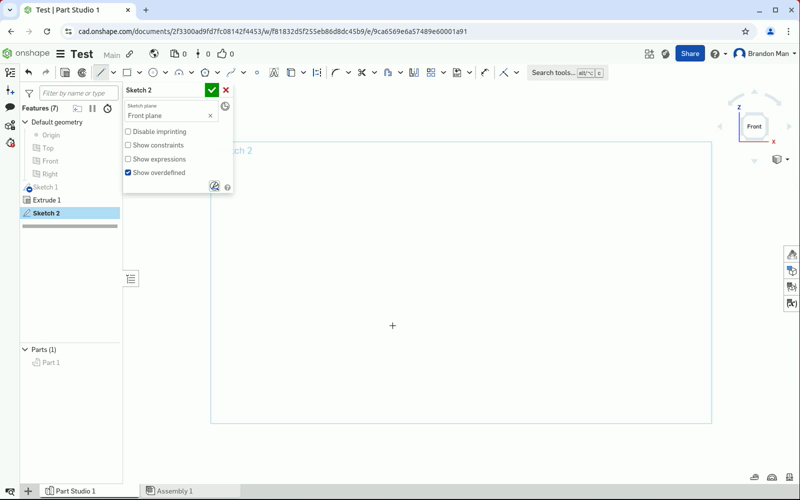
key_up(shift)
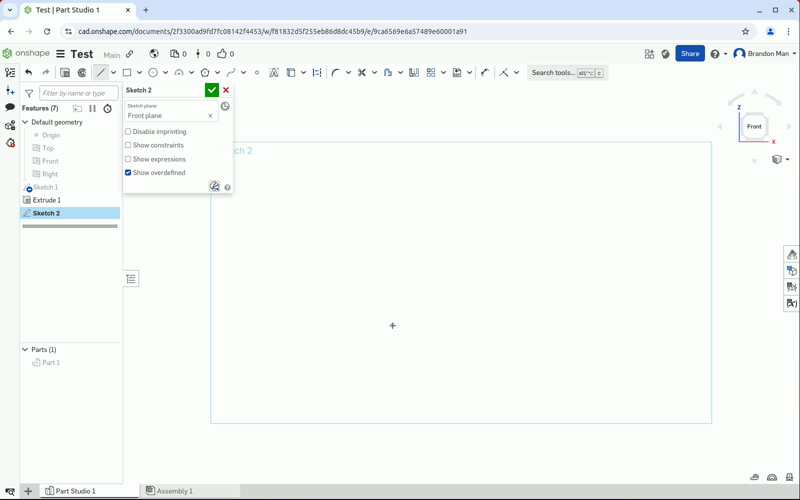
key_down(shift)
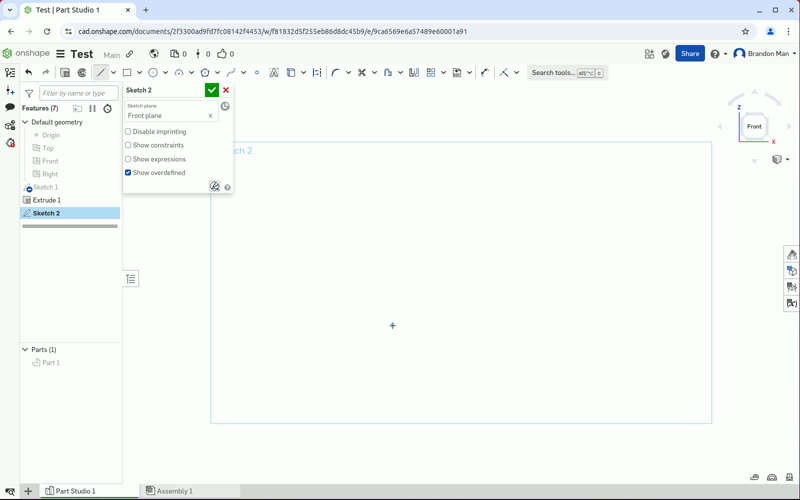
mouse_move(460, 325)
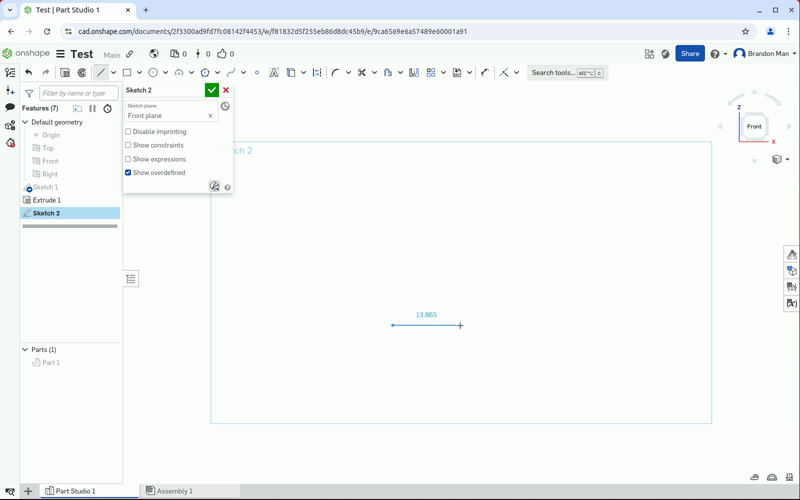
click(460, 325)
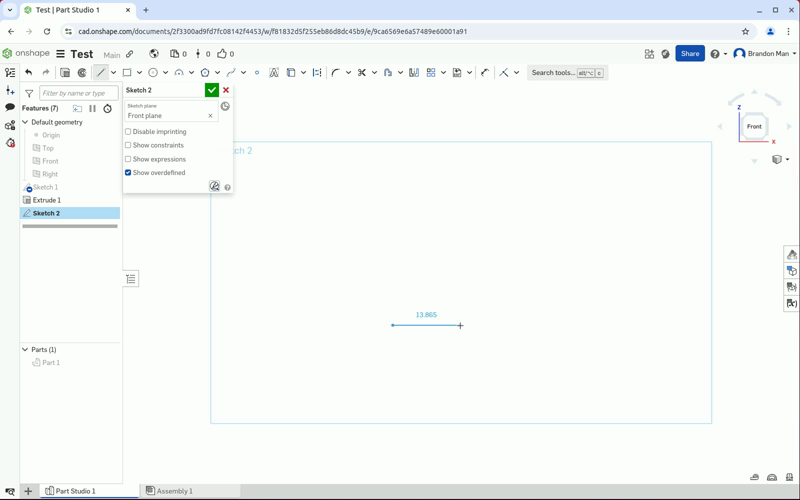
key_up(shift)
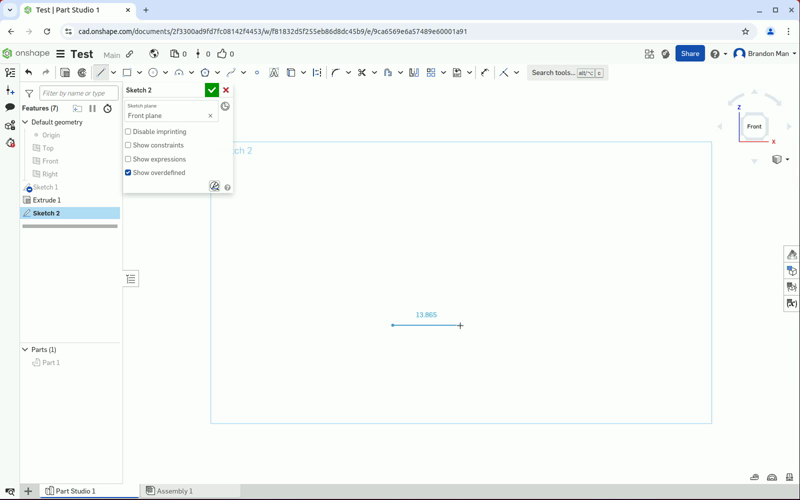
key_down(shift)
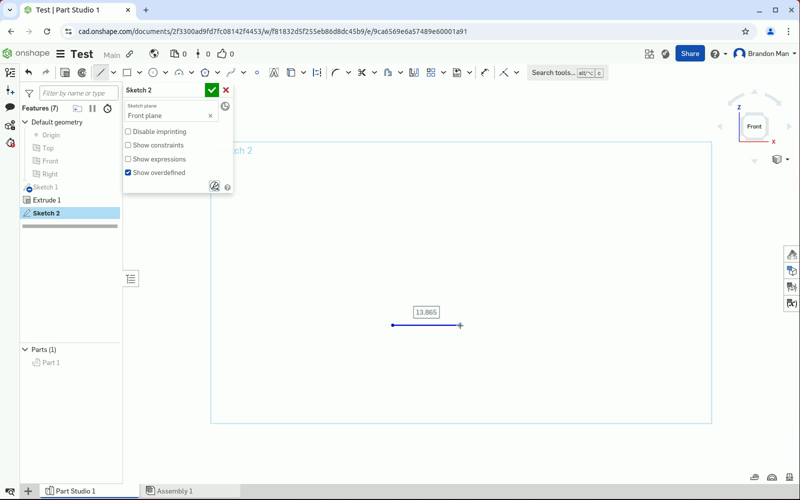
mouse_move(490, 325)
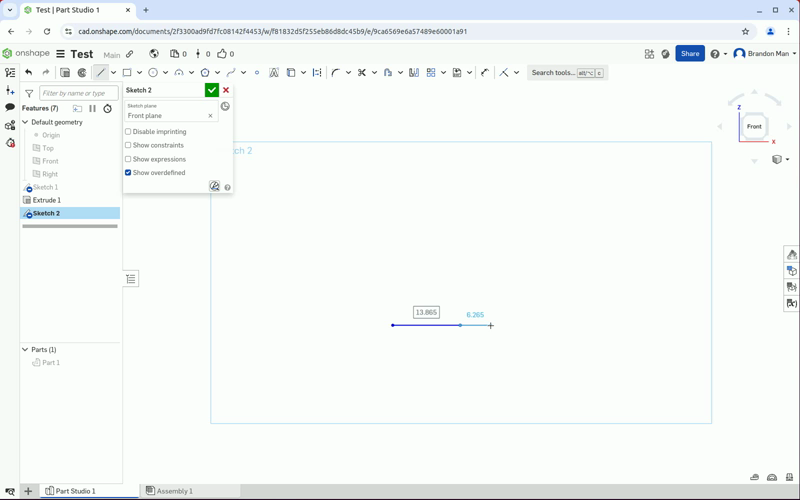
mouse_move(460, 282)
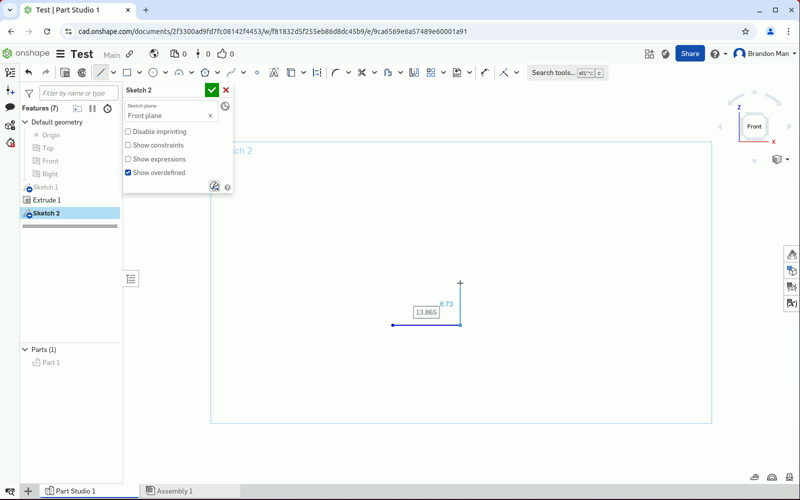
click(460, 282)
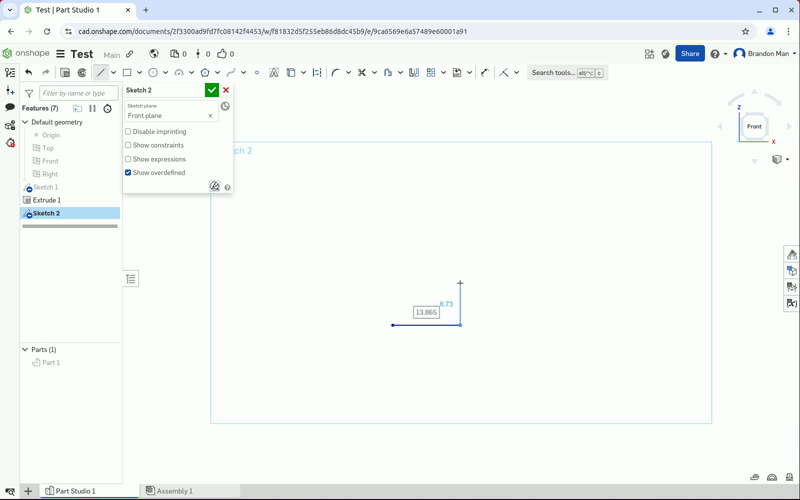
key_up(shift)
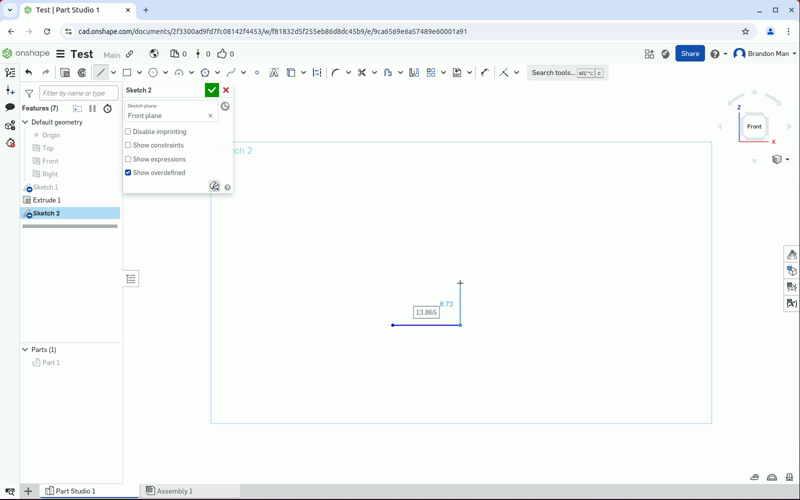
key_down(shift)
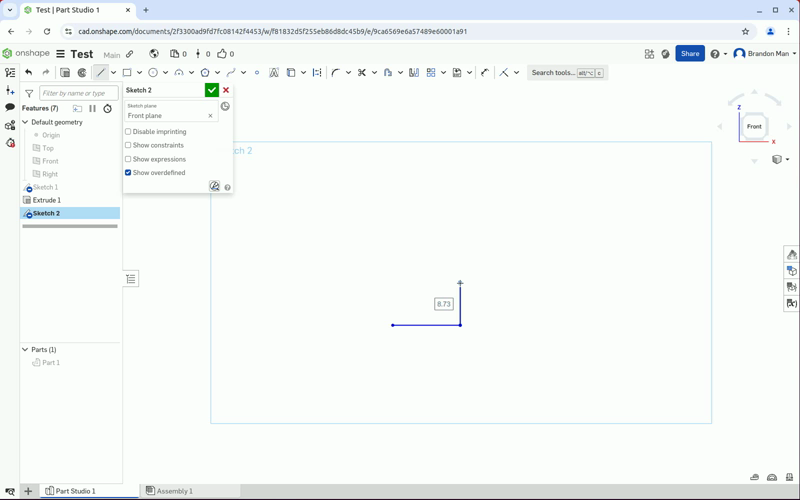
mouse_move(490, 282)
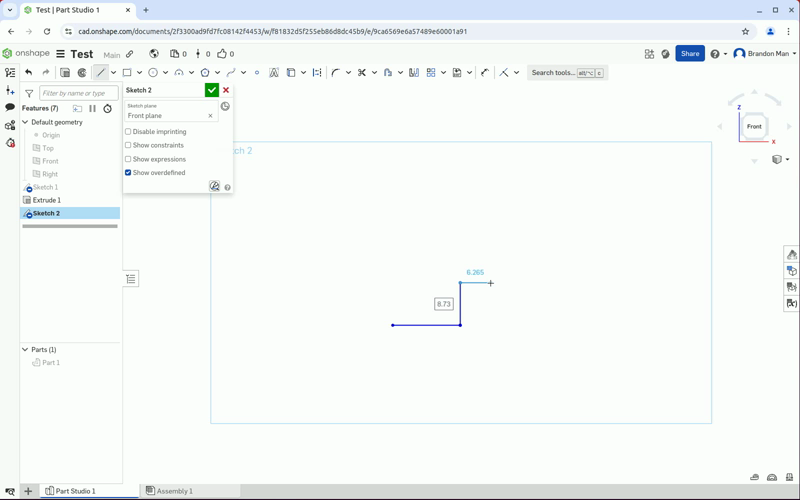
mouse_move(460, 241)
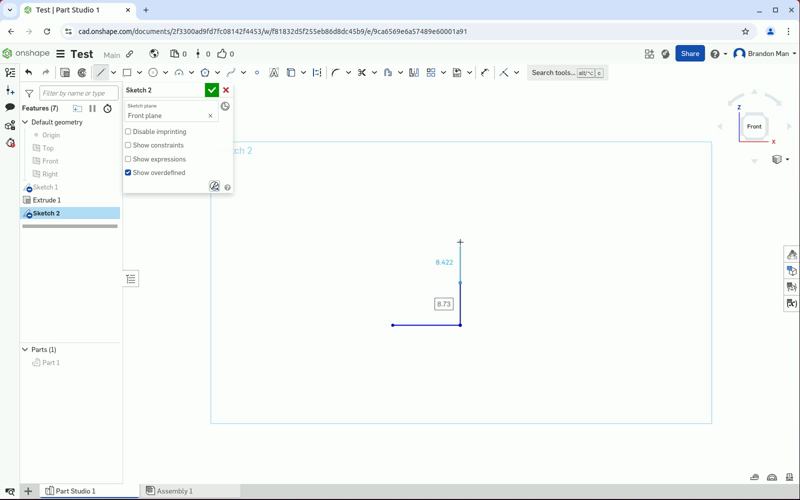
click(460, 241)
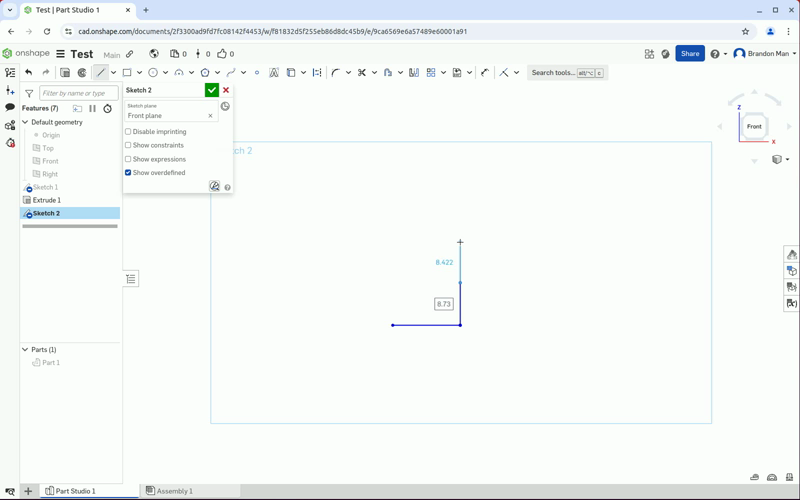
key_up(shift)
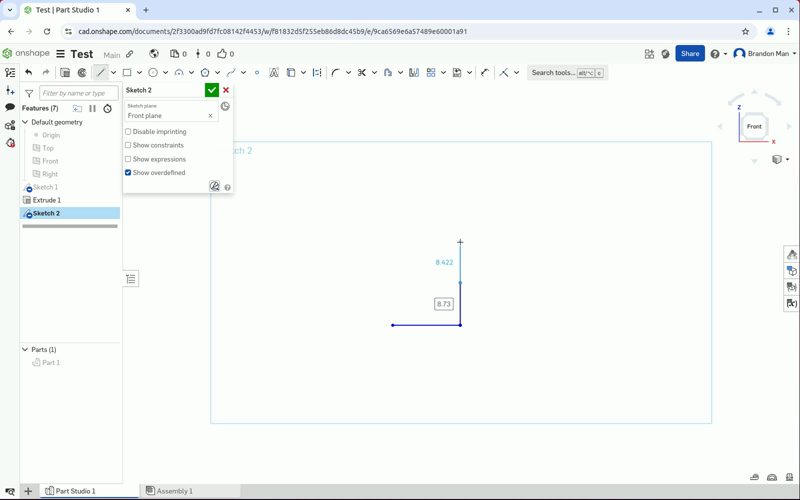
key_down(shift)
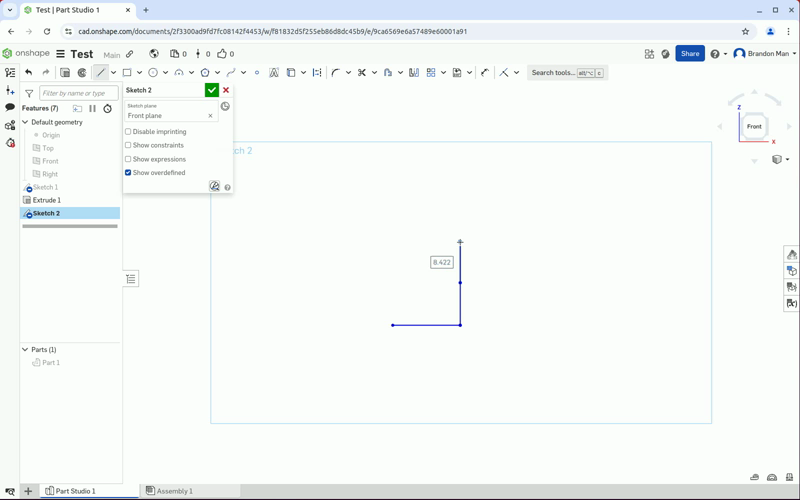
mouse_move(392, 241)
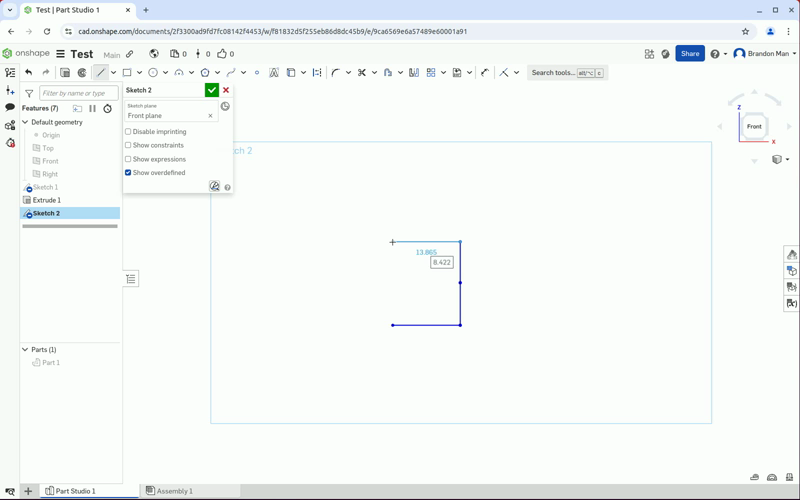
click(392, 241)
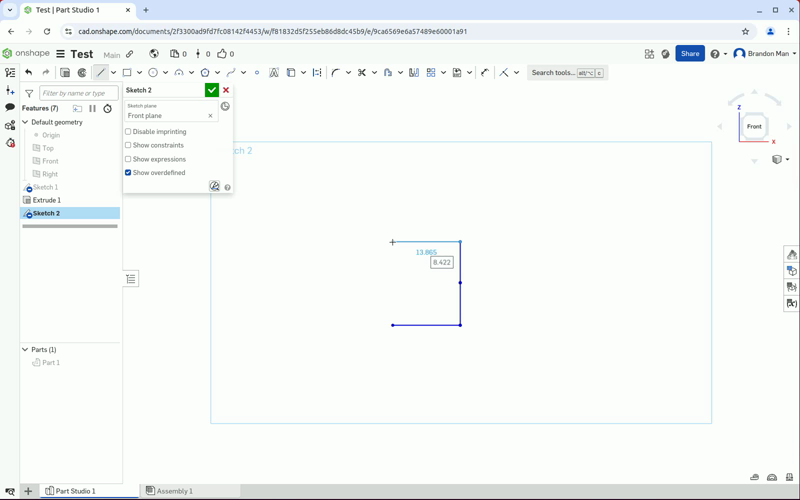
key_up(shift)
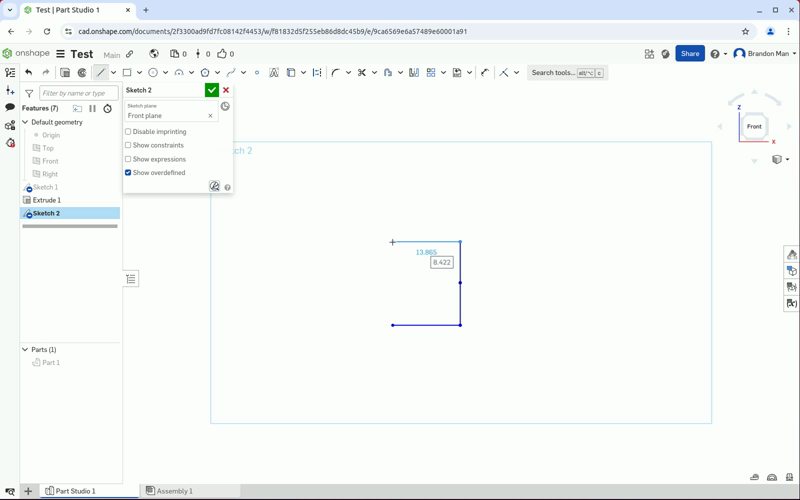
key(esc)
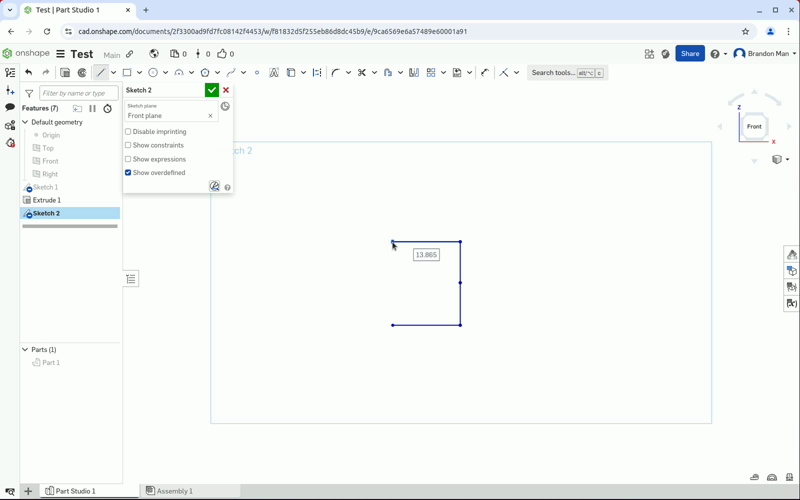
key(a)
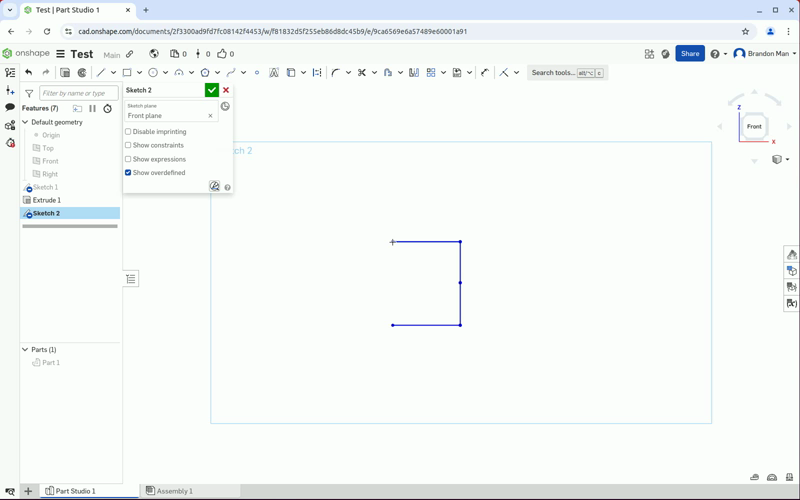
mouse_move(392, 241)
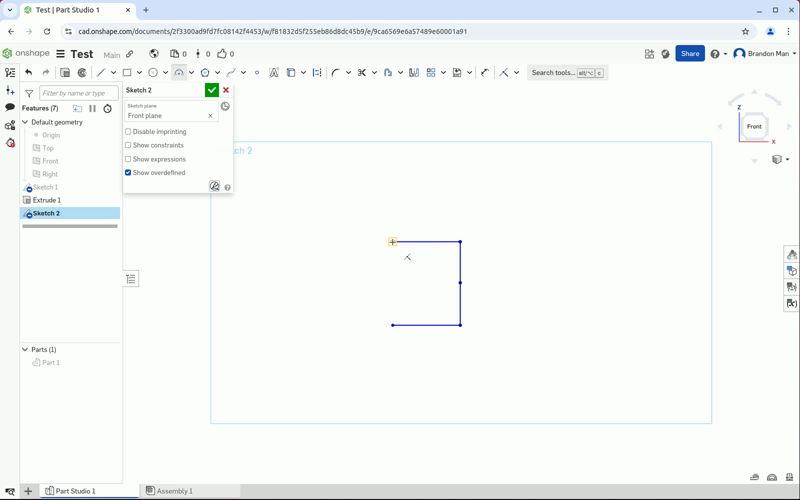
click(392, 241)
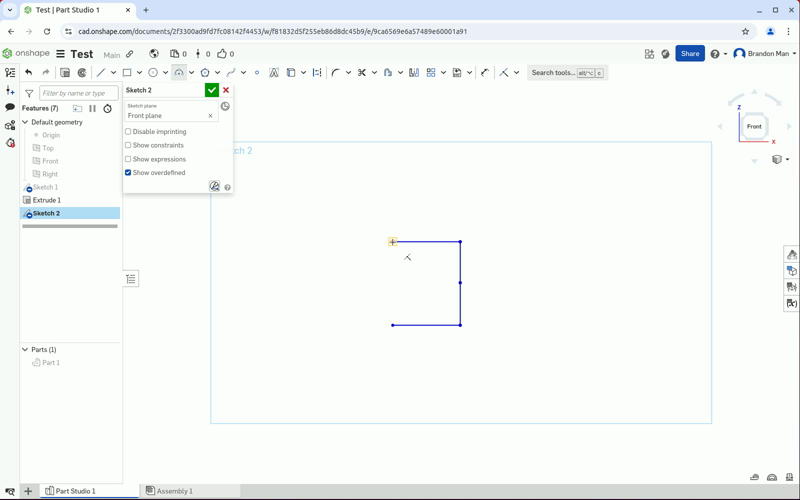
mouse_move(392, 325)
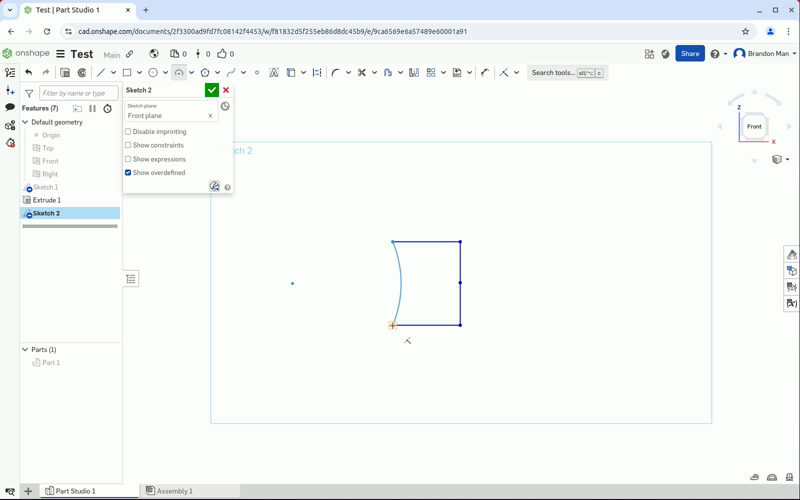
click(392, 325)
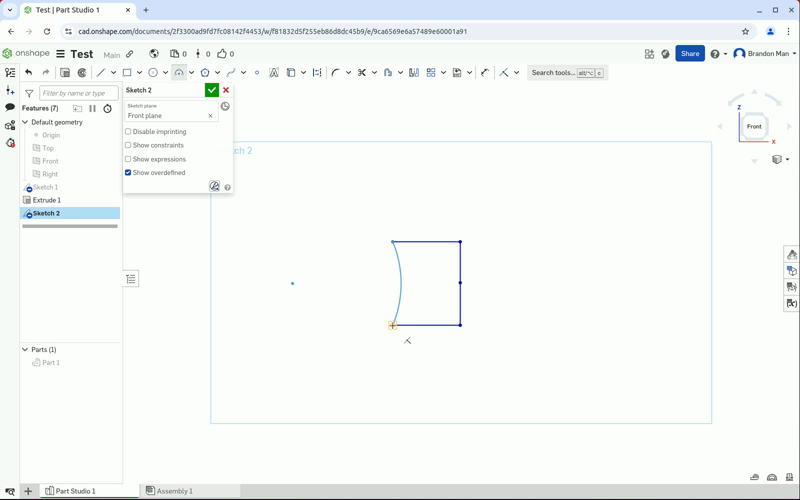
key_down(shift)
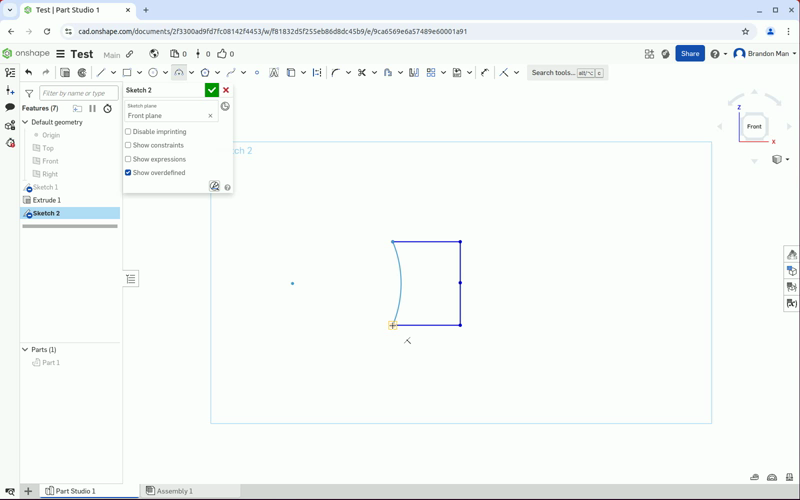
mouse_move(434, 283)
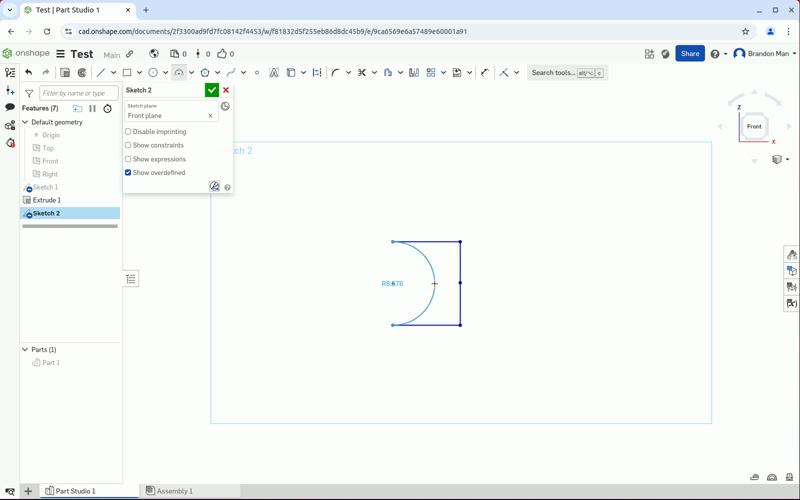
click(434, 283)
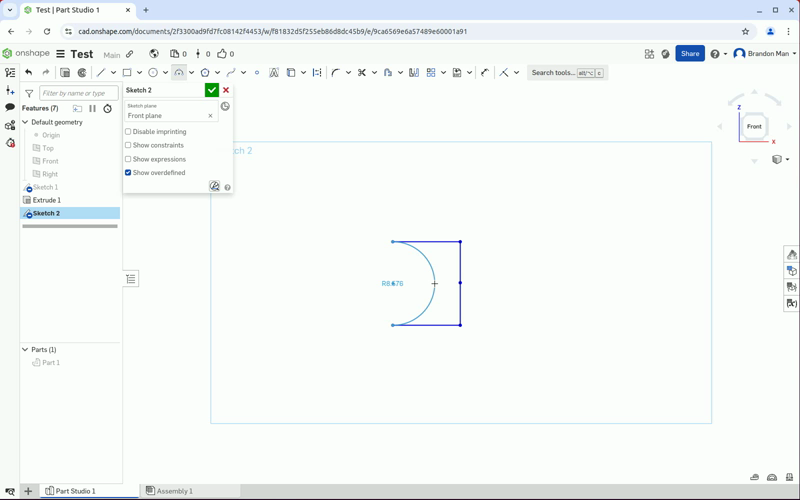
key_up(shift)
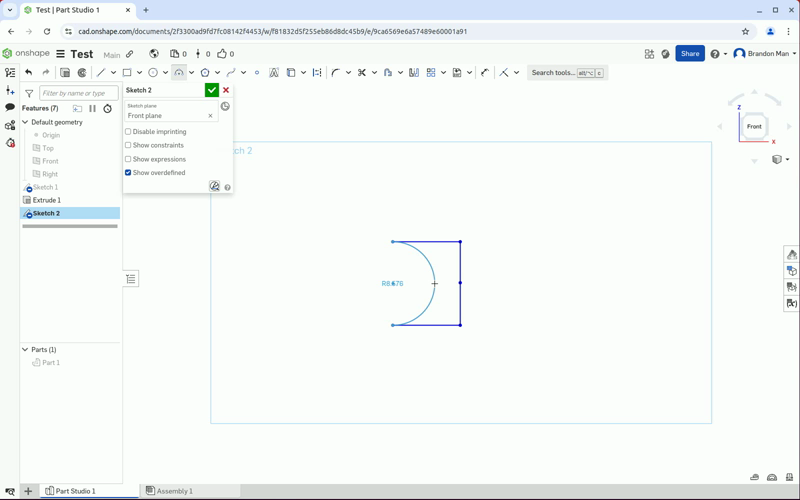
key(esc)
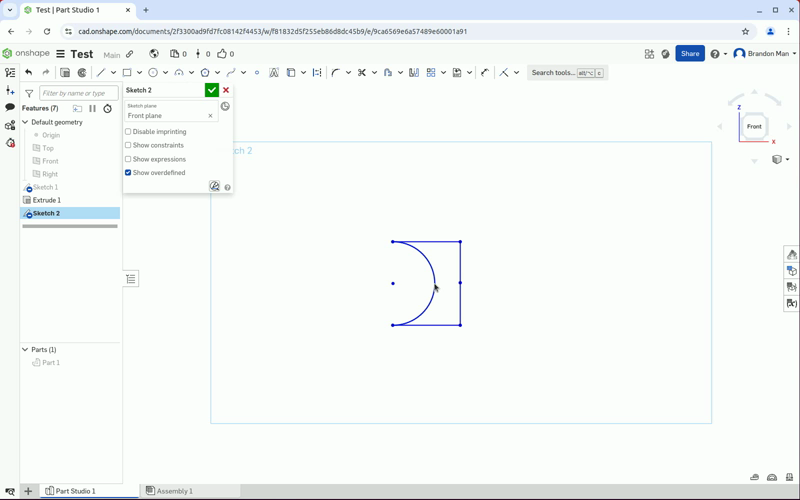
mouse_move(454, 265)
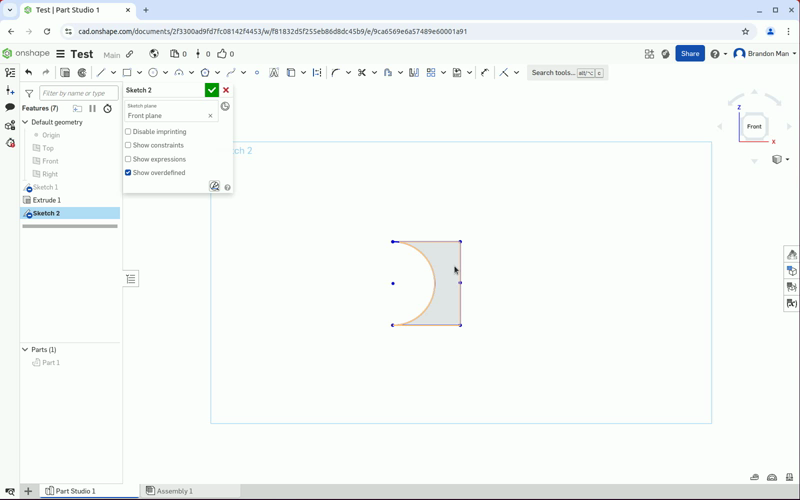
scroll(6)
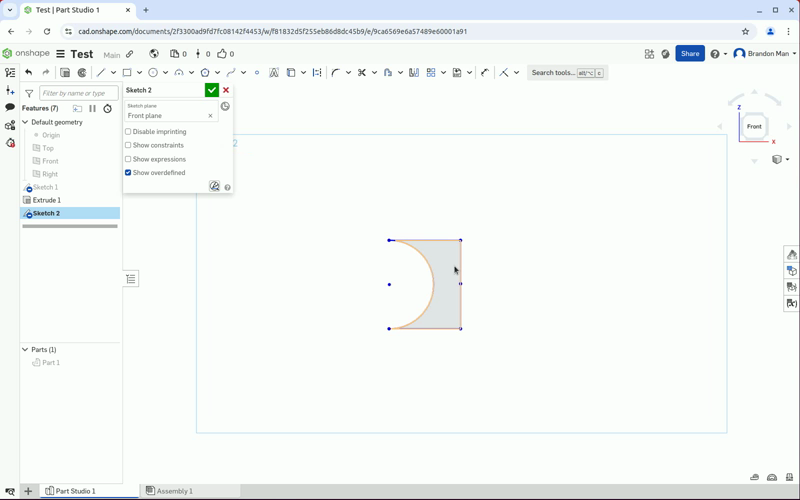
scroll(6)
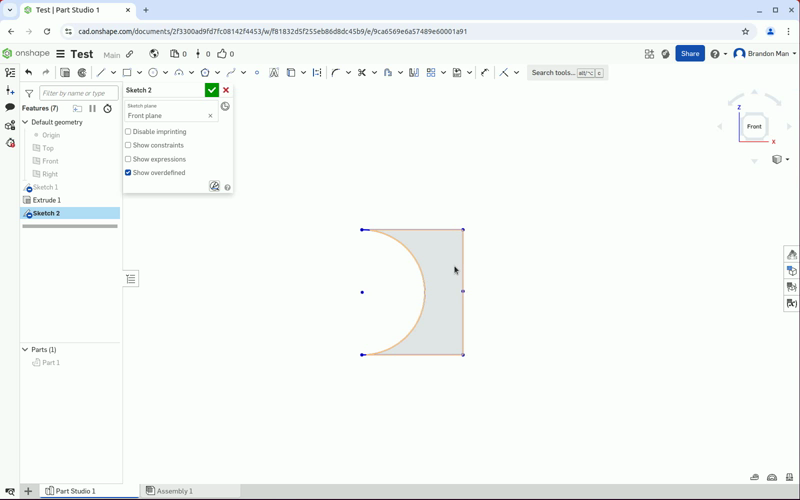
scroll(6)
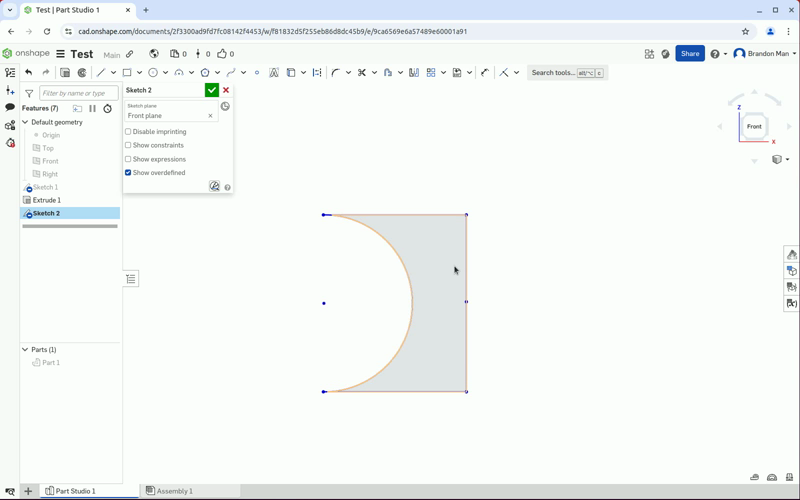
scroll(6)
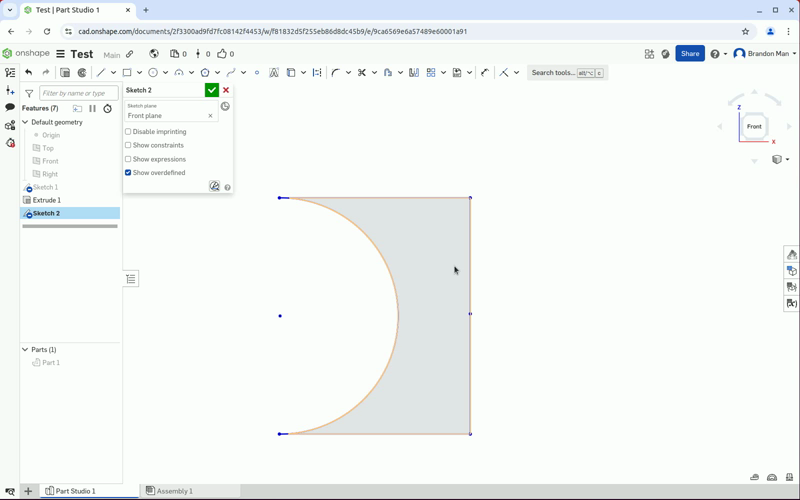
scroll(6)
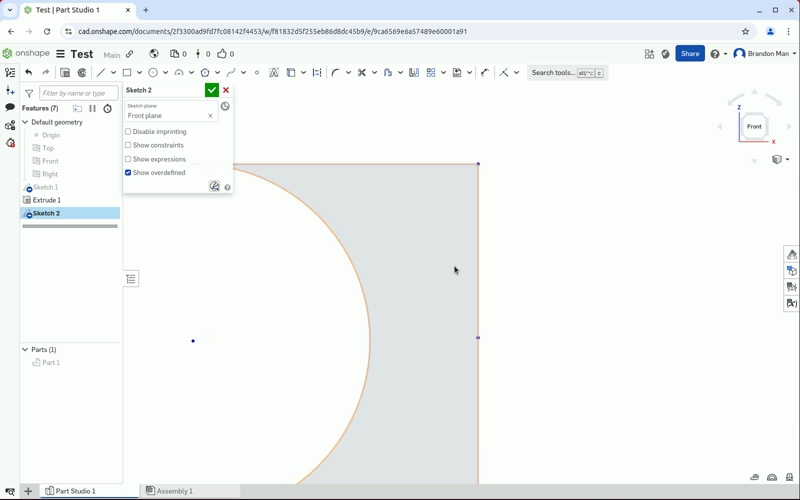
scroll(6)
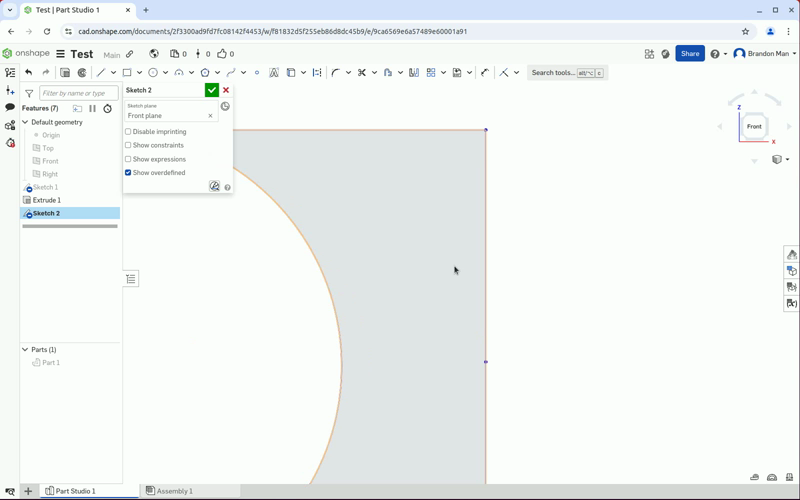
scroll(6)
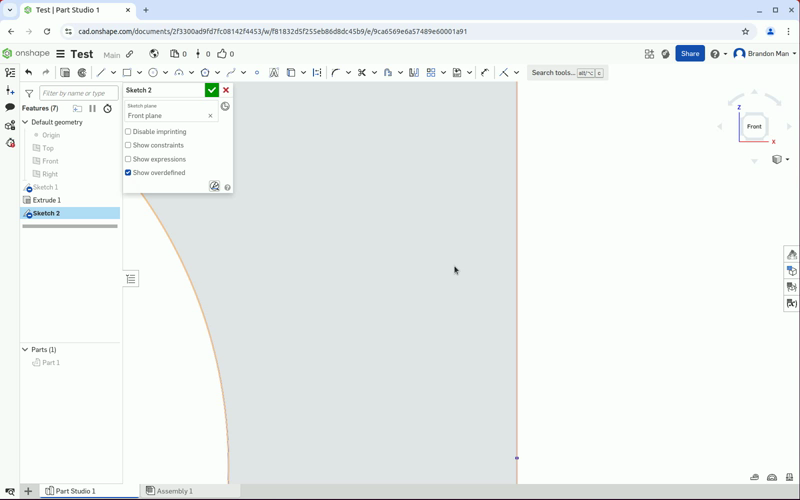
click(454, 265)
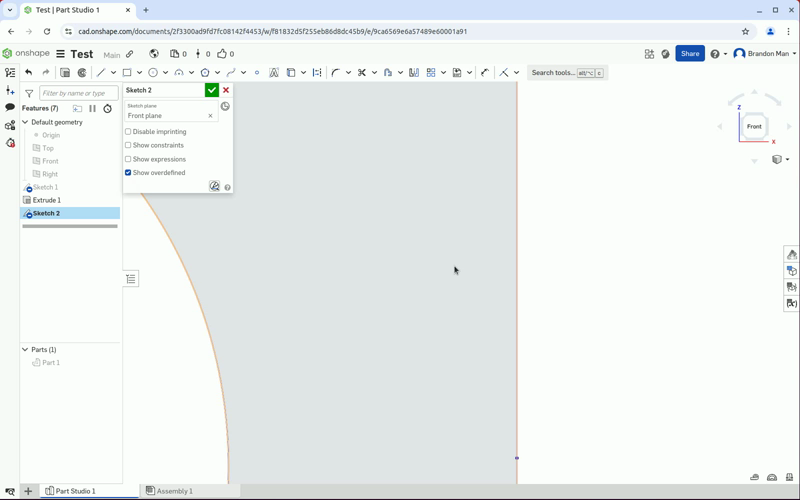
scroll(-6)
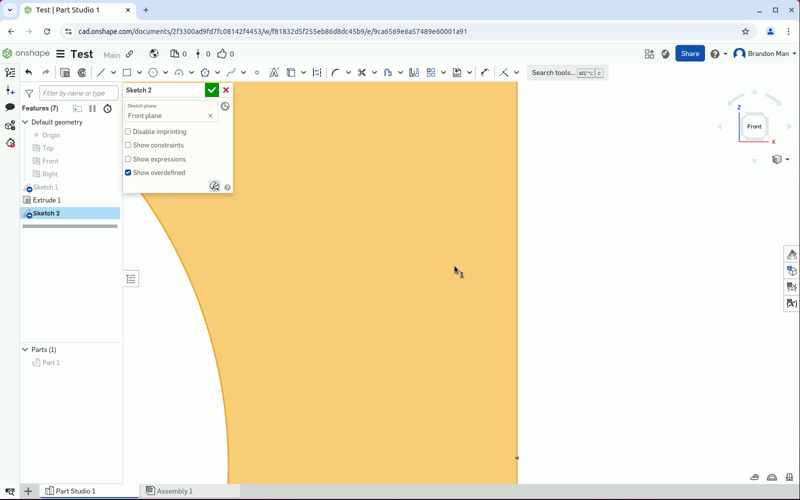
scroll(-6)
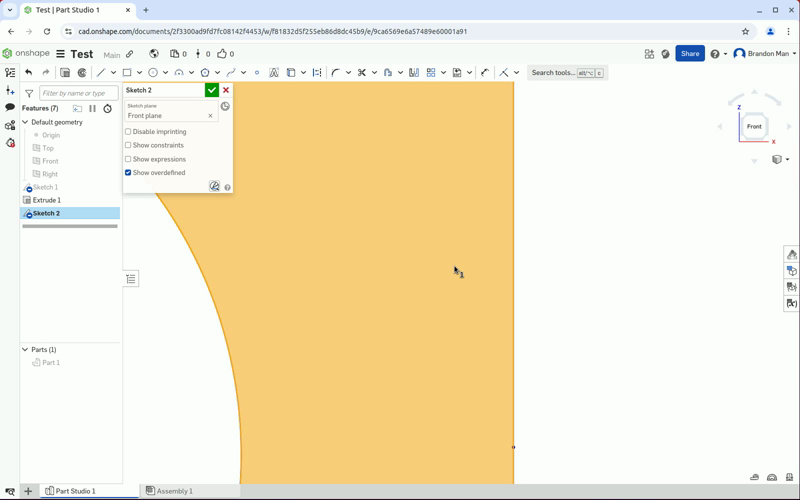
scroll(-6)
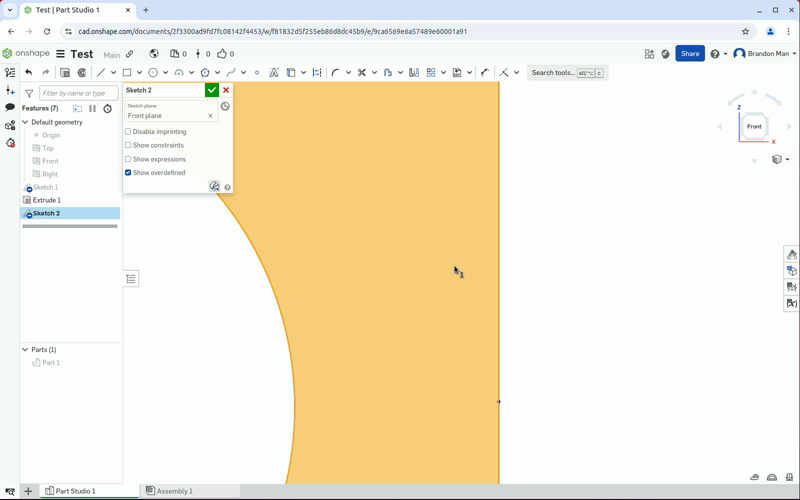
scroll(-6)
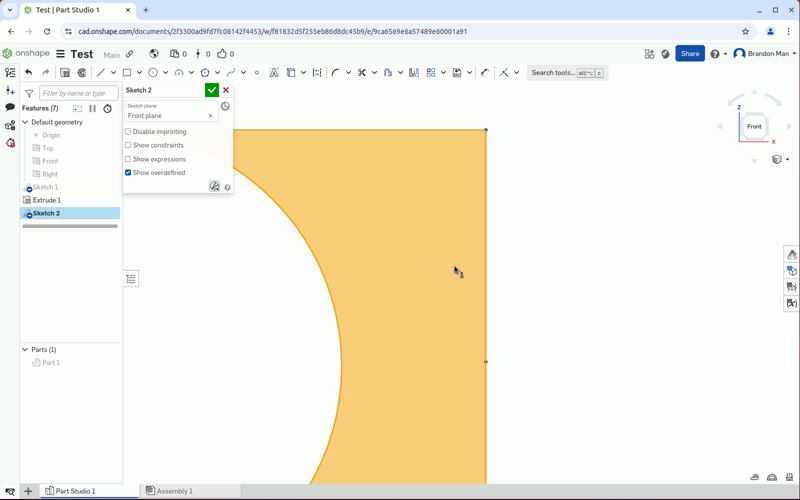
scroll(-6)
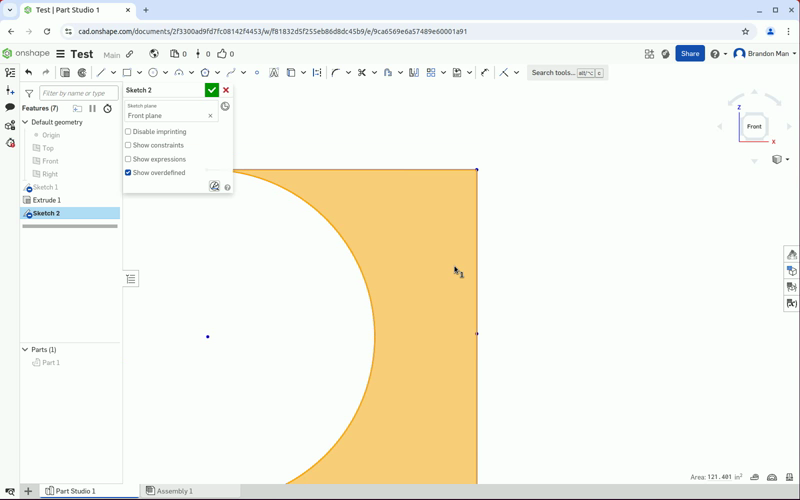
scroll(-6)
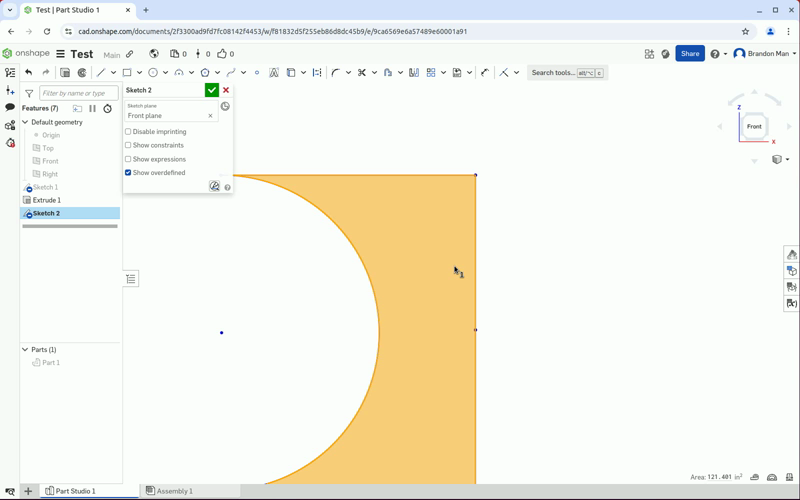
scroll(-6)
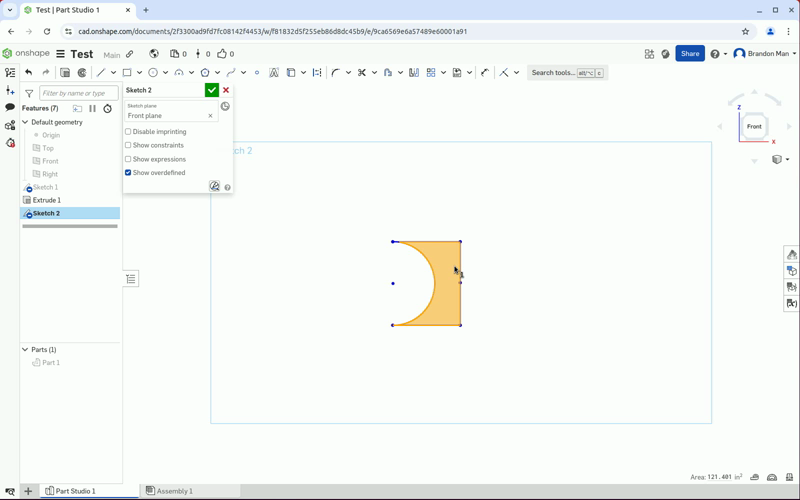
mouse_move(73, 352)
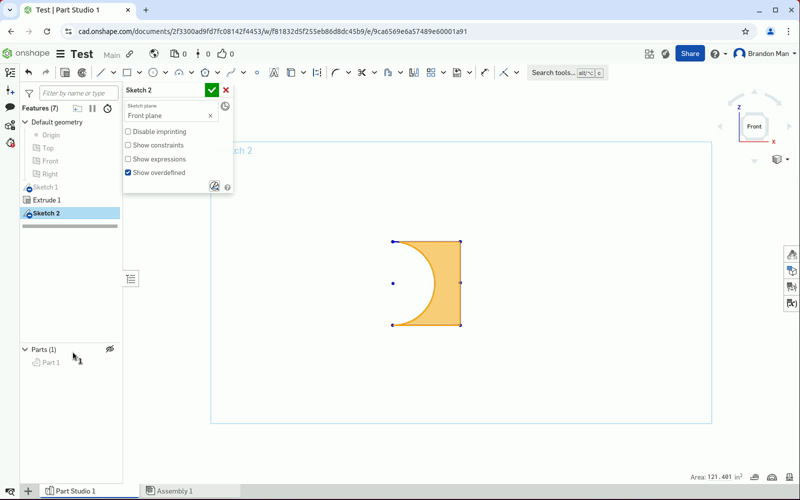
key(shift+y)
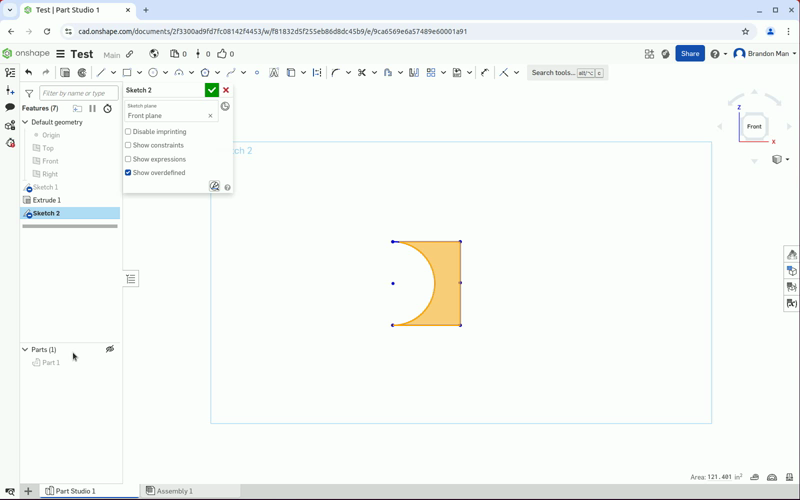
key(shift+e)
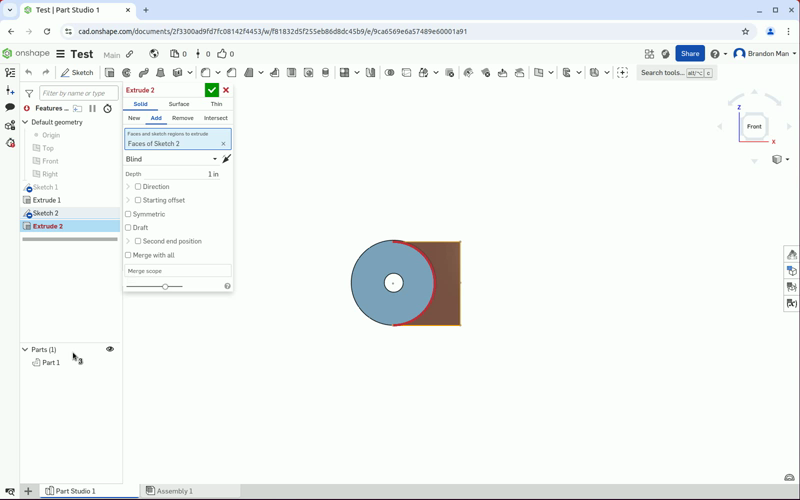
mouse_move(143, 106)
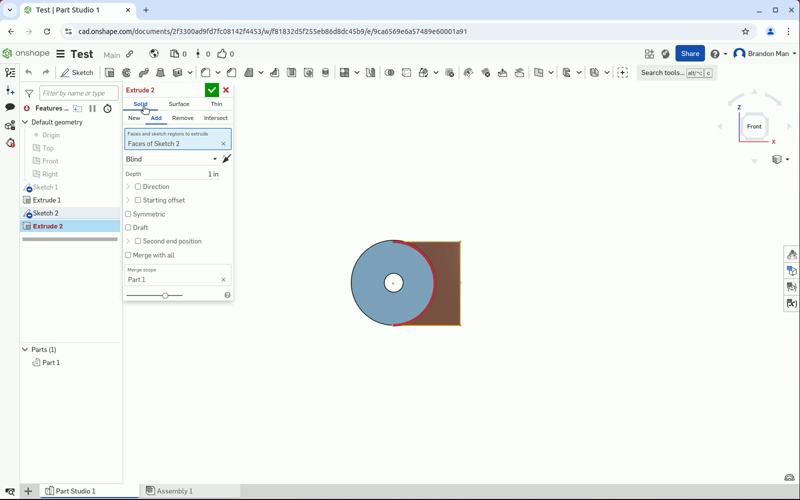
click(143, 106)
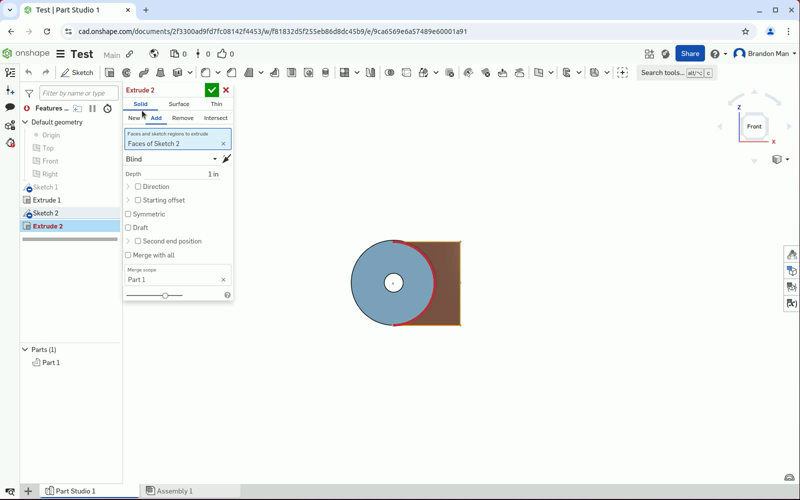
mouse_move(137, 120)
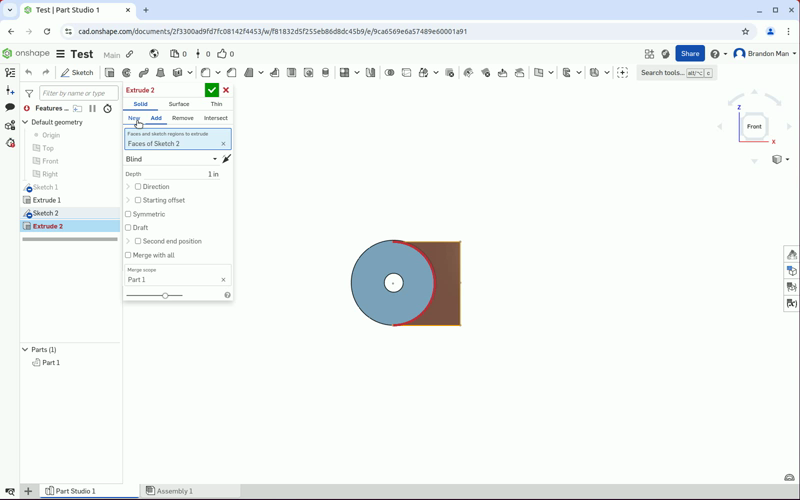
click(137, 120)
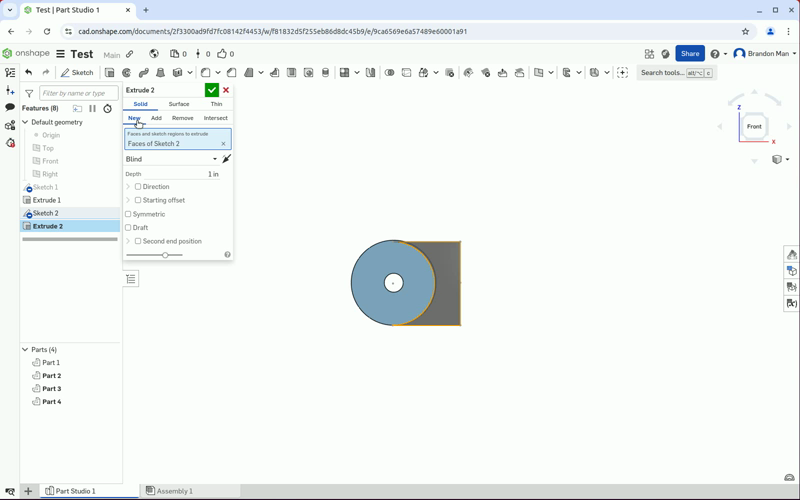
key(tab, 4)
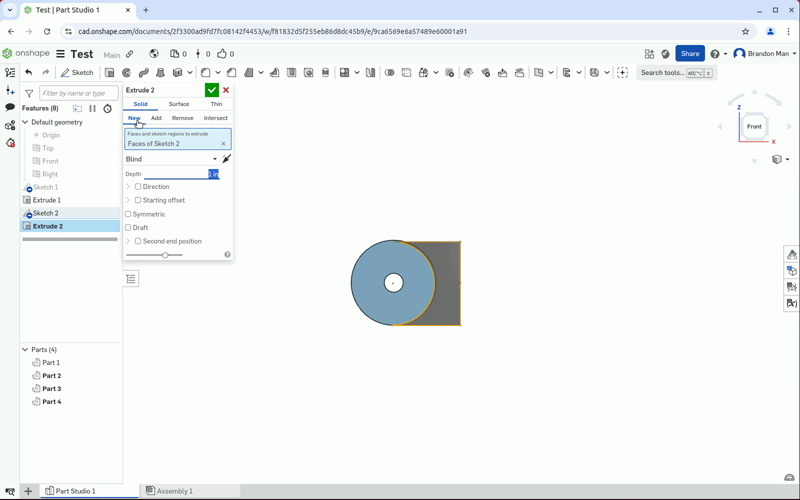
text(-6.981)
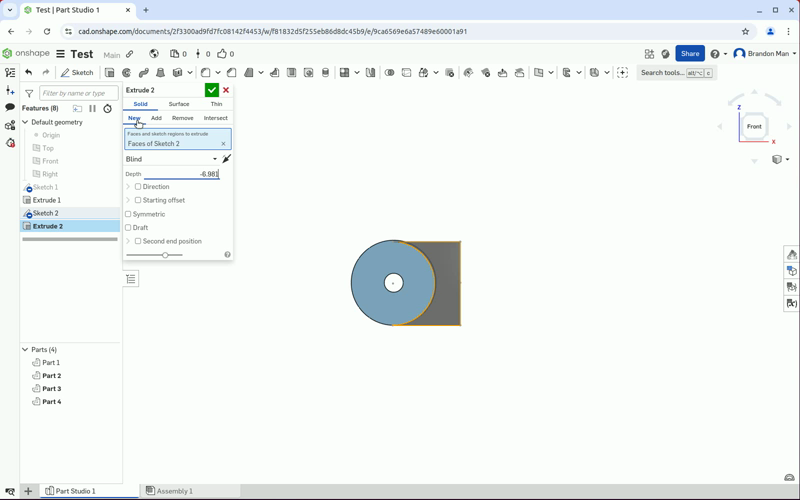
key(enter)
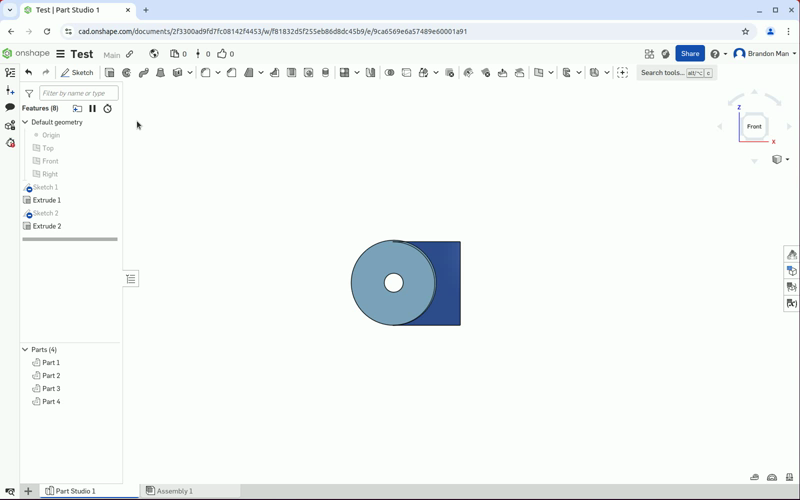
key(shift+h)
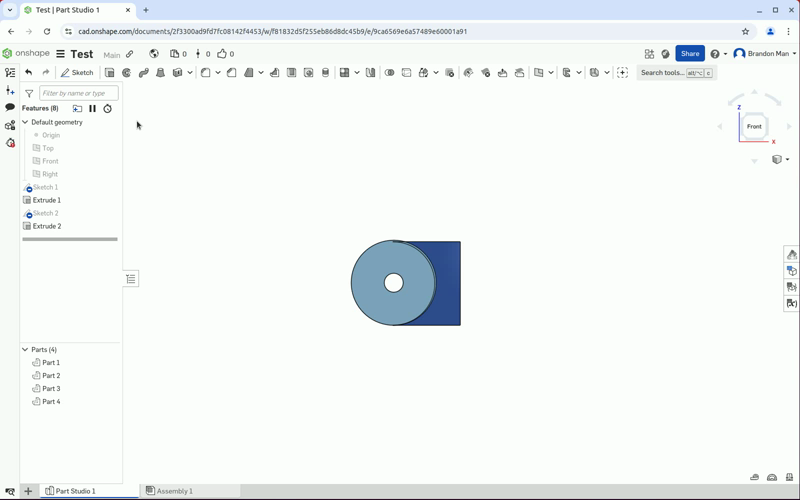
key(shift+h)
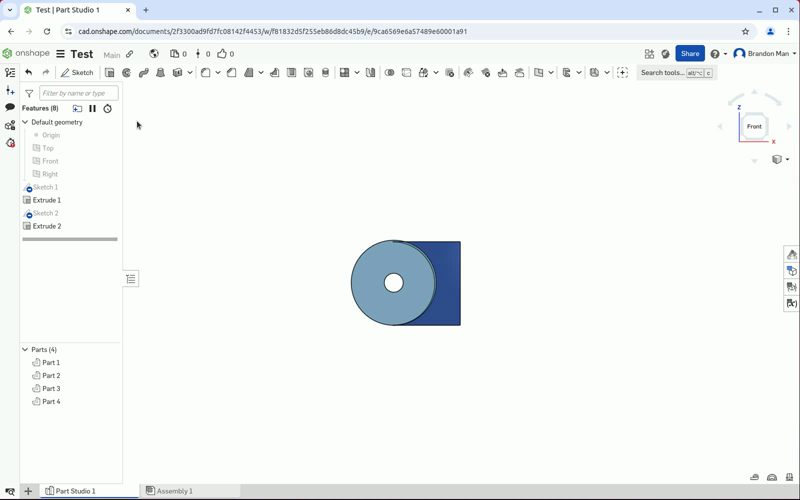
mouse_move(73, 189)
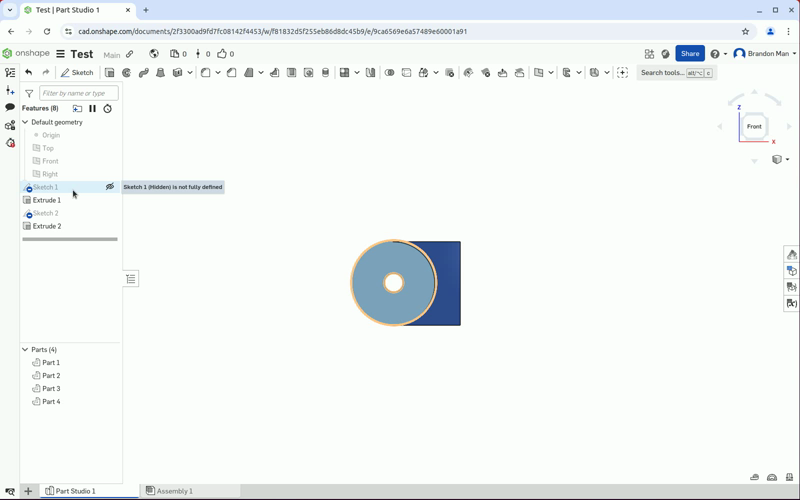
click(73, 189)
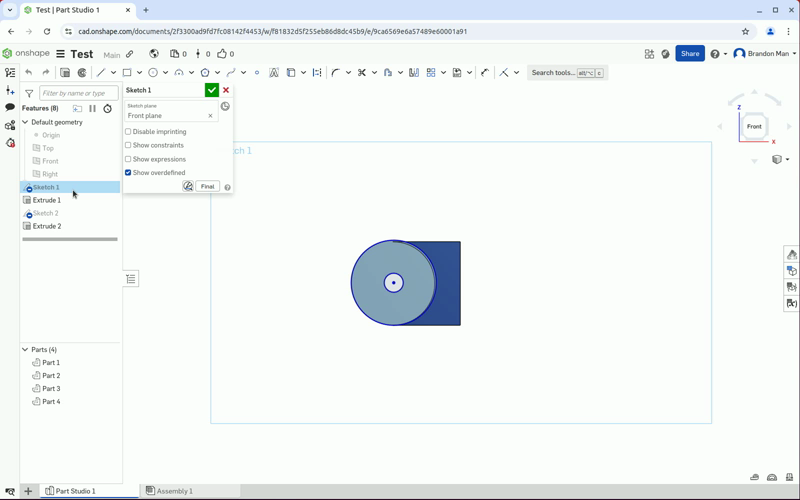
mouse_move(229, 92)
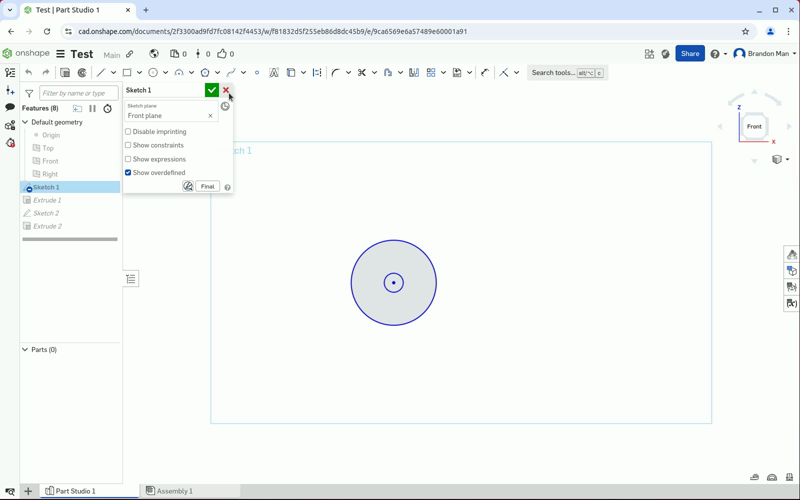
click(229, 92)
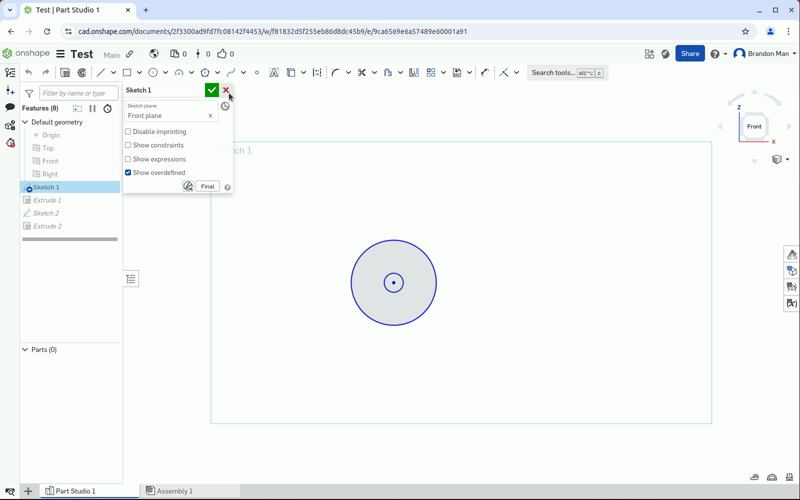
key(shift+s)
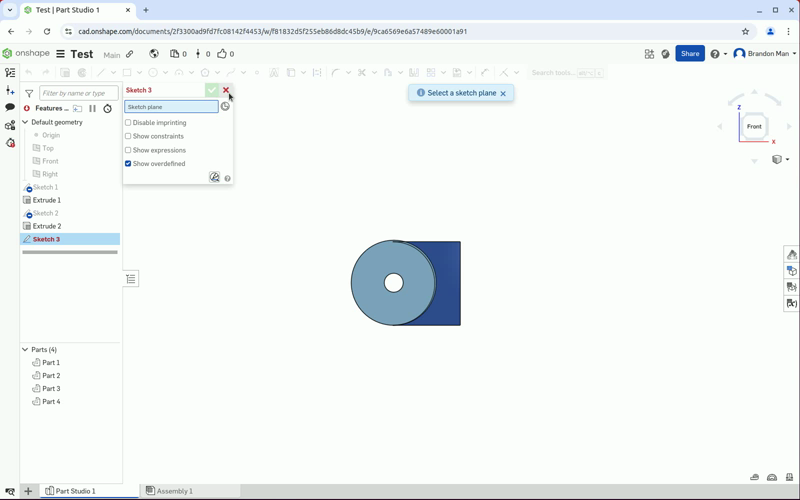
mouse_move(73, 163)
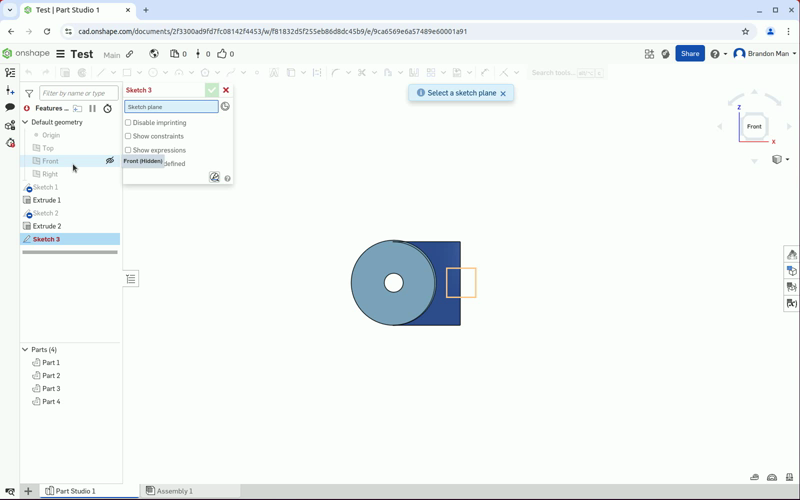
click(73, 163)
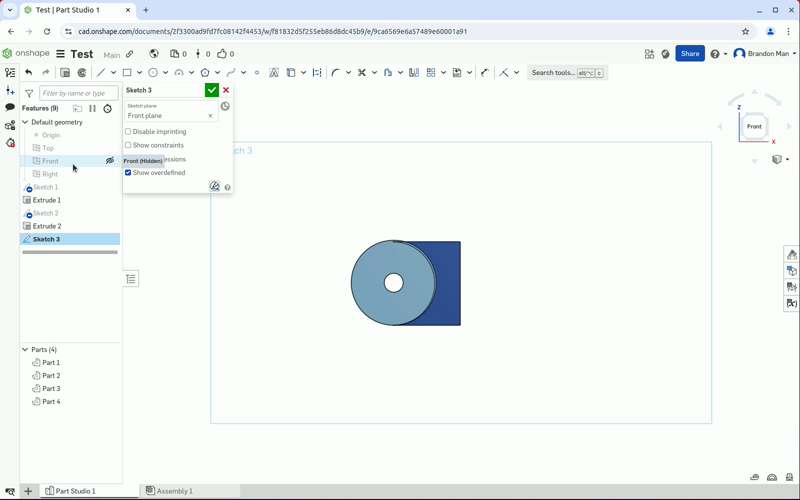
mouse_move(73, 352)
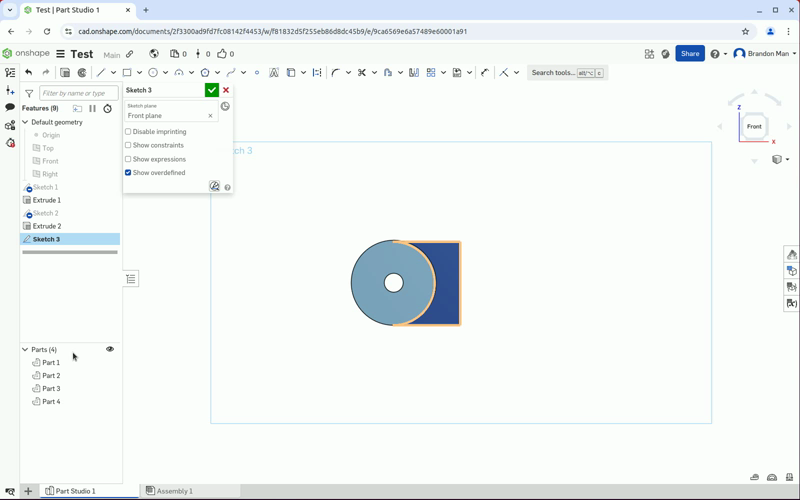
key(y)
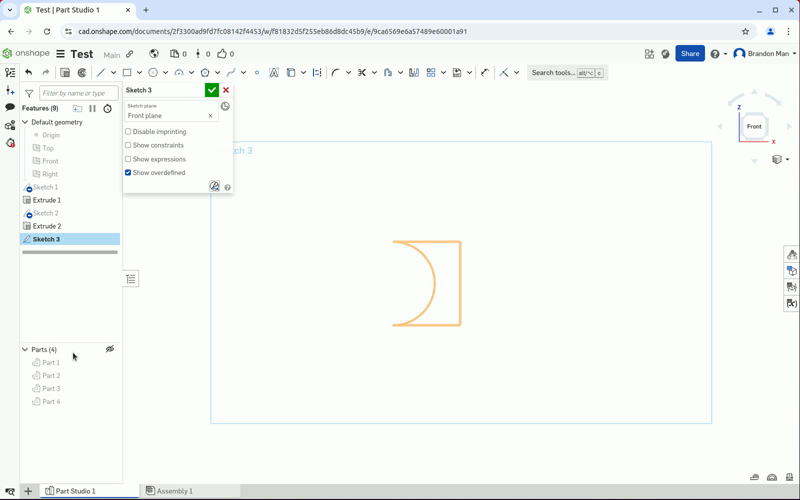
key(l)
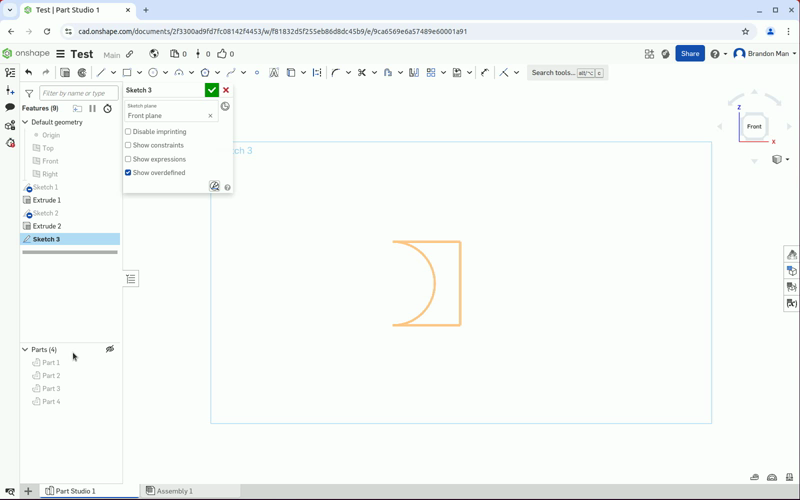
key_down(shift)
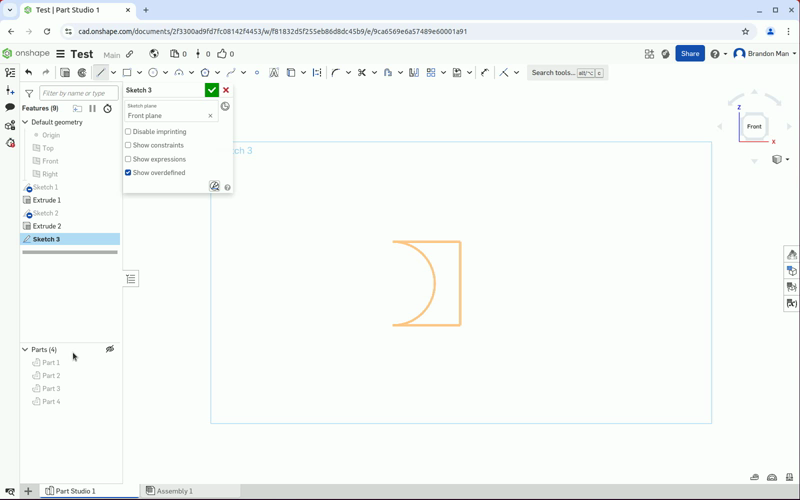
mouse_move(460, 325)
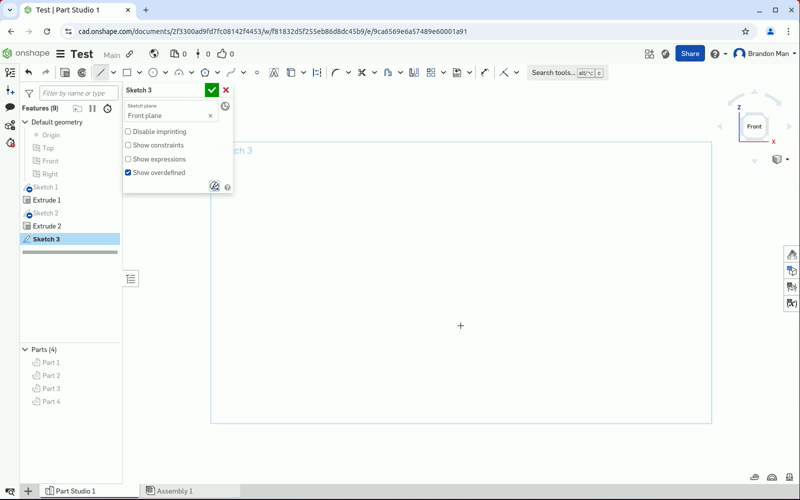
click(460, 325)
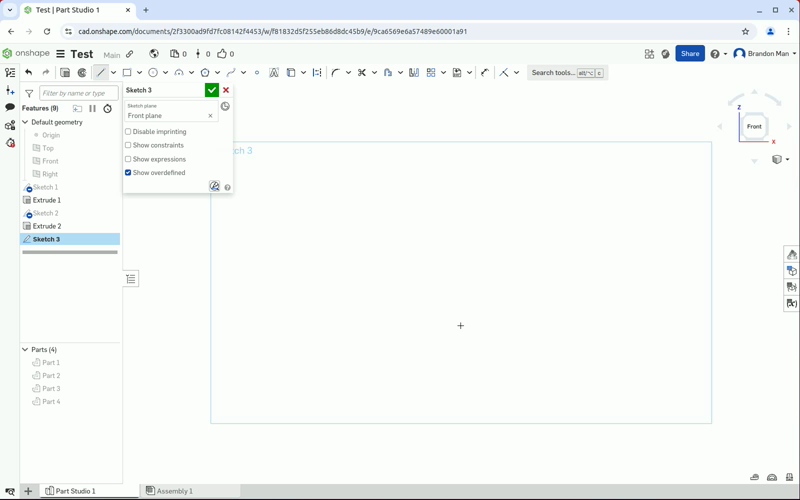
key_up(shift)
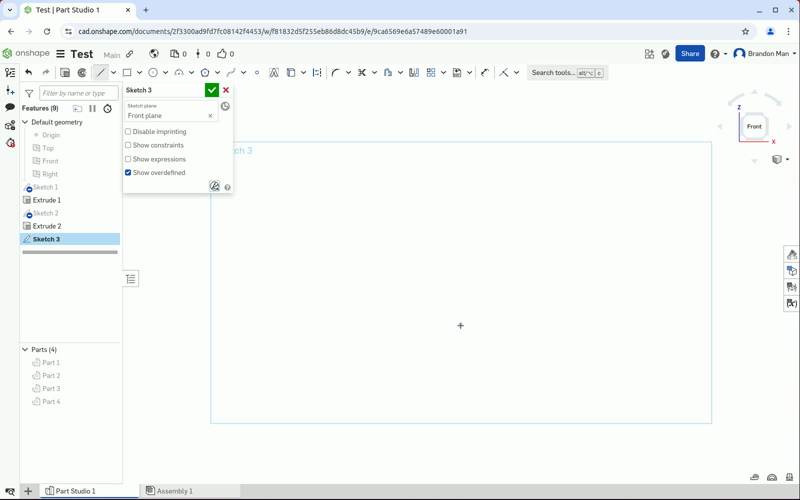
key_down(shift)
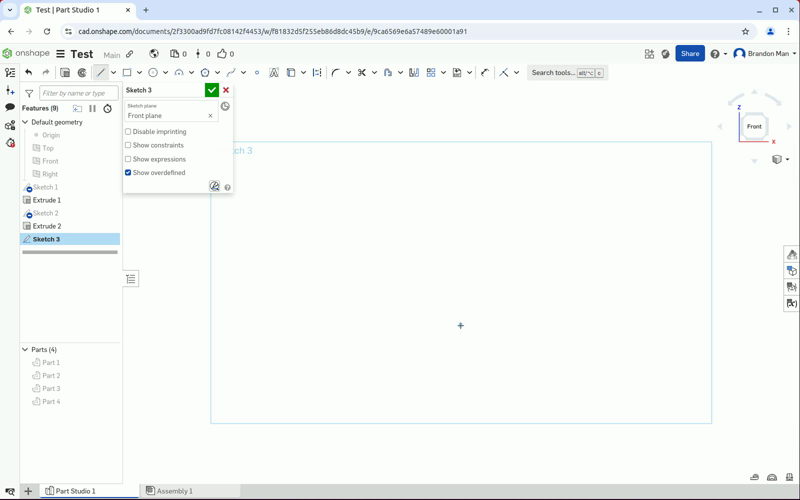
mouse_move(490, 325)
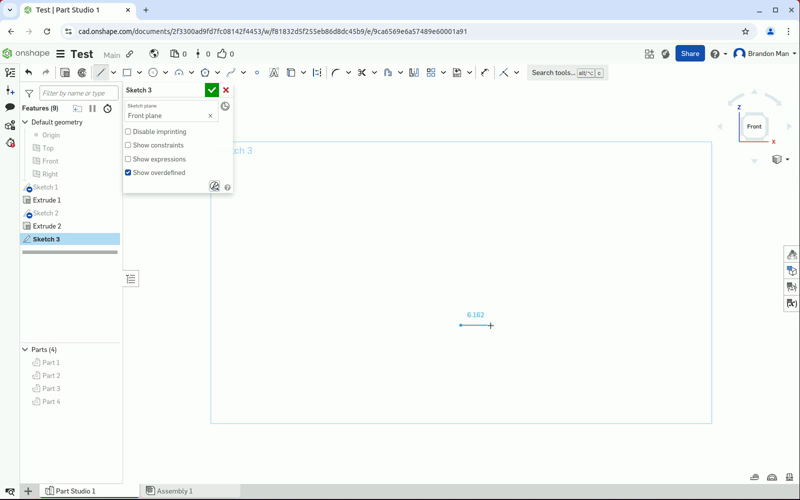
mouse_move(495, 325)
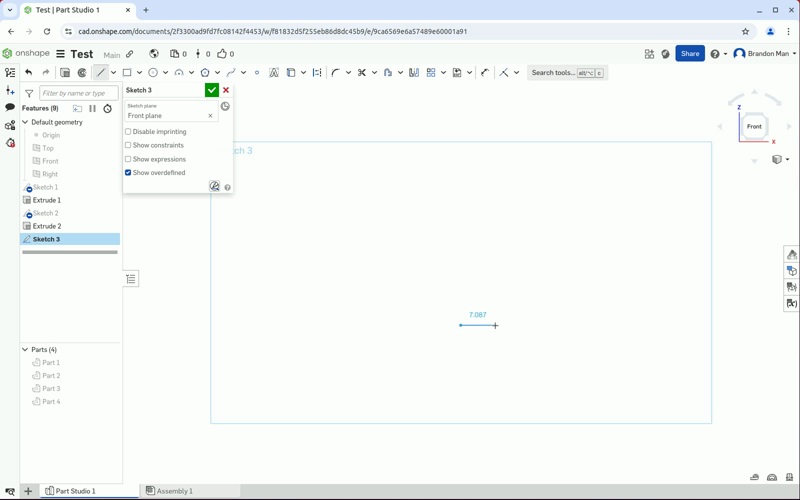
click(495, 325)
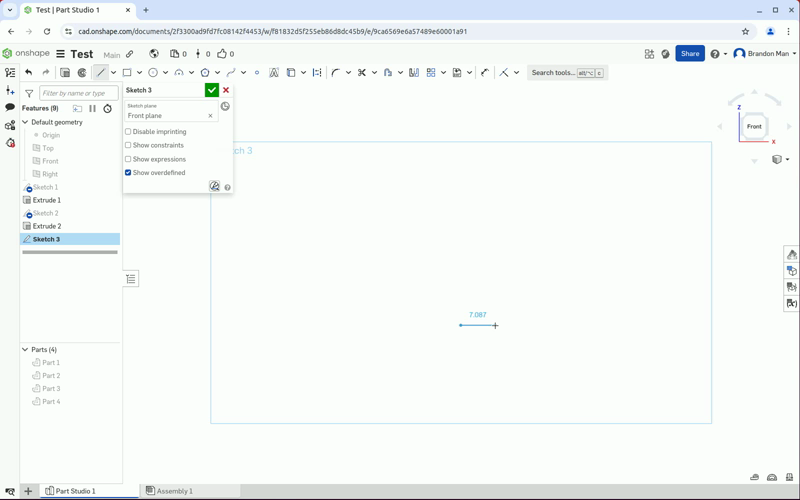
key_up(shift)
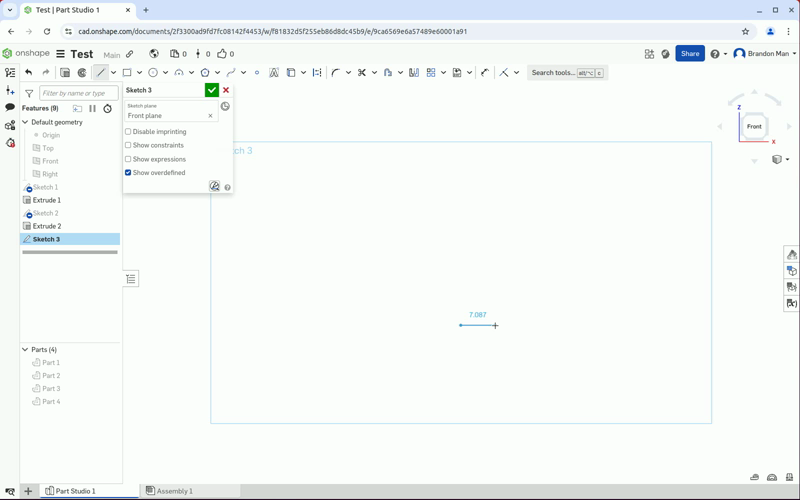
key_down(shift)
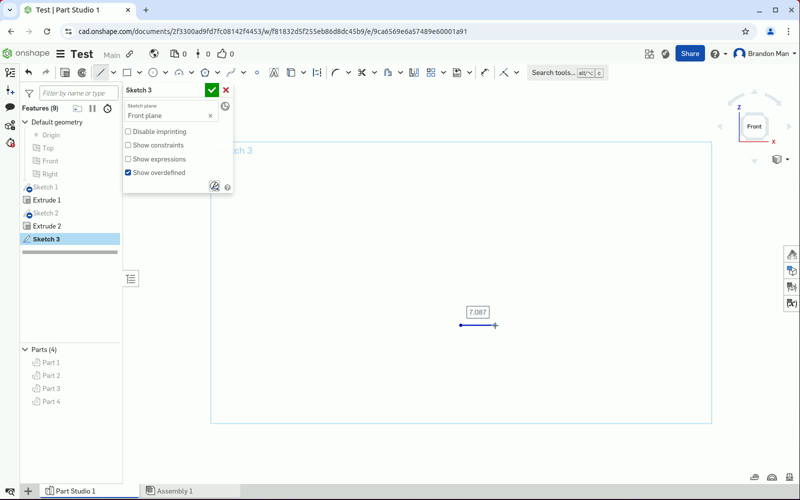
mouse_move(495, 241)
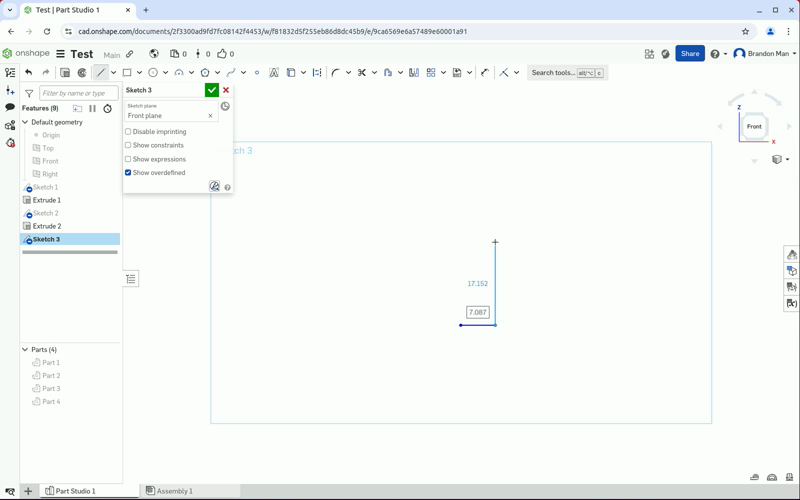
click(495, 241)
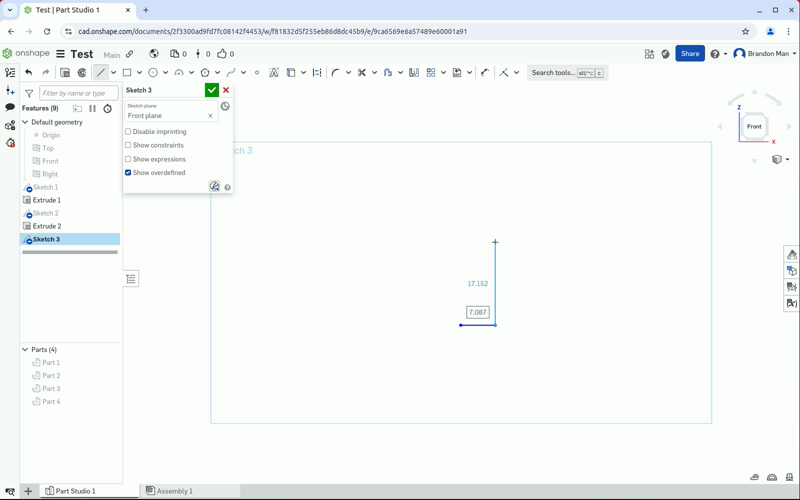
key_up(shift)
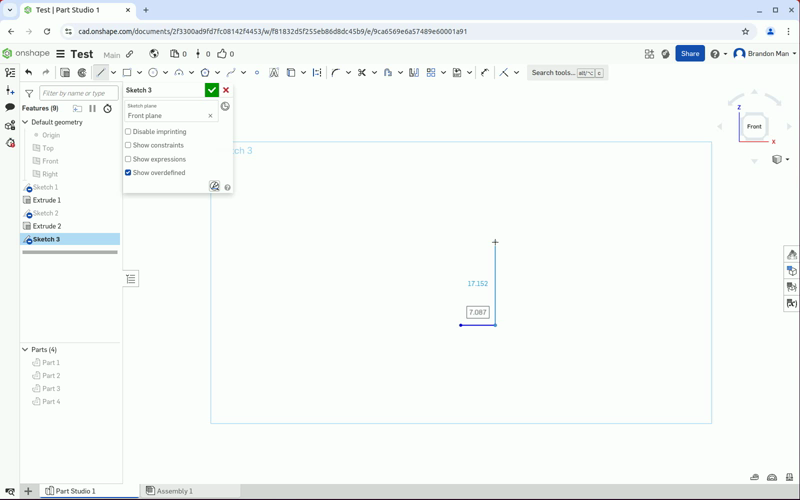
key_down(shift)
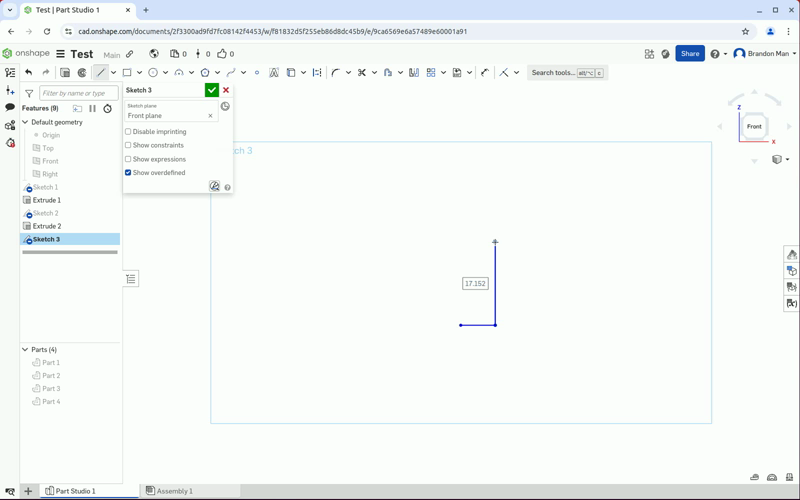
mouse_move(525, 241)
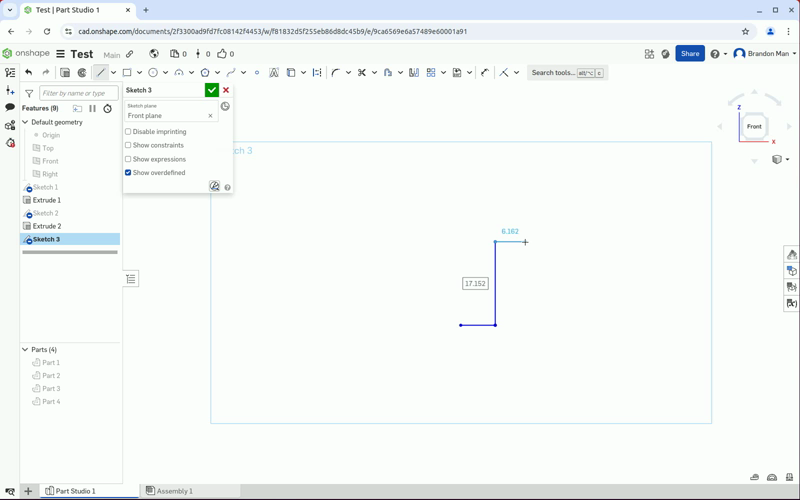
mouse_move(460, 241)
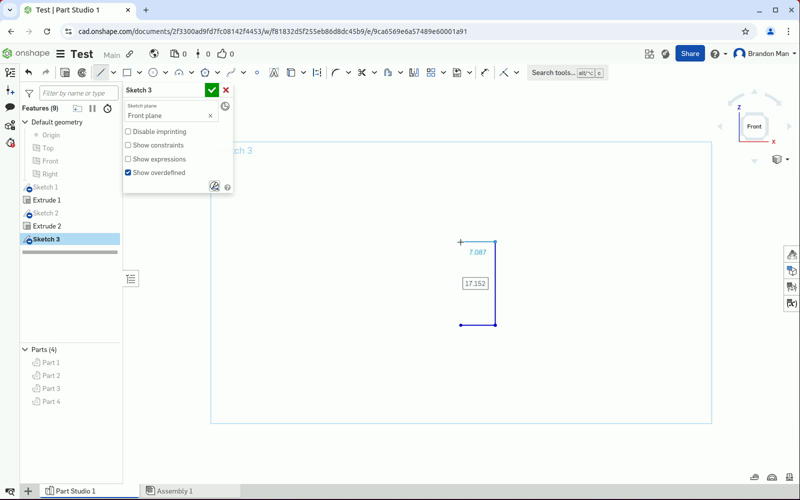
click(460, 241)
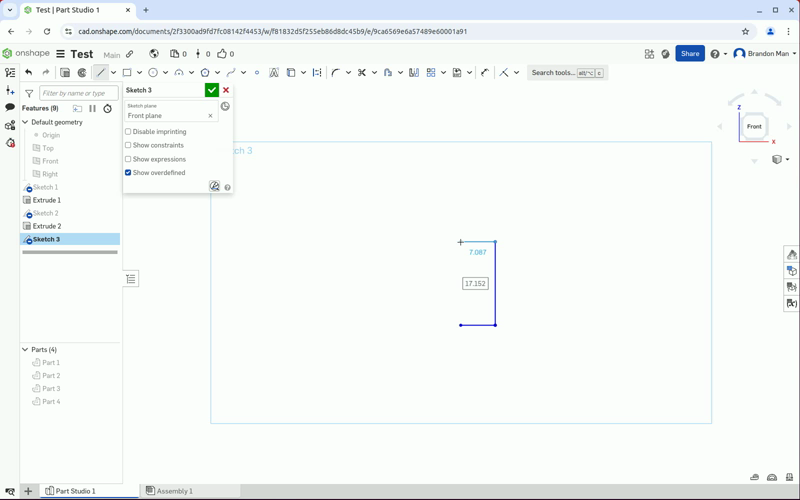
key_up(shift)
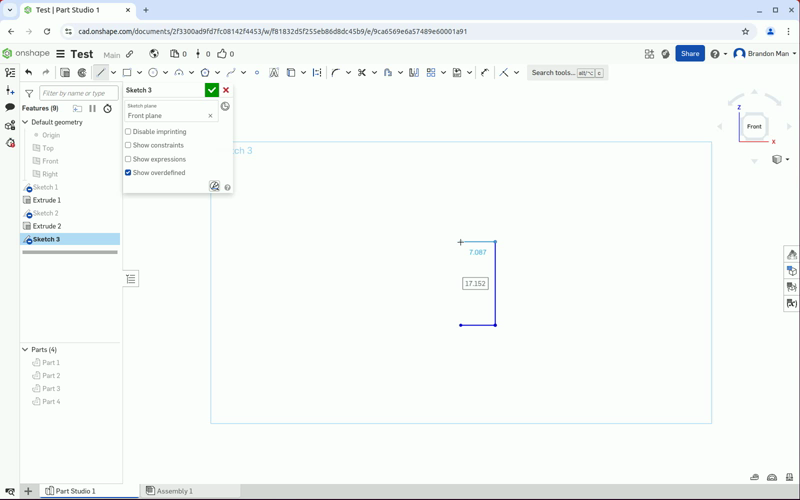
key_down(shift)
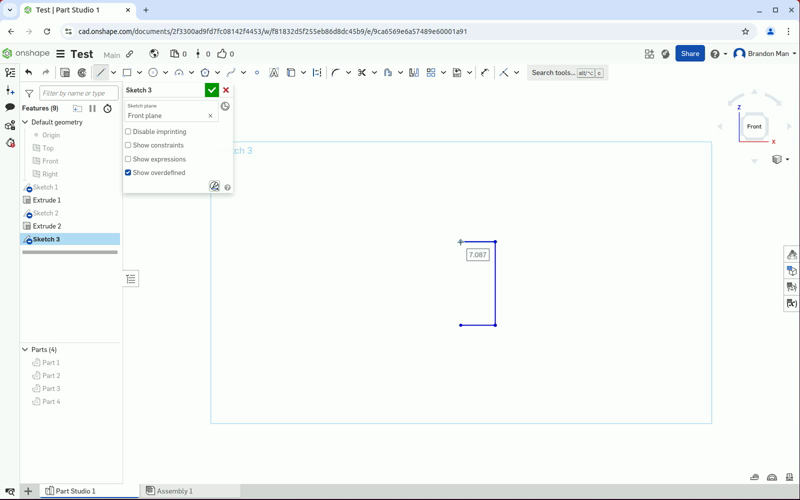
mouse_move(490, 241)
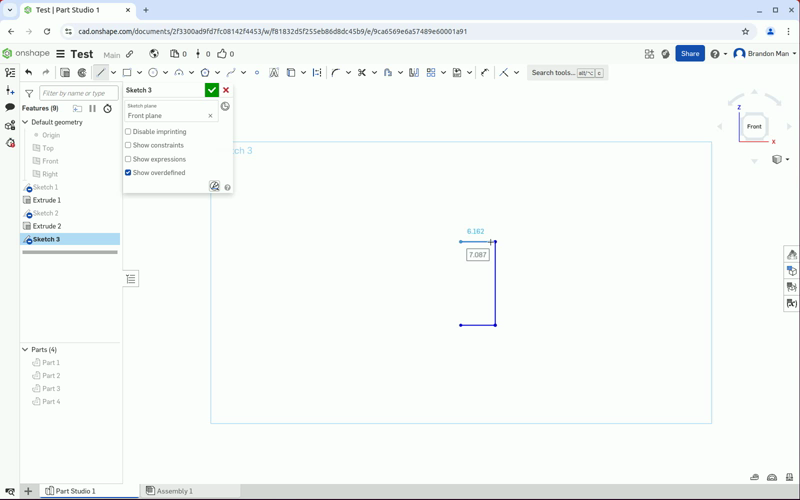
mouse_move(460, 282)
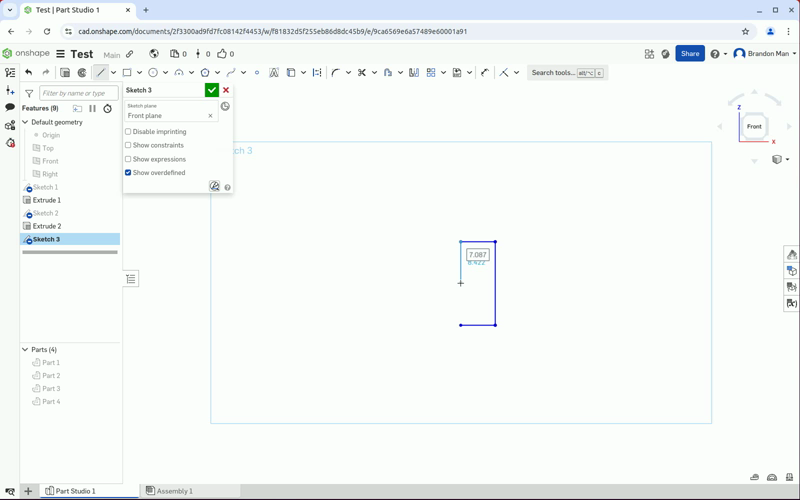
click(460, 282)
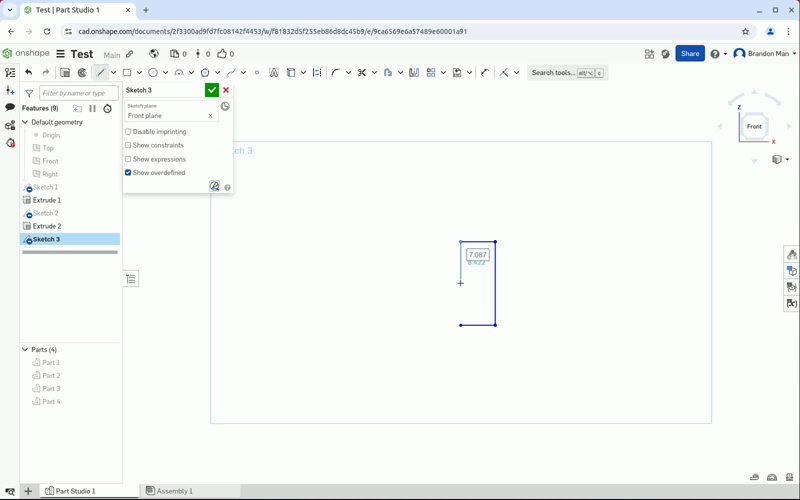
key_up(shift)
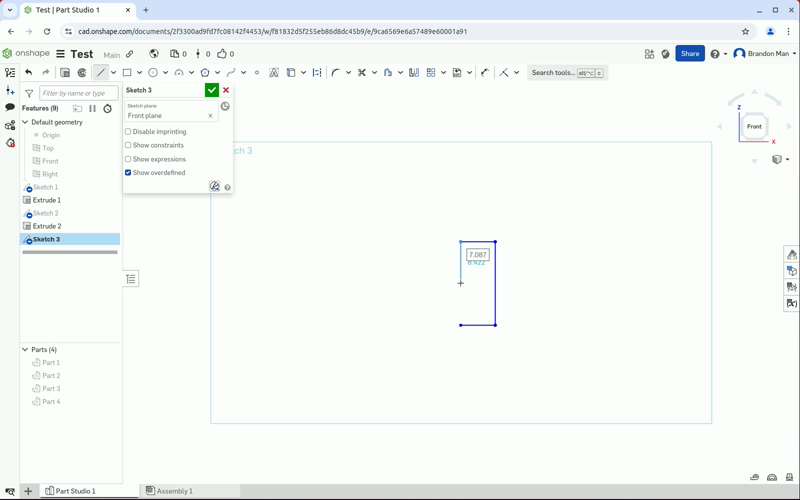
mouse_move(490, 282)
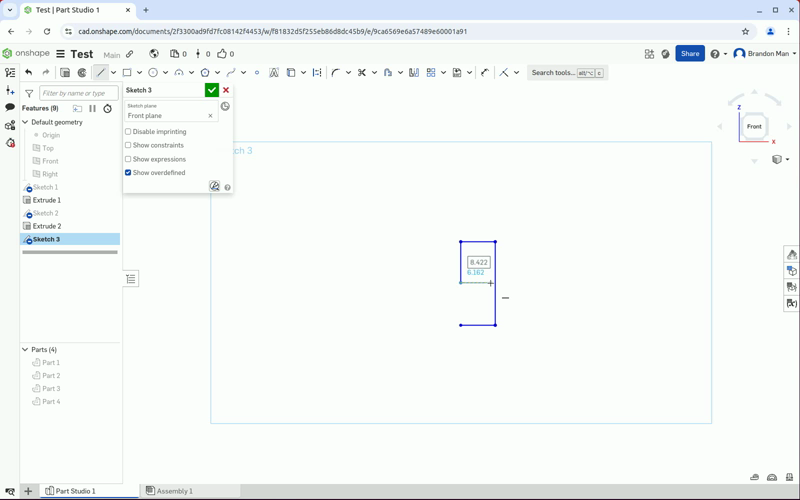
key_down(shift)
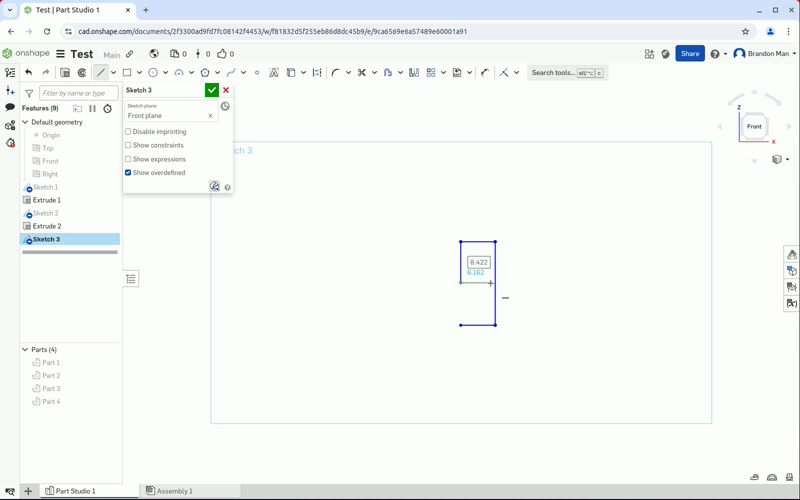
mouse_move(460, 325)
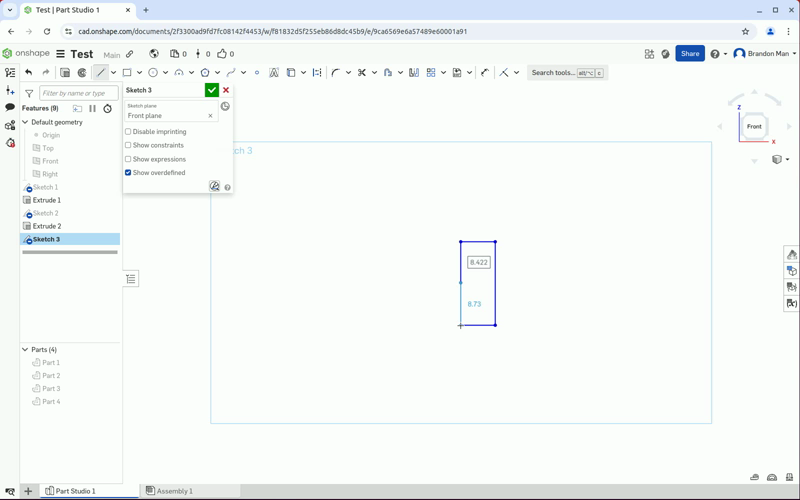
key_up(shift)
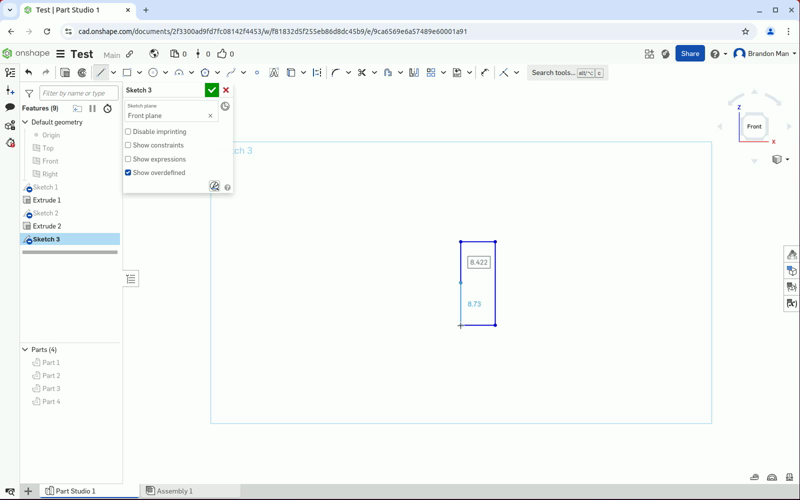
click(460, 325)
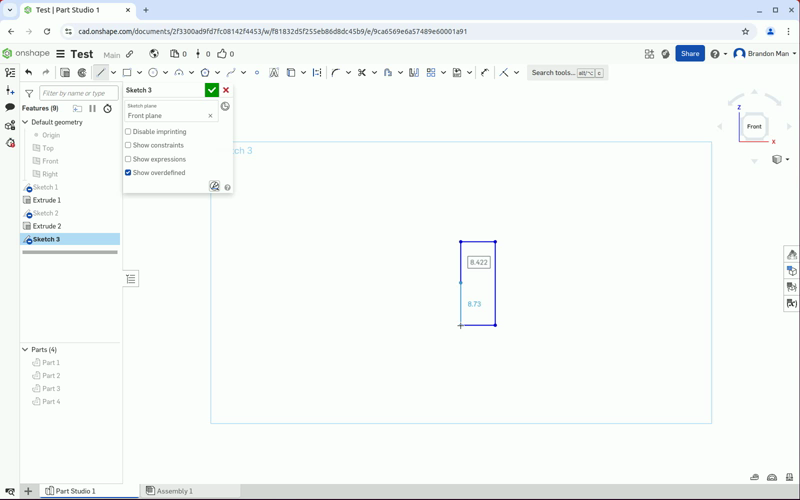
key(esc)
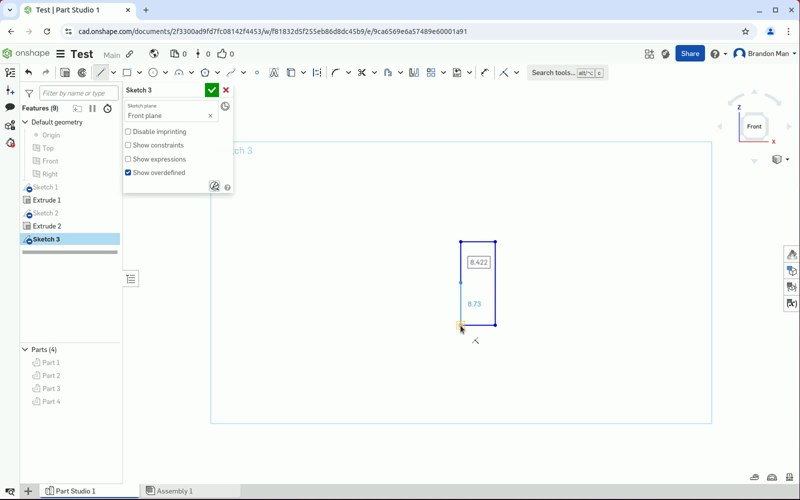
mouse_move(488, 263)
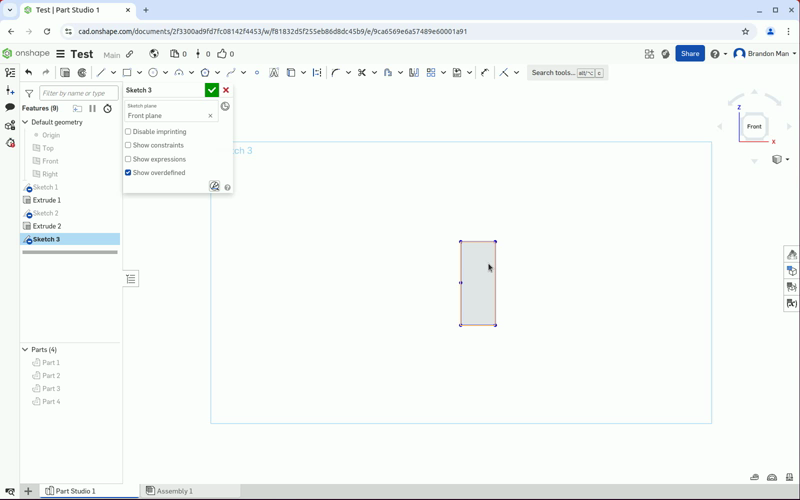
click(488, 263)
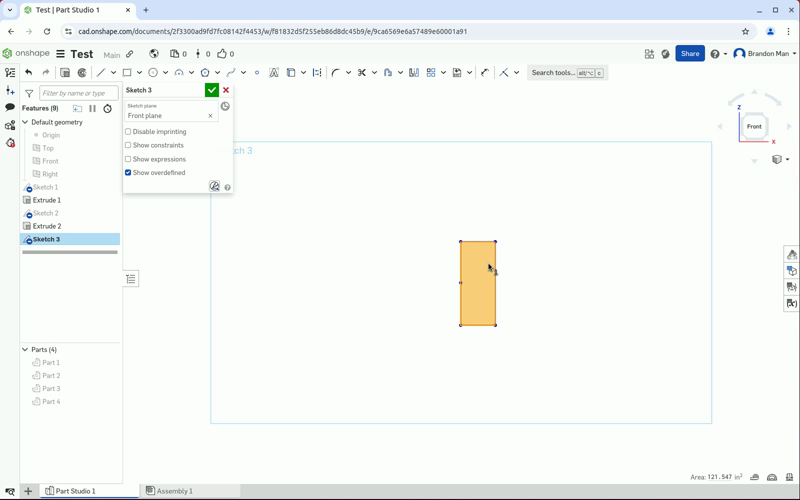
mouse_move(73, 352)
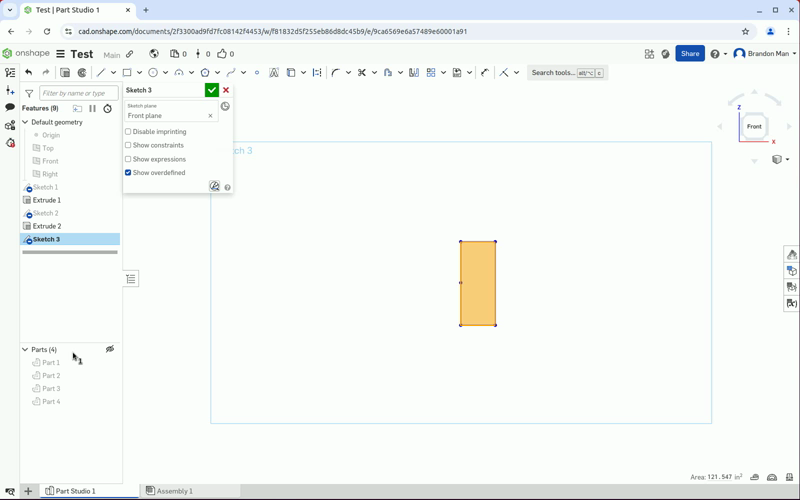
key(shift+y)
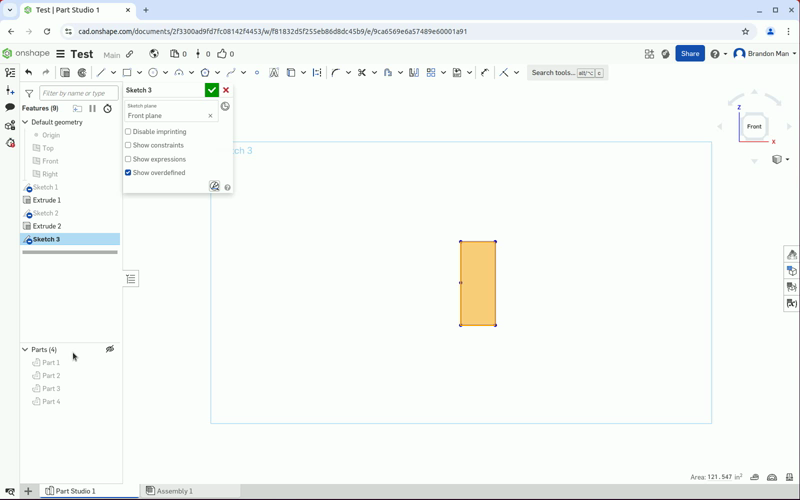
key(shift+e)
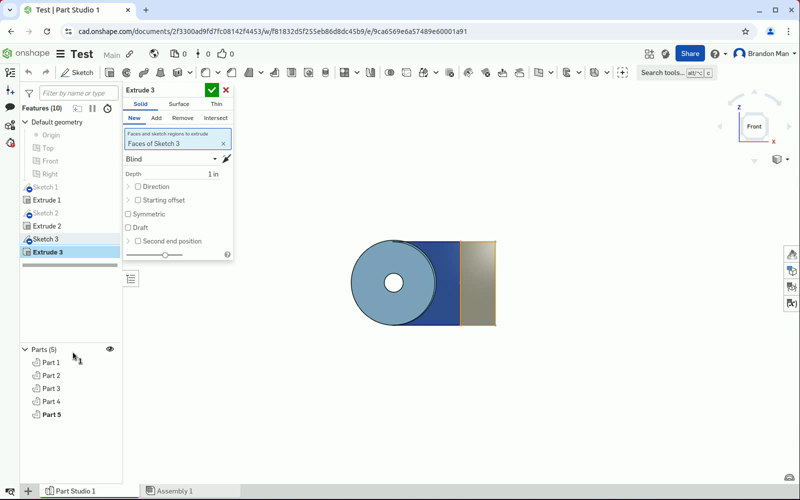
mouse_move(143, 106)
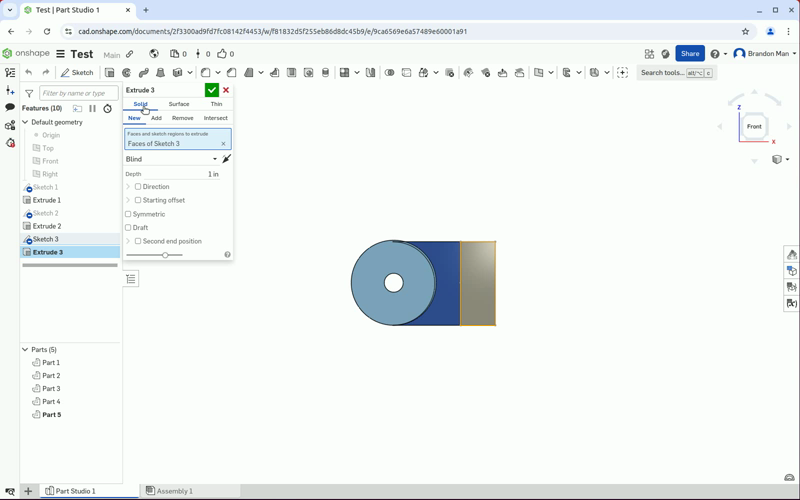
click(143, 106)
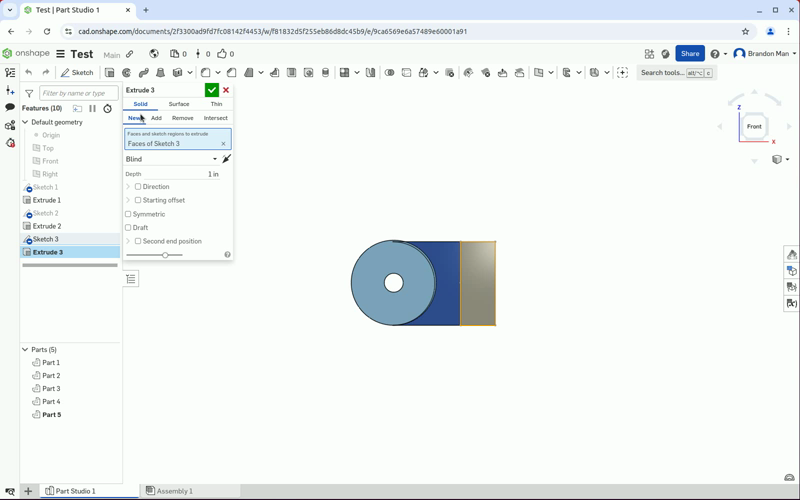
mouse_move(137, 120)
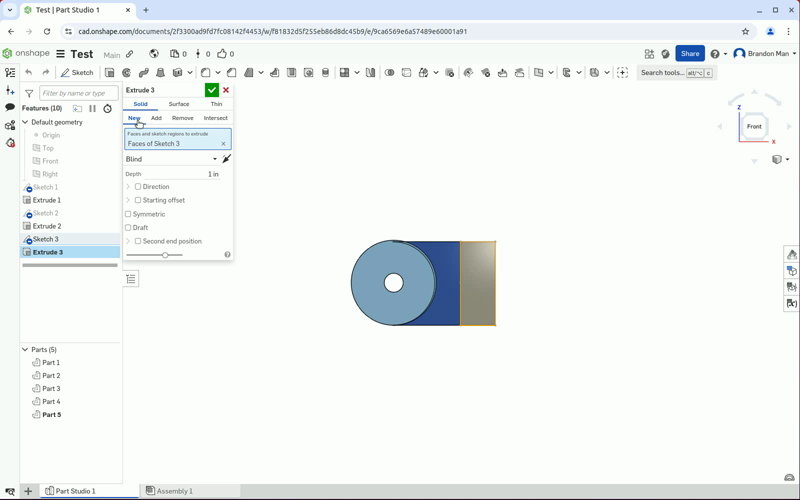
click(137, 120)
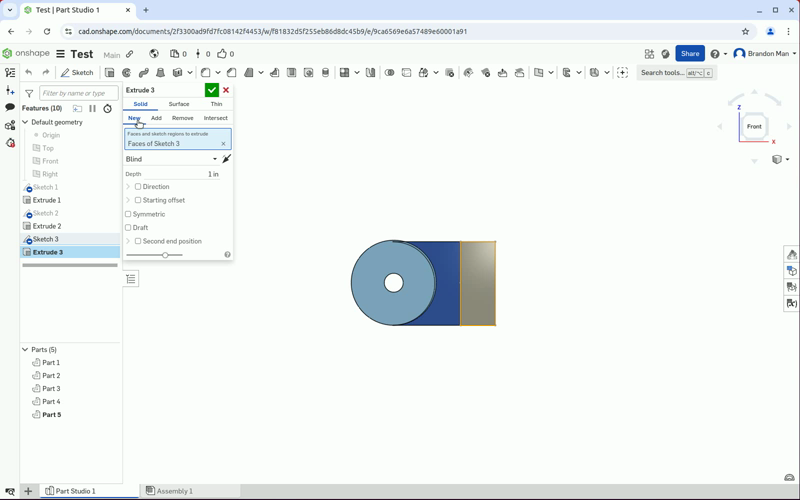
key(tab, 4)
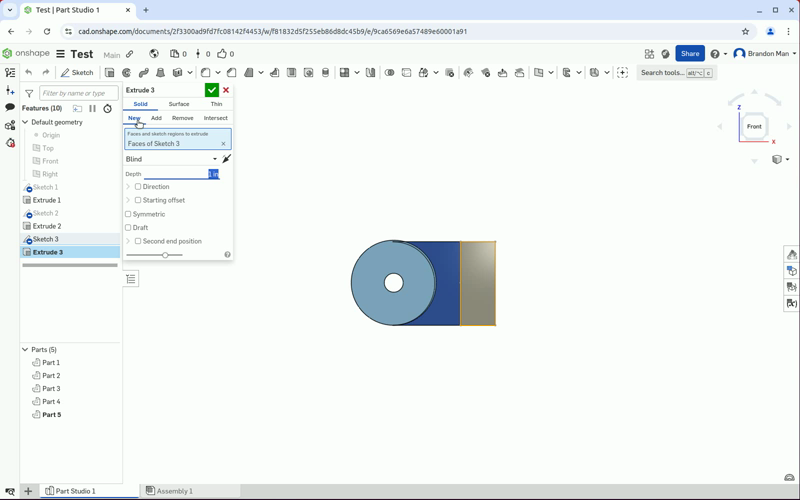
text(-6.981)
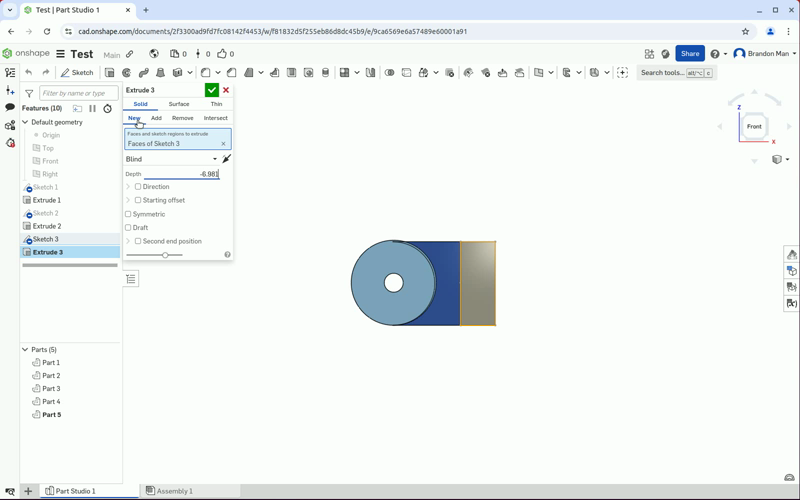
key(enter)
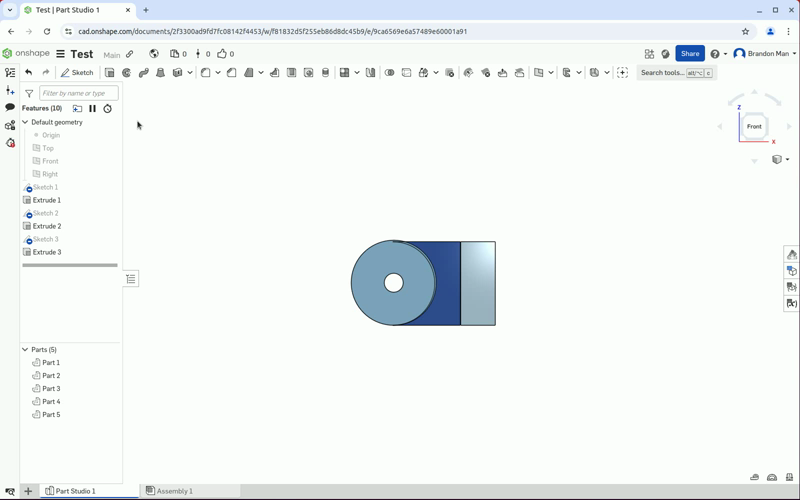
key(shift+h)
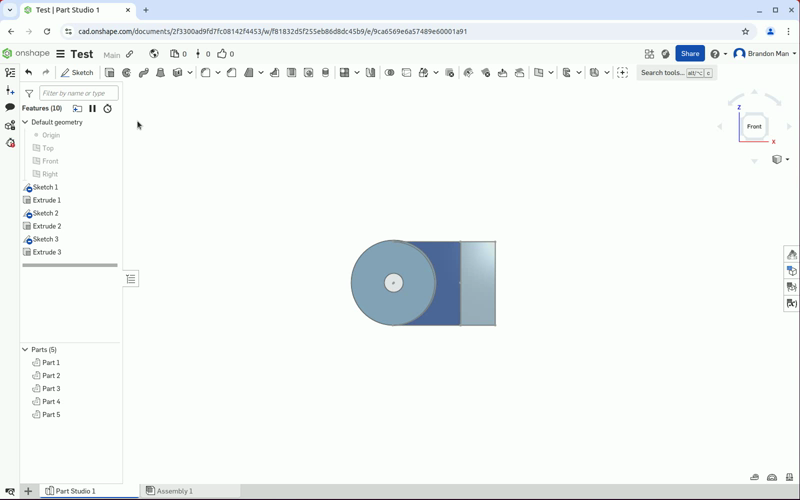
key(shift+h)
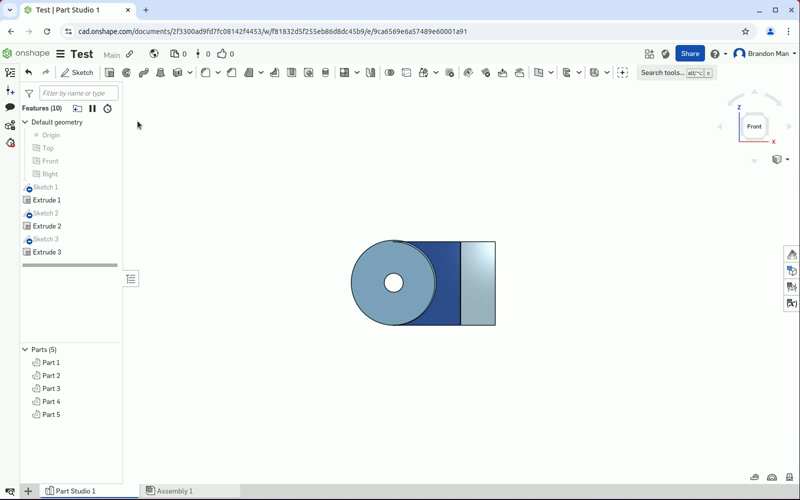
mouse_move(73, 189)
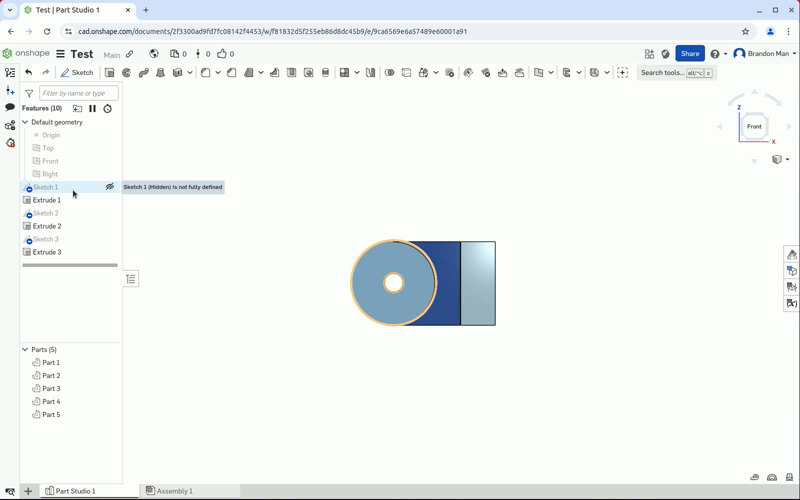
click(73, 189)
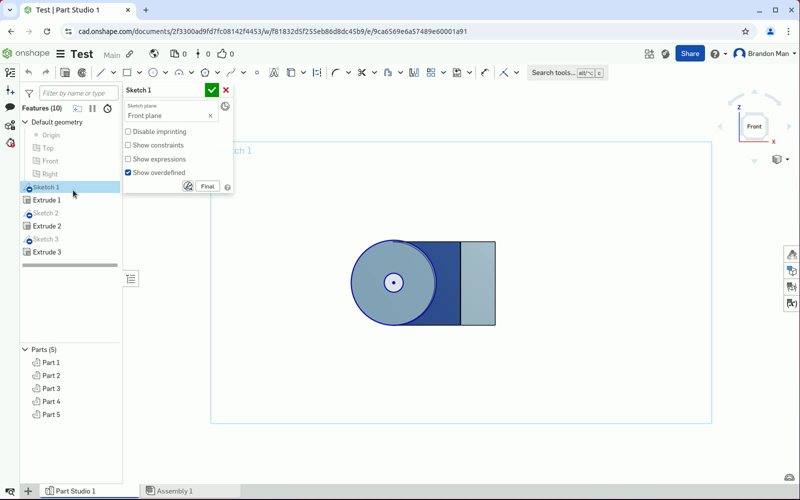
mouse_move(229, 92)
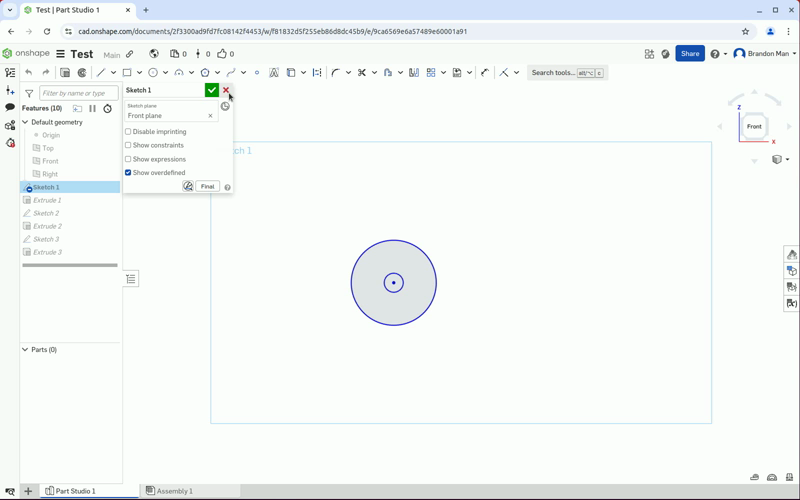
click(229, 92)
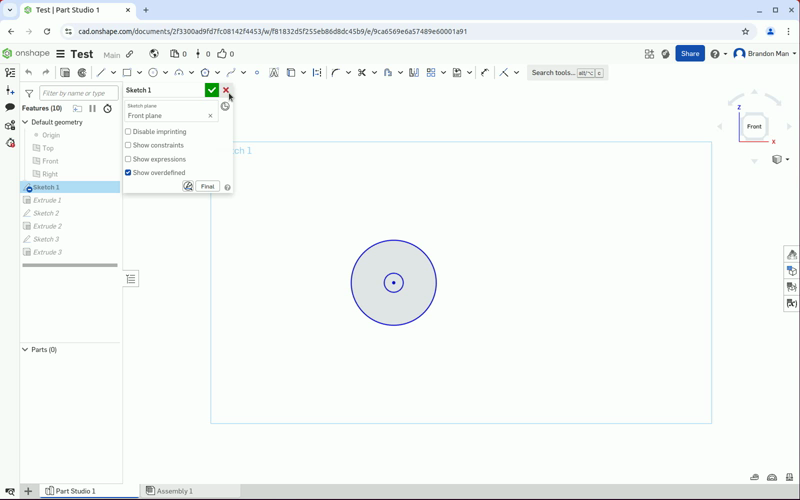
key(shift+s)
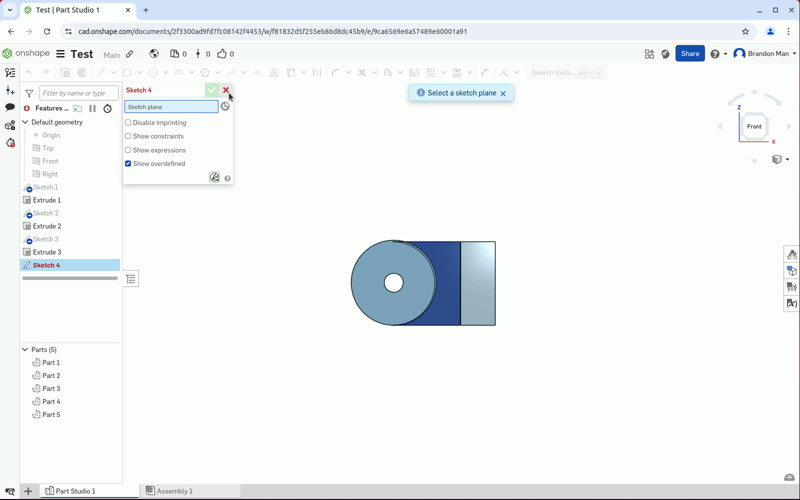
mouse_move(73, 163)
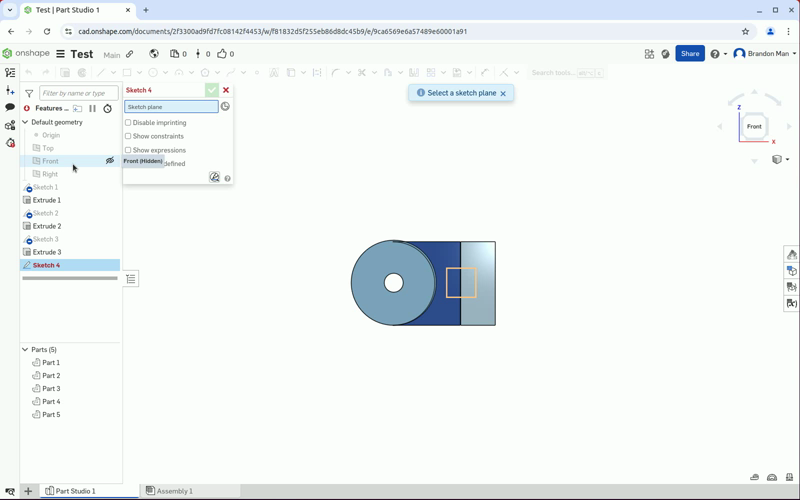
click(73, 163)
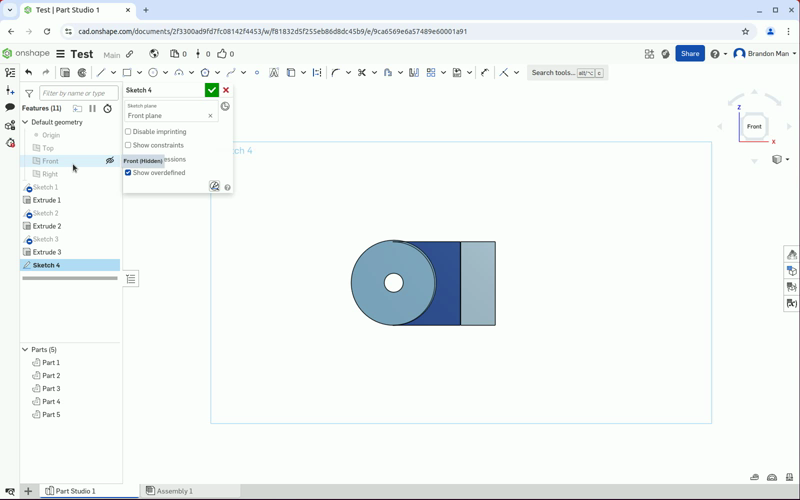
mouse_move(73, 352)
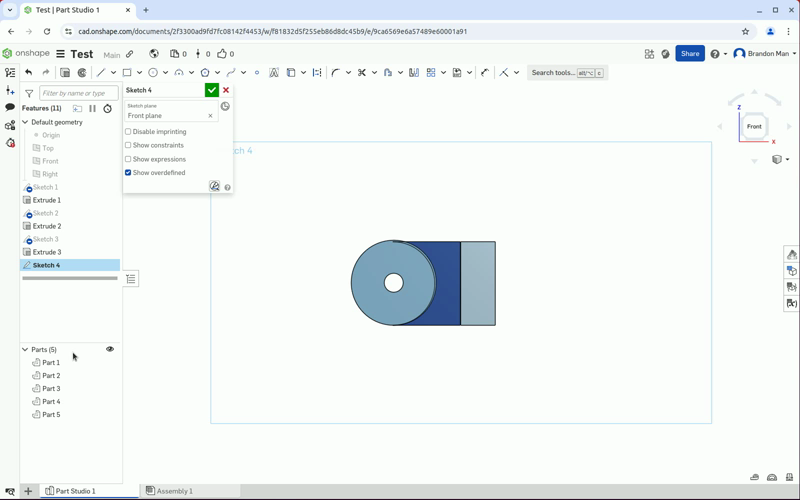
key(y)
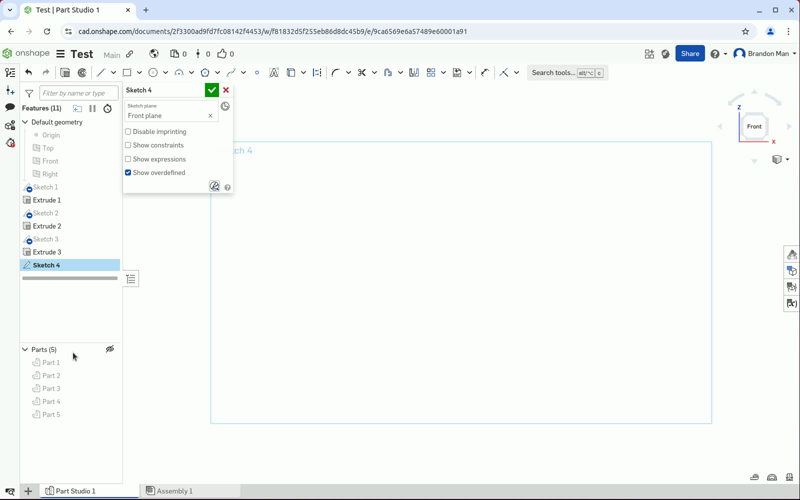
key(l)
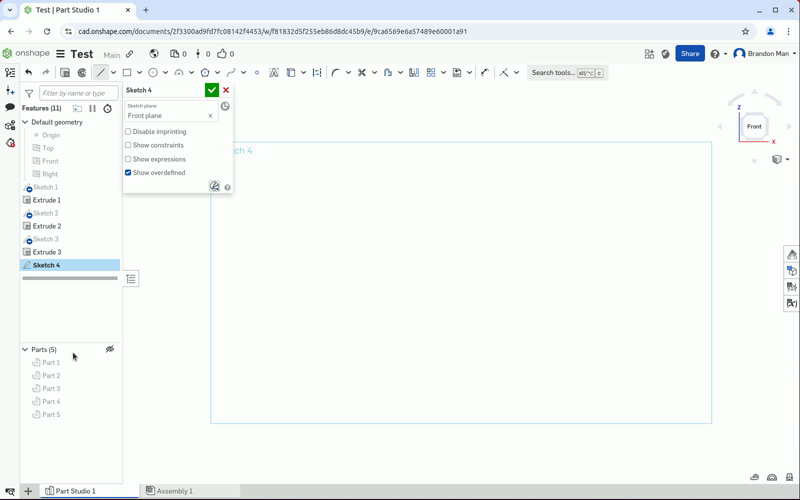
key_down(shift)
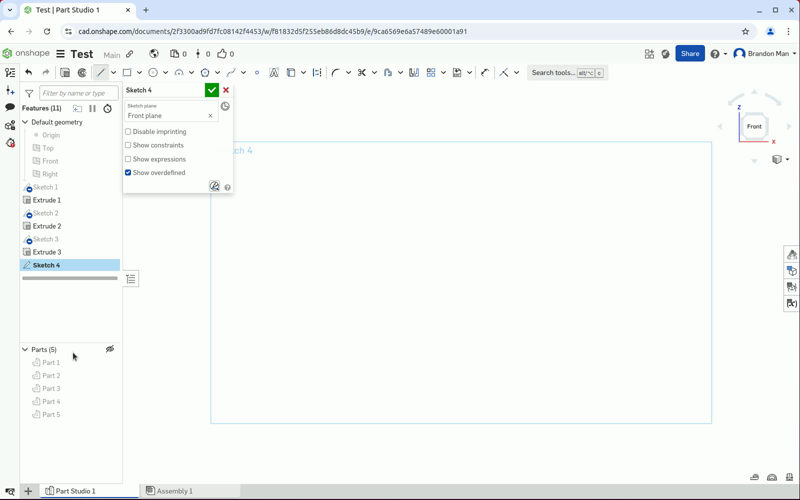
mouse_move(460, 325)
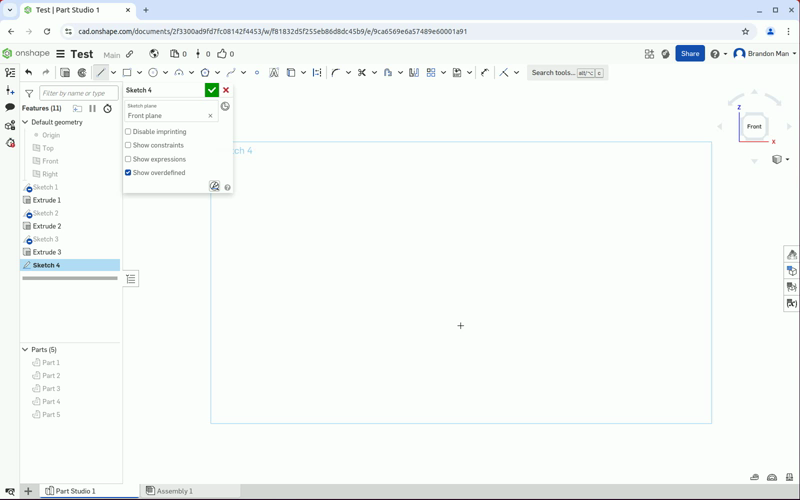
click(460, 325)
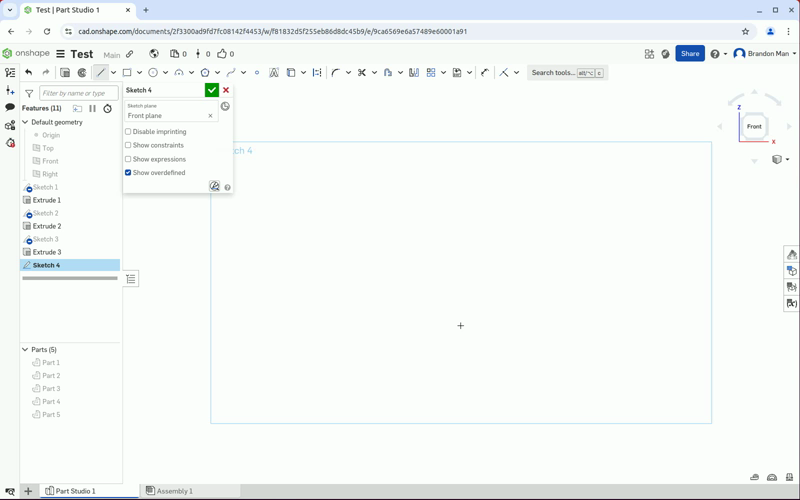
key_up(shift)
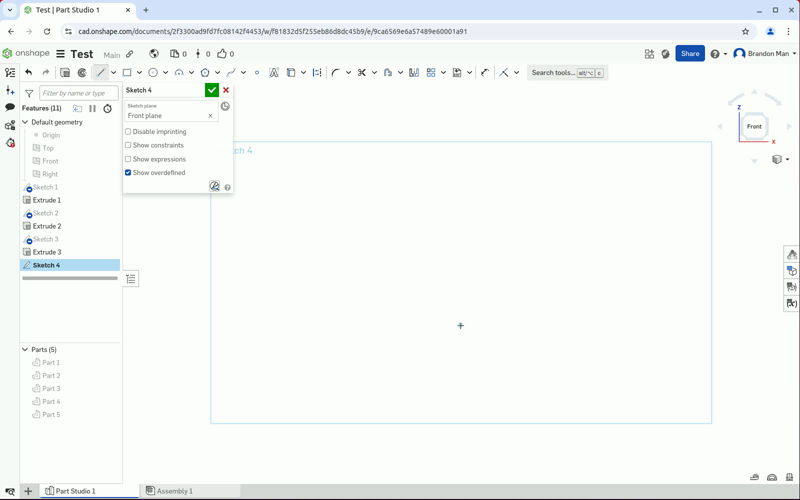
key_down(shift)
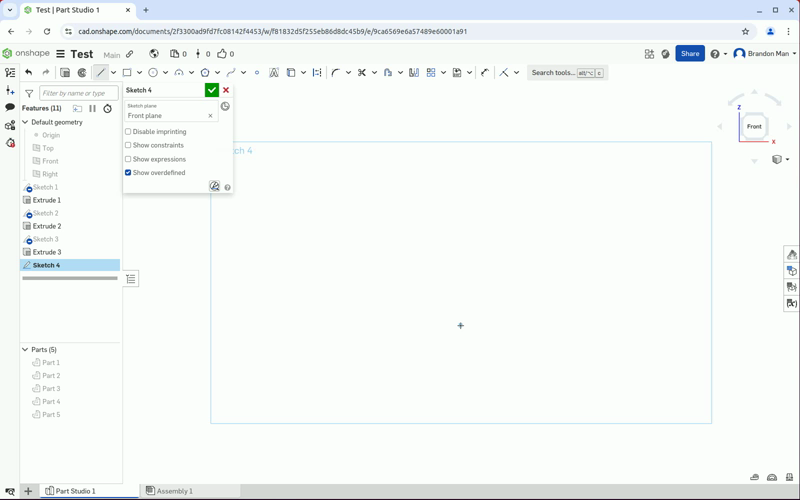
mouse_move(490, 325)
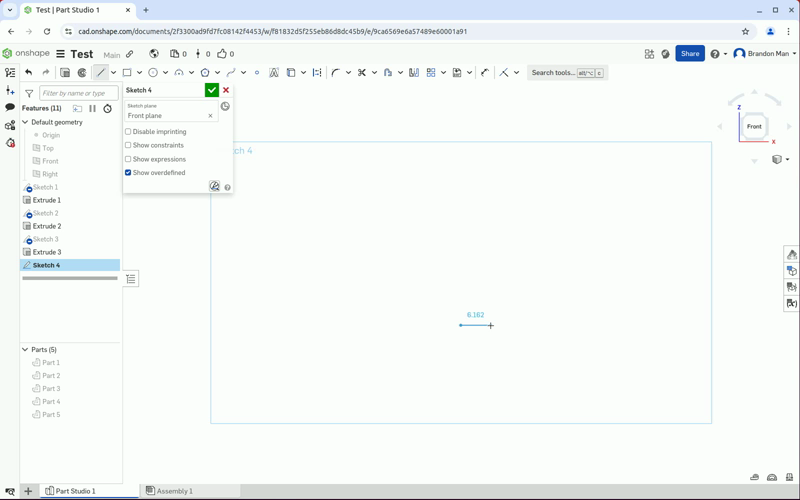
mouse_move(495, 325)
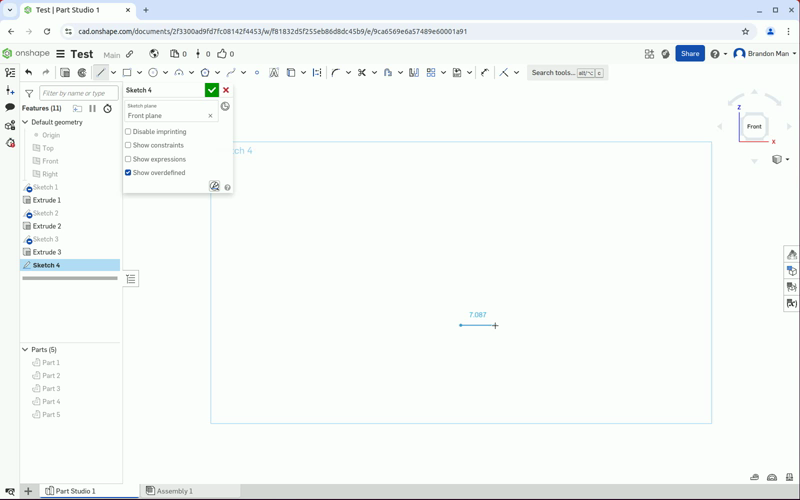
click(495, 325)
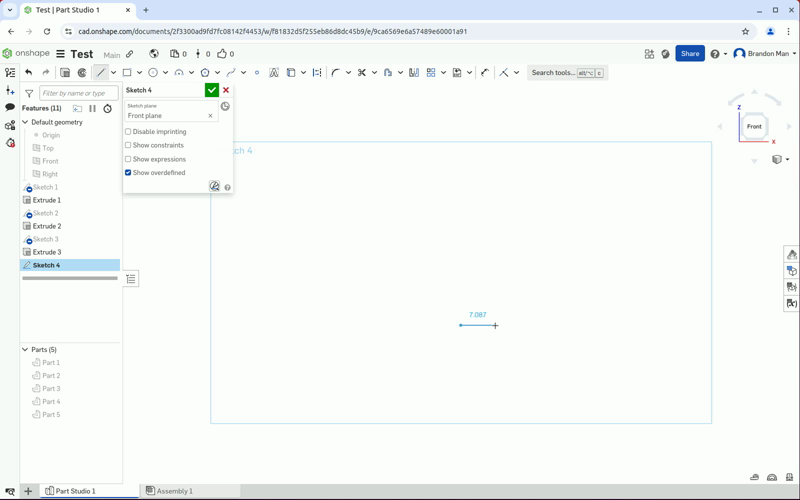
key_up(shift)
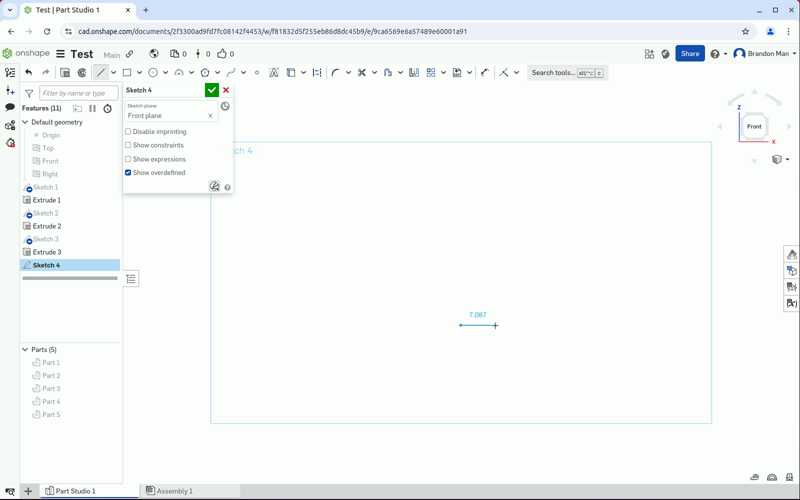
key_down(shift)
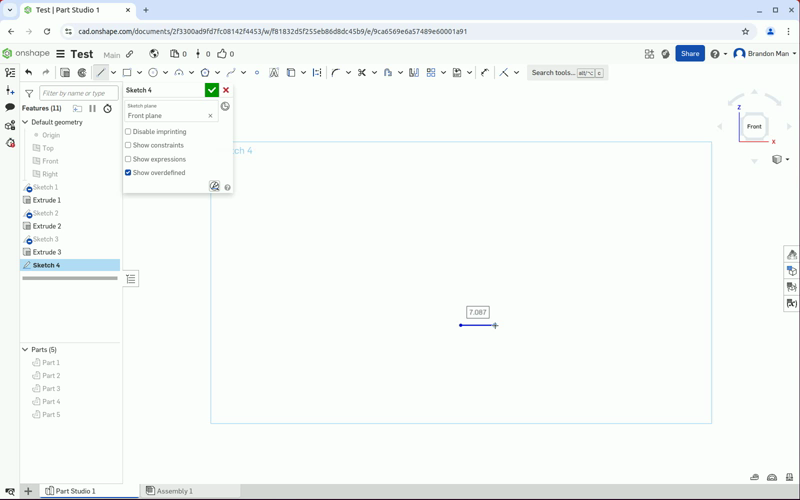
mouse_move(495, 241)
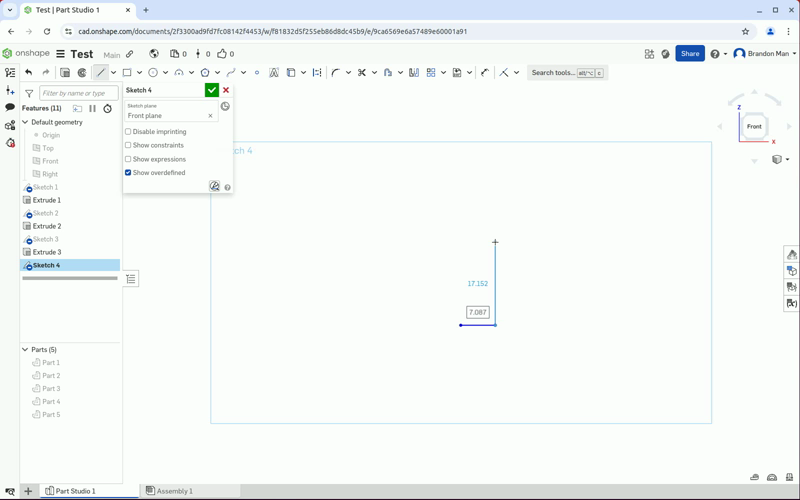
click(495, 241)
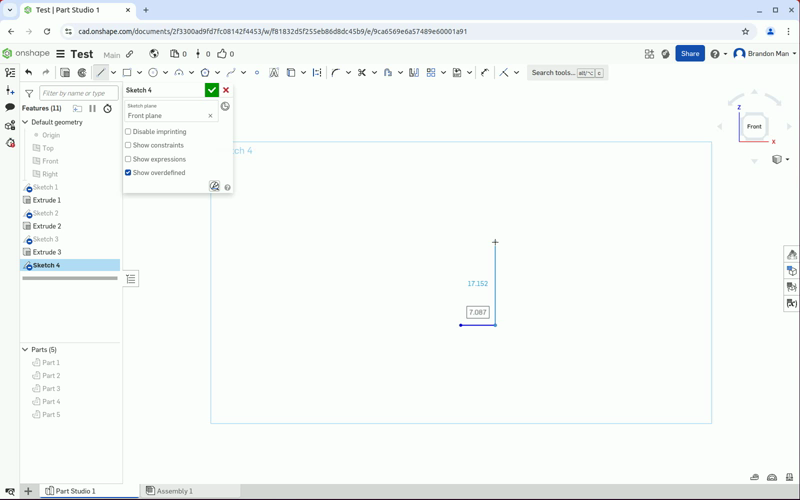
key_up(shift)
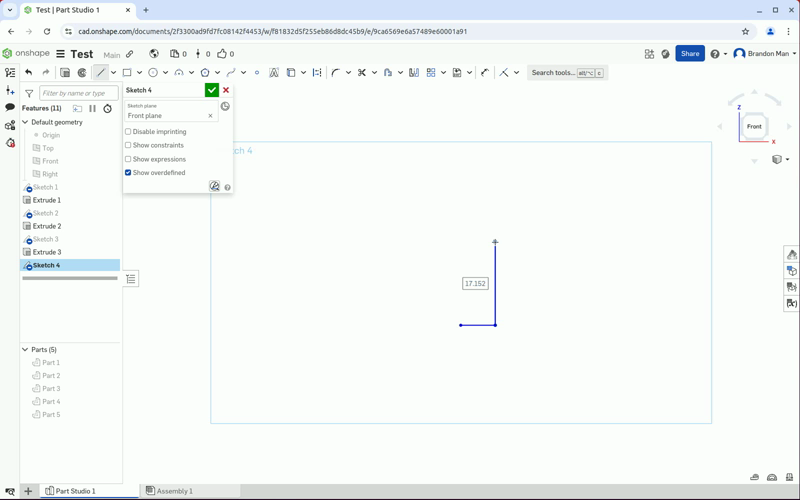
key_down(shift)
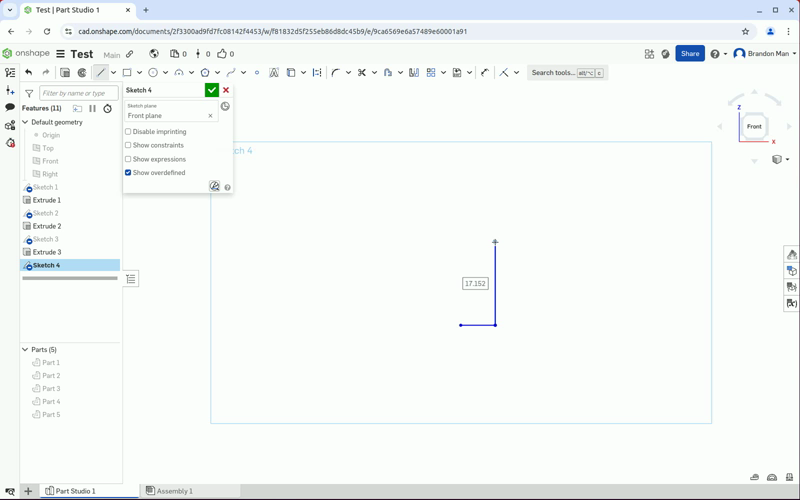
mouse_move(525, 241)
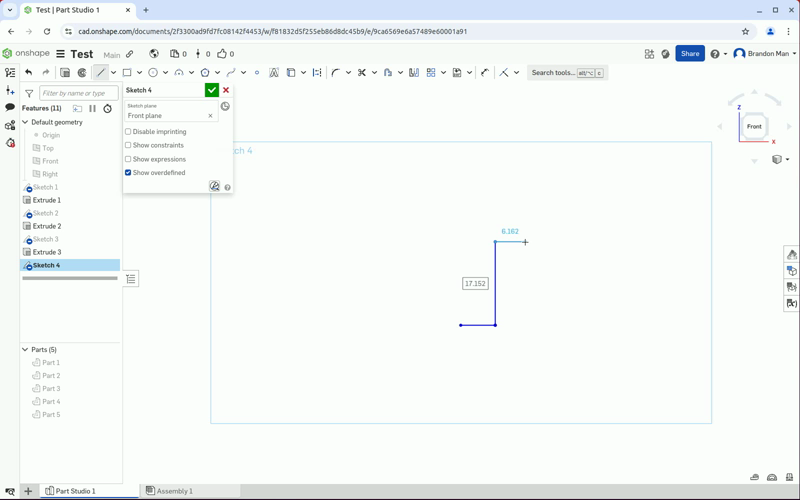
mouse_move(460, 241)
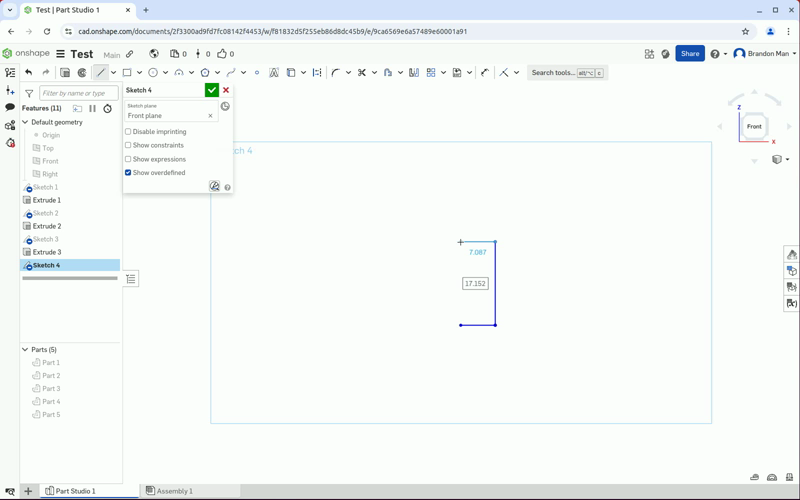
click(460, 241)
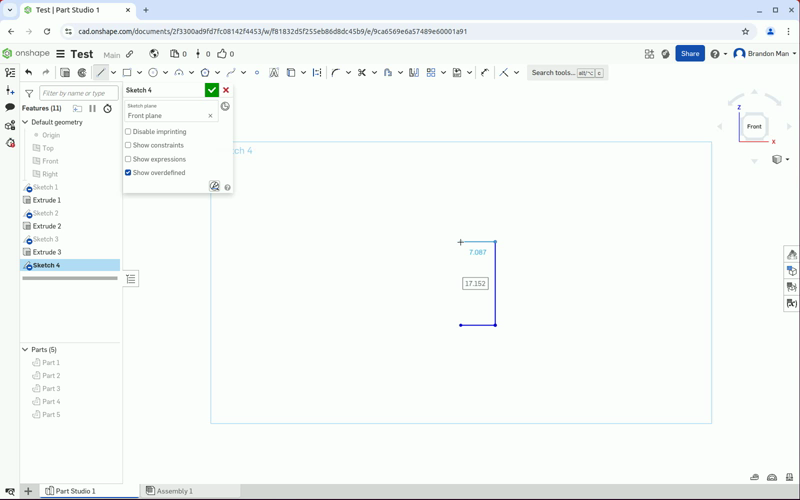
key_up(shift)
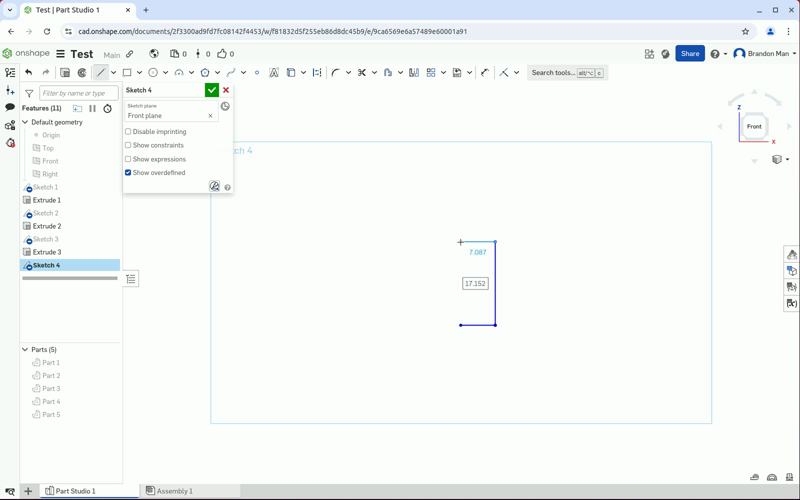
key_down(shift)
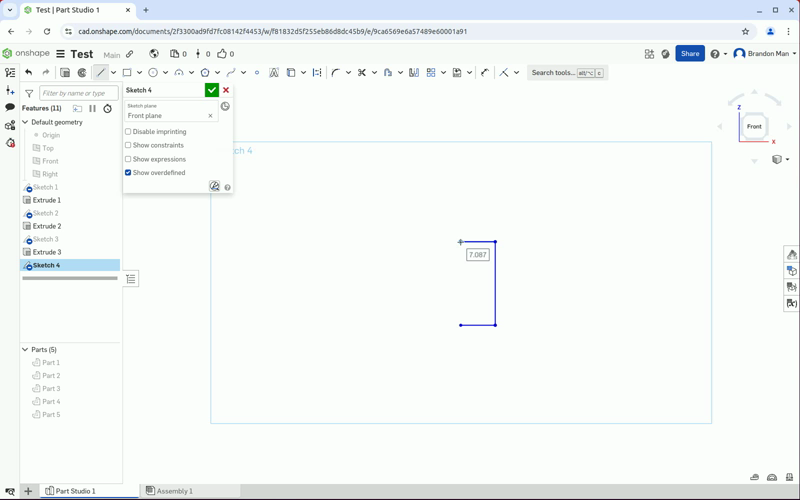
mouse_move(490, 241)
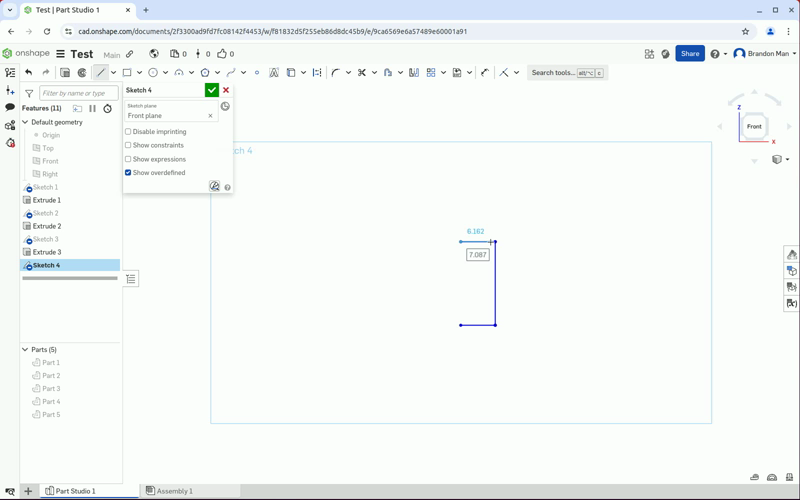
mouse_move(460, 282)
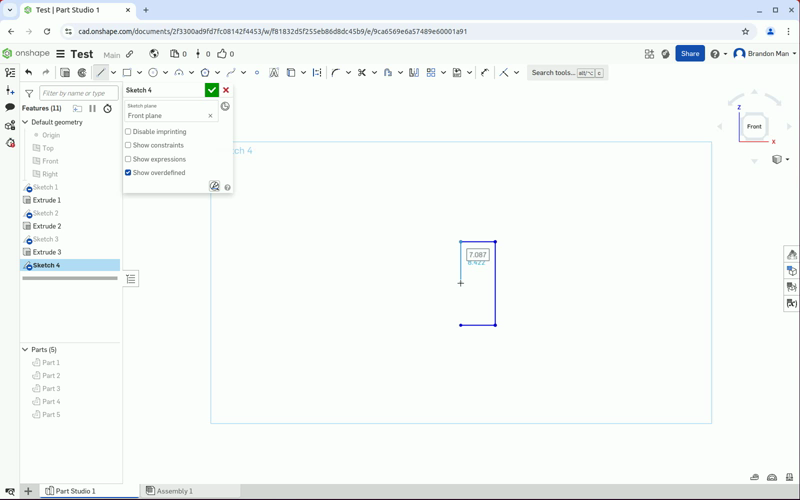
click(460, 282)
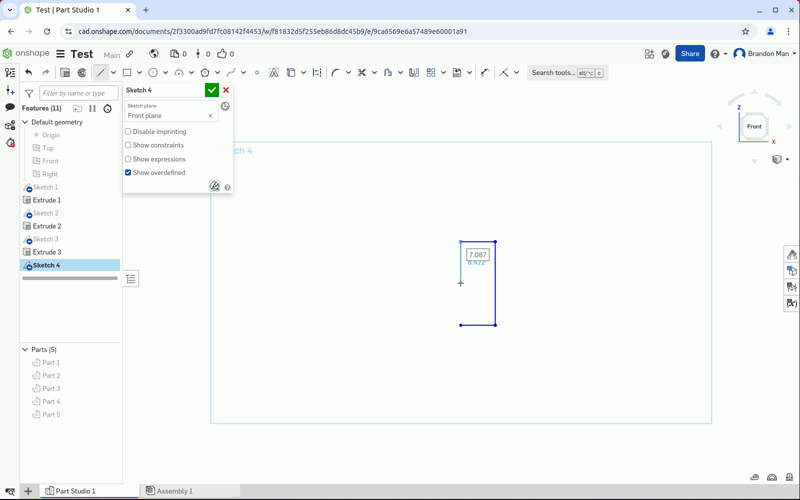
key_up(shift)
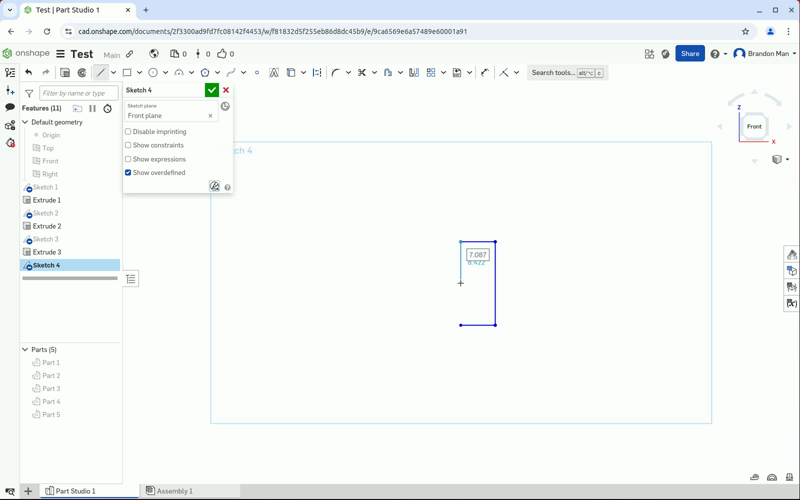
mouse_move(490, 282)
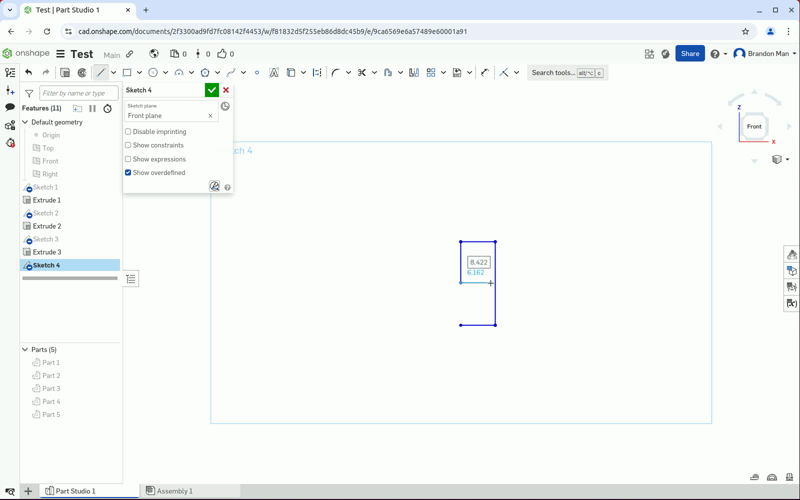
key_down(shift)
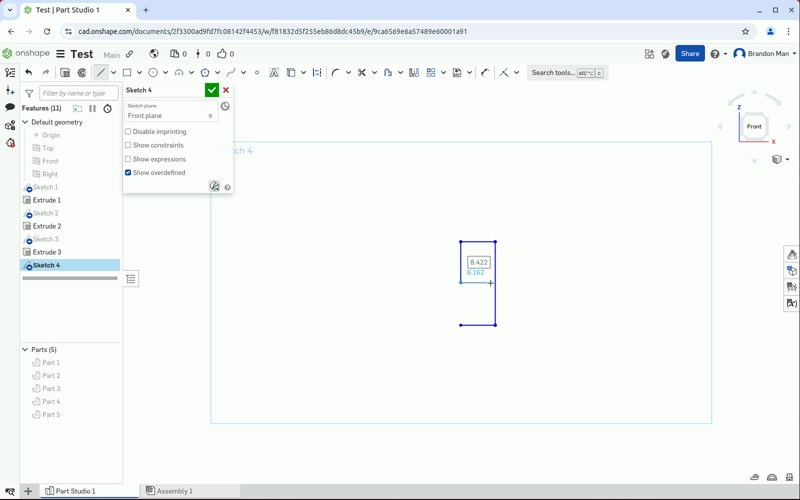
mouse_move(460, 325)
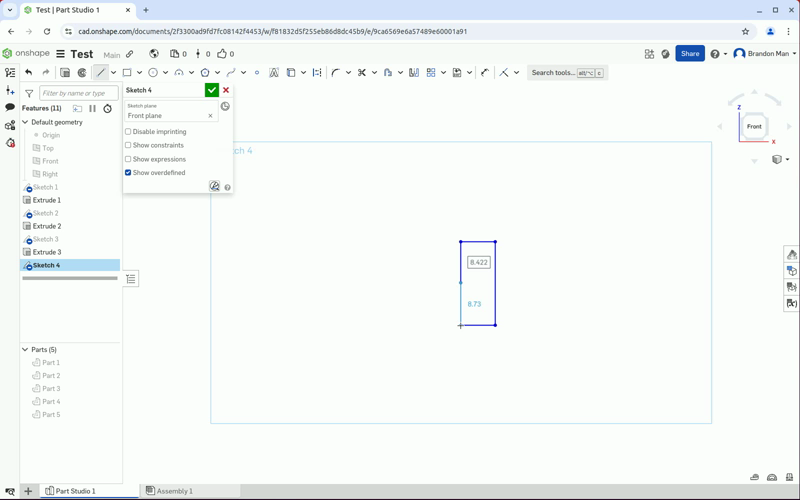
key_up(shift)
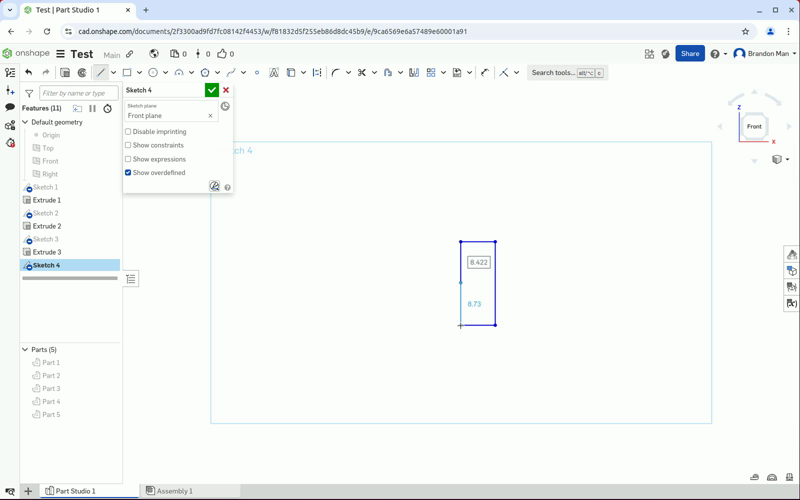
click(460, 325)
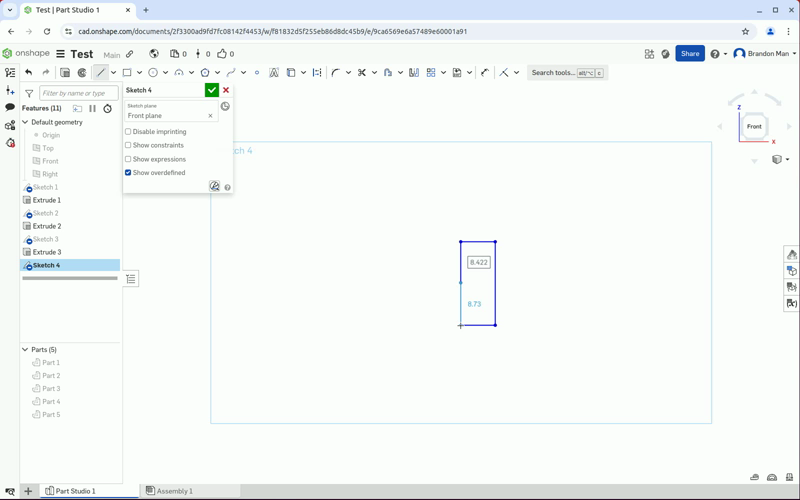
key(esc)
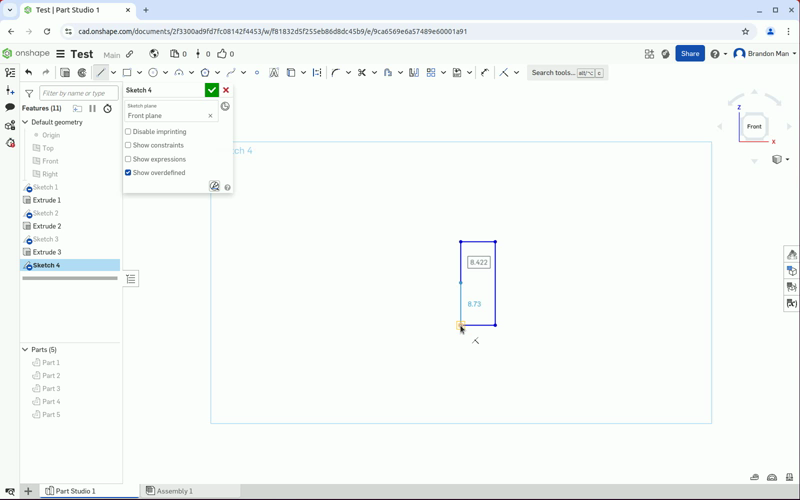
mouse_move(470, 280)
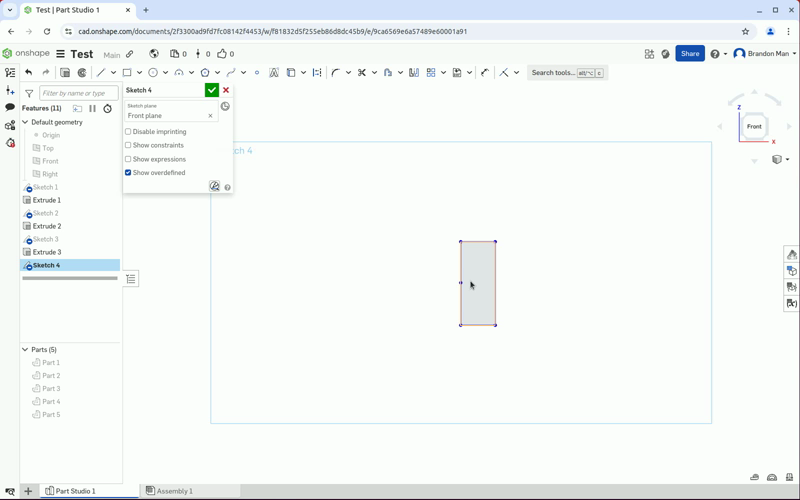
click(470, 280)
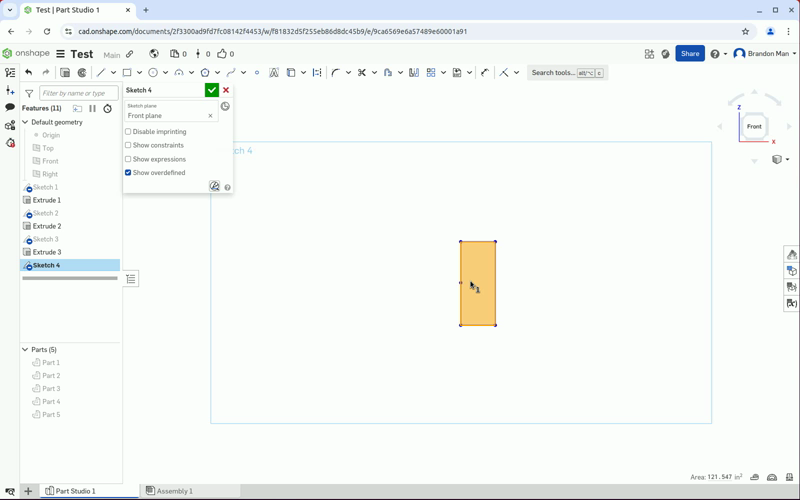
mouse_move(73, 352)
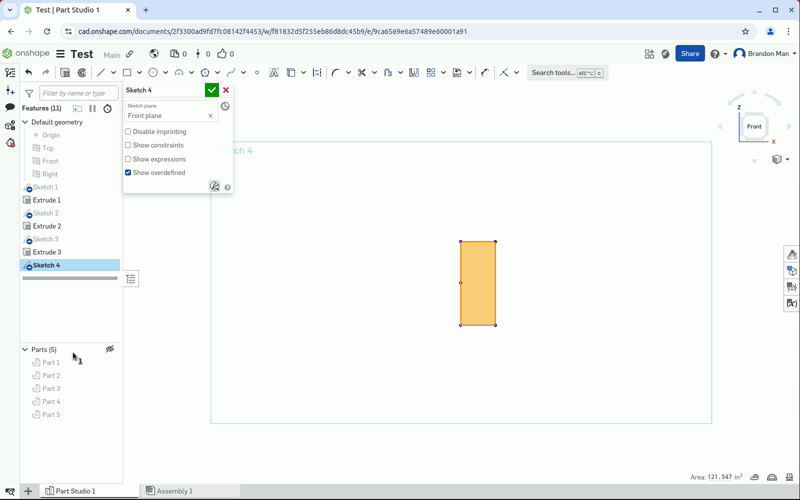
key(shift+y)
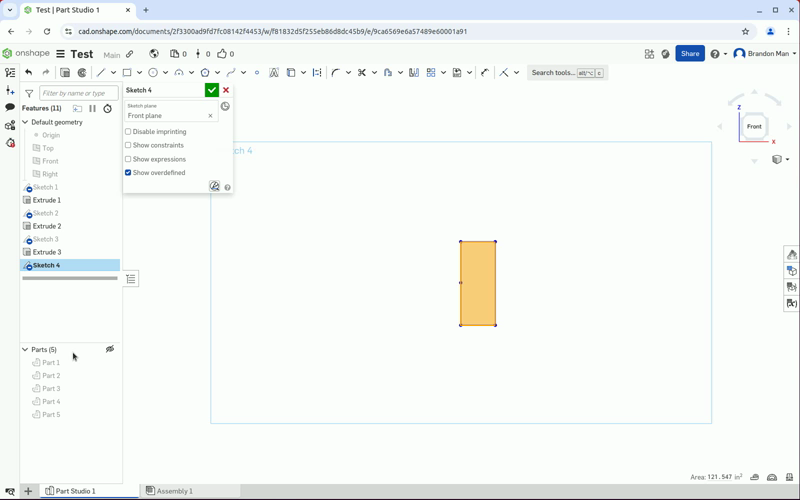
key(shift+e)
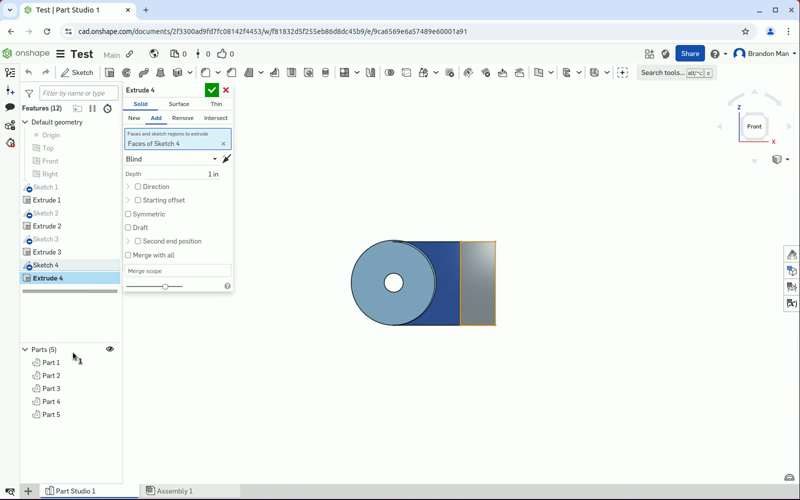
mouse_move(143, 106)
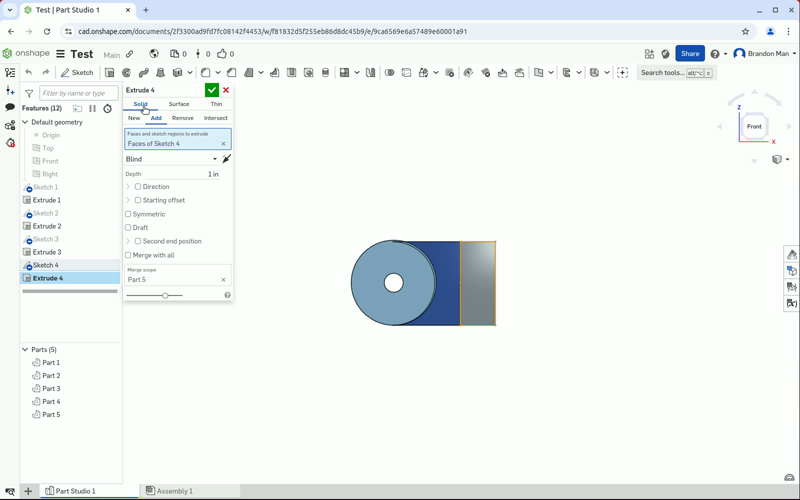
click(143, 106)
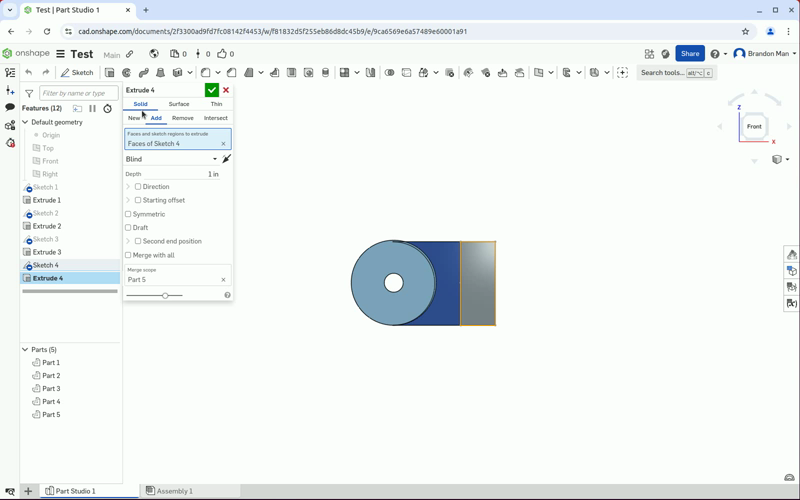
mouse_move(137, 120)
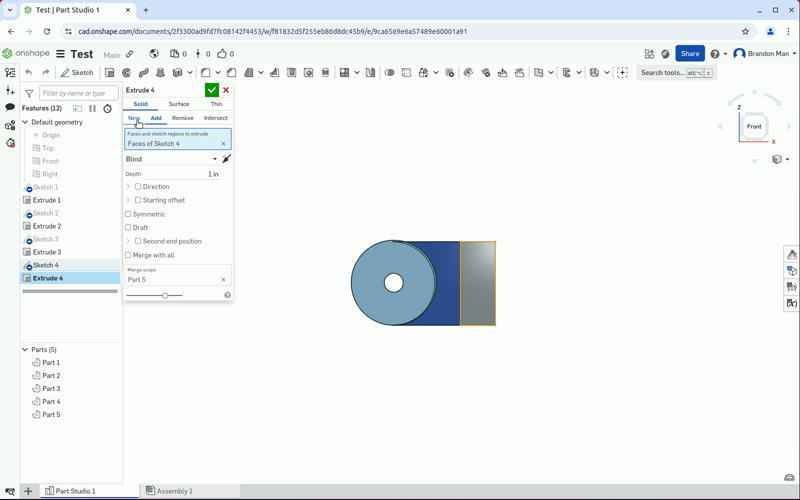
click(137, 120)
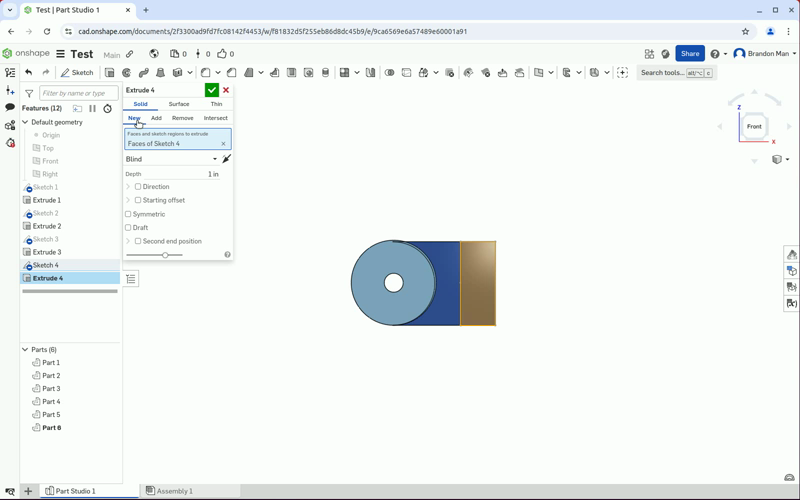
key(tab, 4)
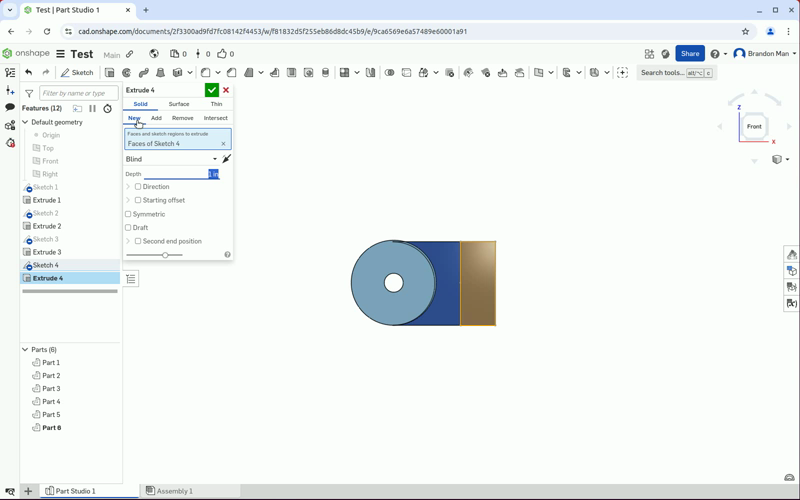
text(23.108)
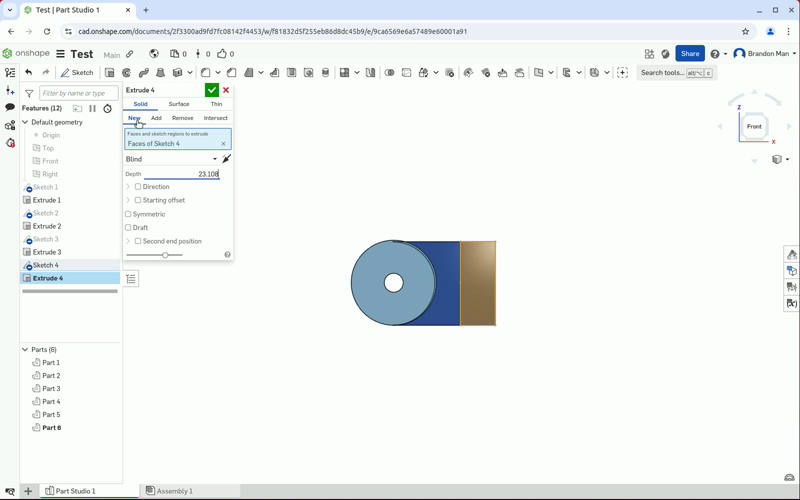
key(enter)
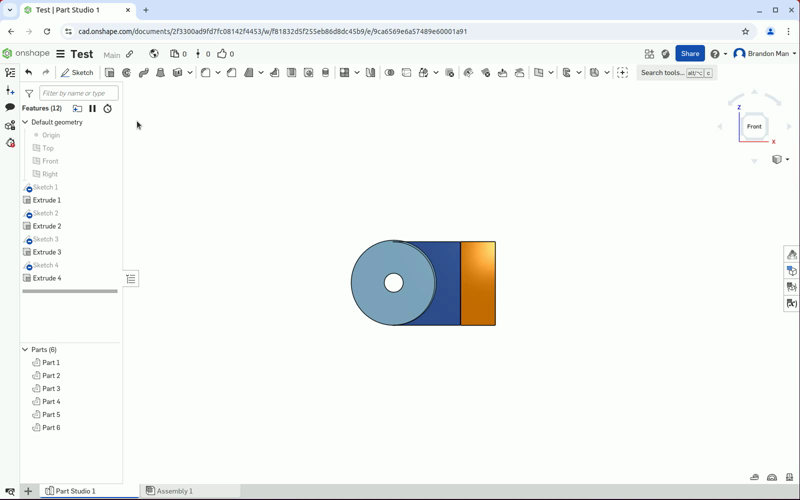
key(shift+h)
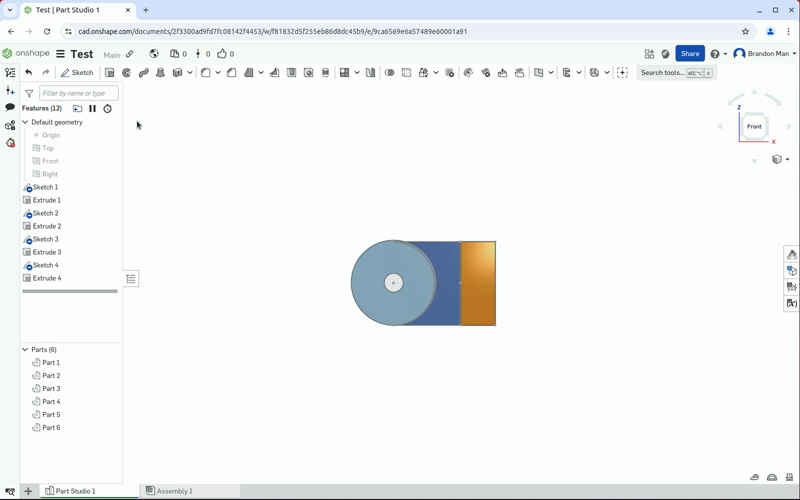
key(shift+h)
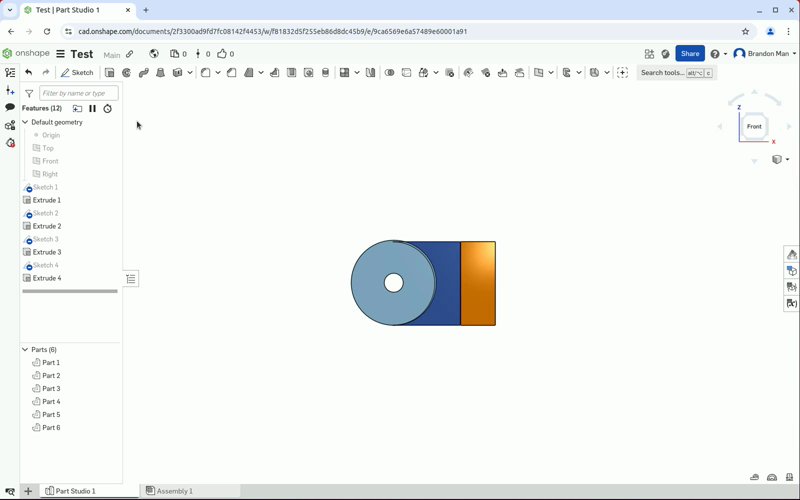
mouse_move(73, 189)
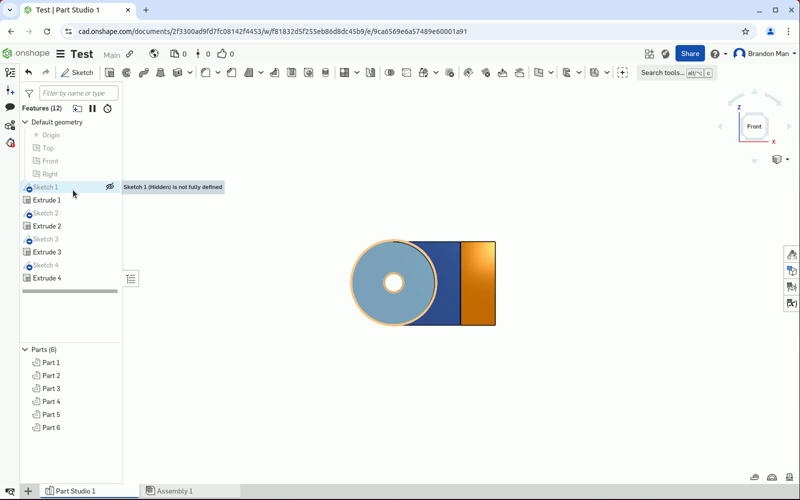
click(73, 189)
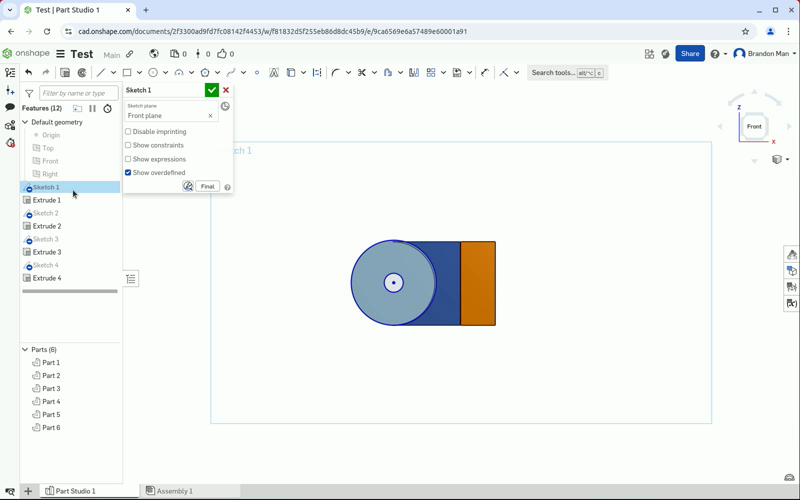
mouse_move(229, 92)
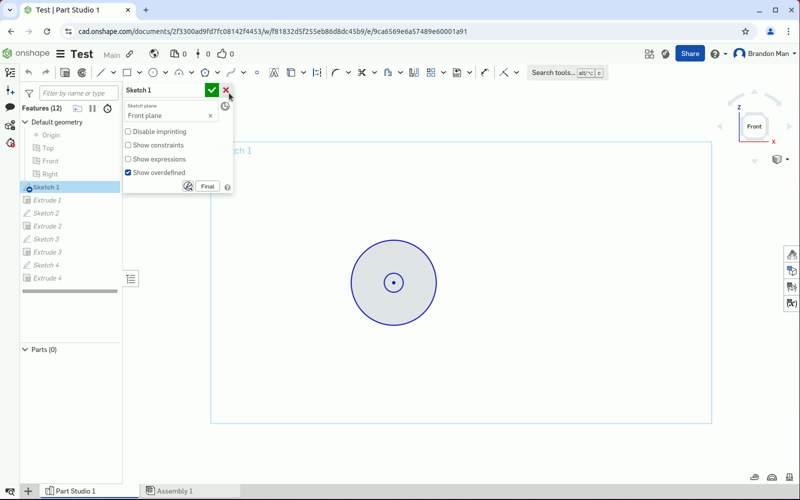
click(229, 92)
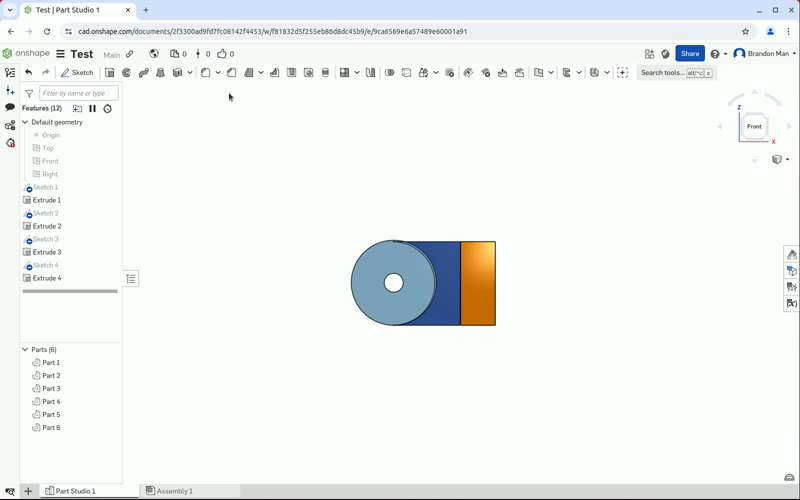
mouse_move(73, 352)
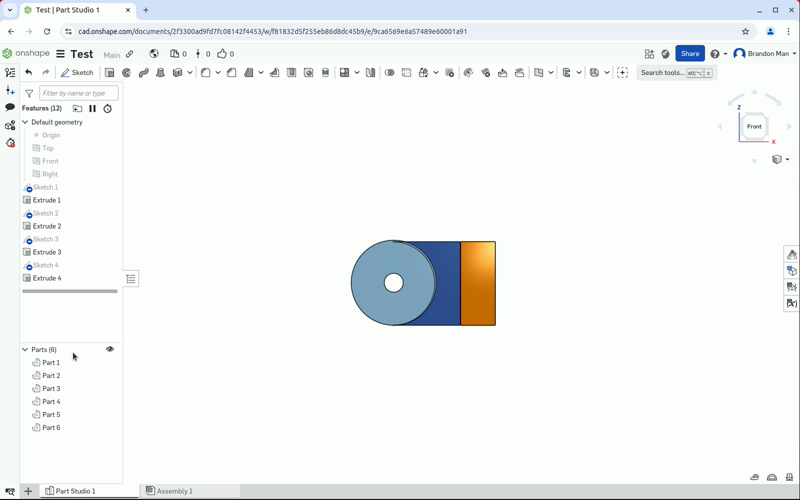
key(y)
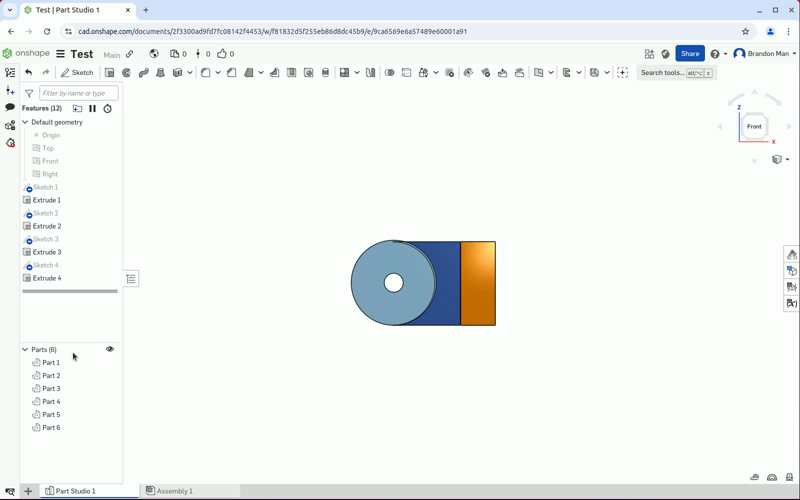
key(shift+p)
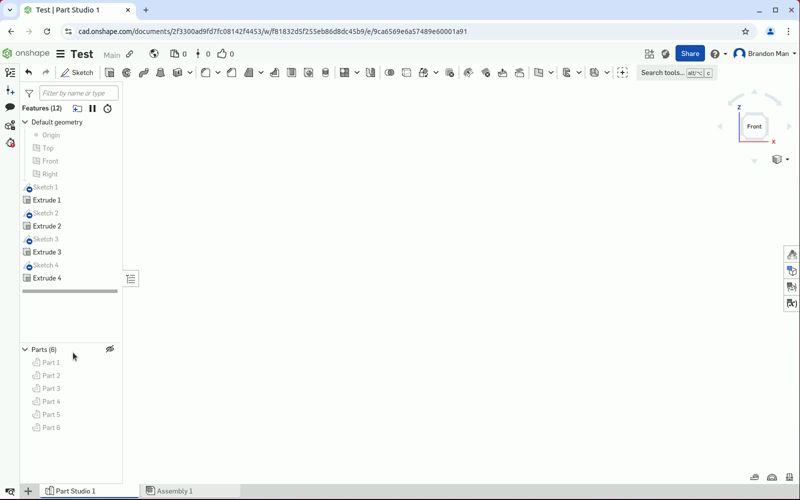
key(space)
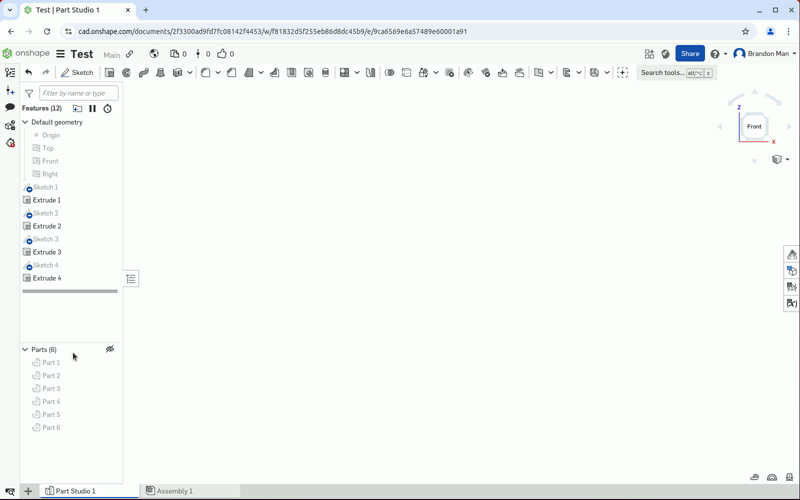
key_down(shift)
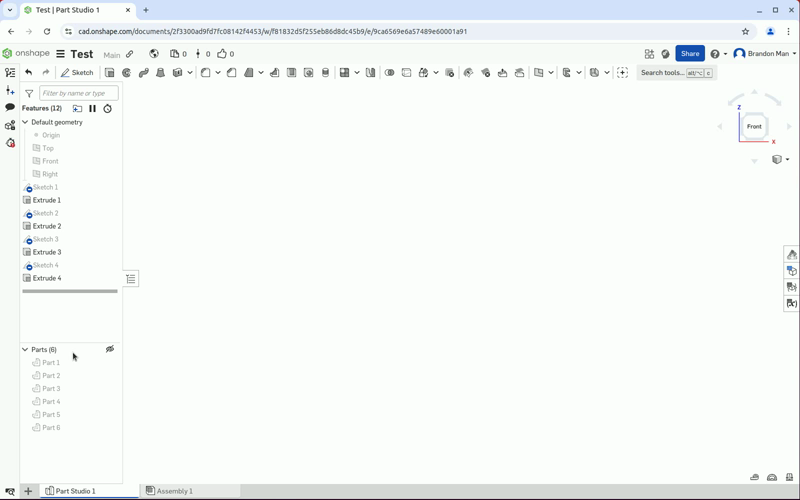
key(left)
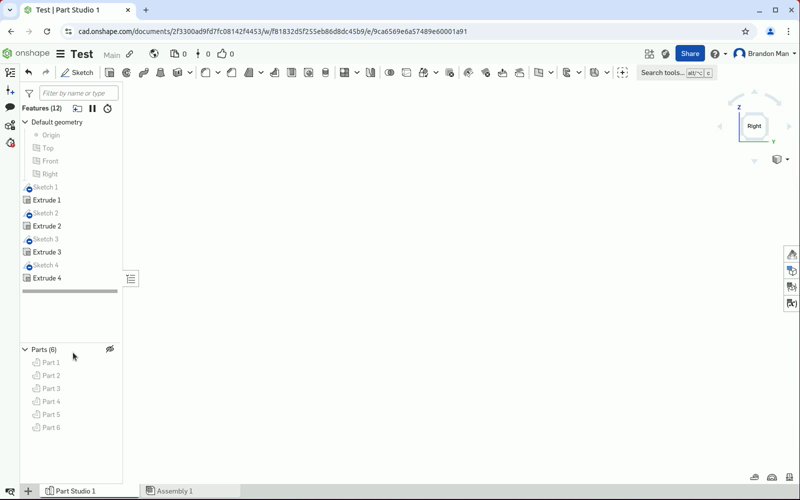
key_up(shift)
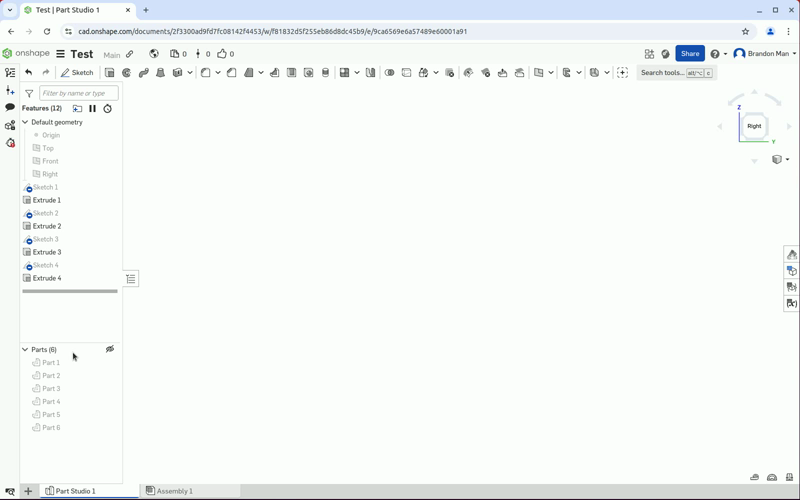
mouse_move(73, 352)
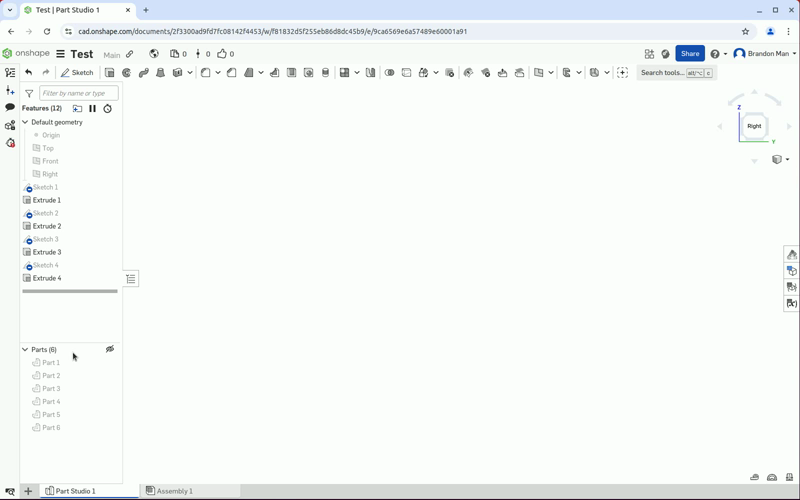
key(shift+y)
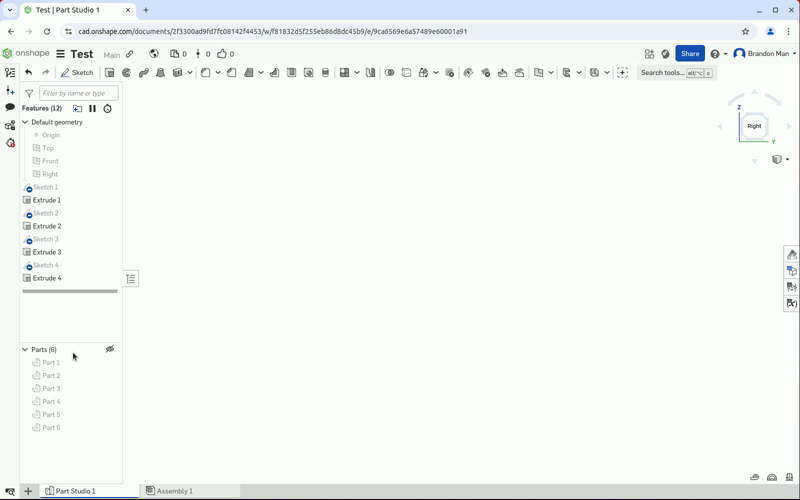
key(shift+s)
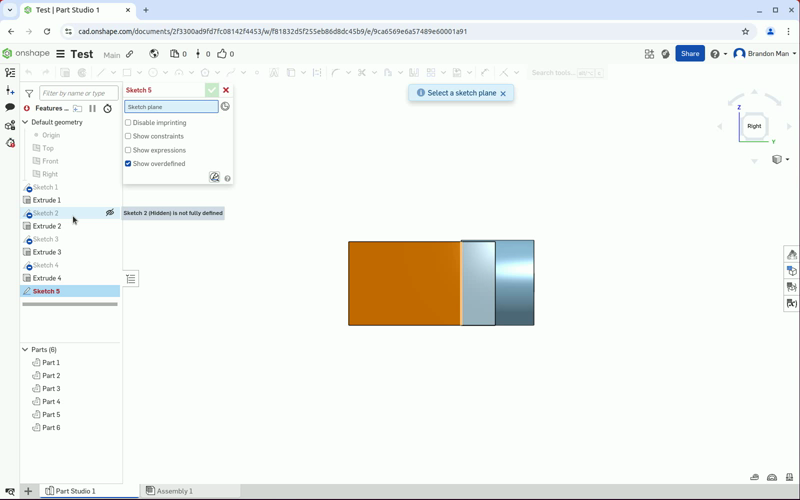
scroll(3)
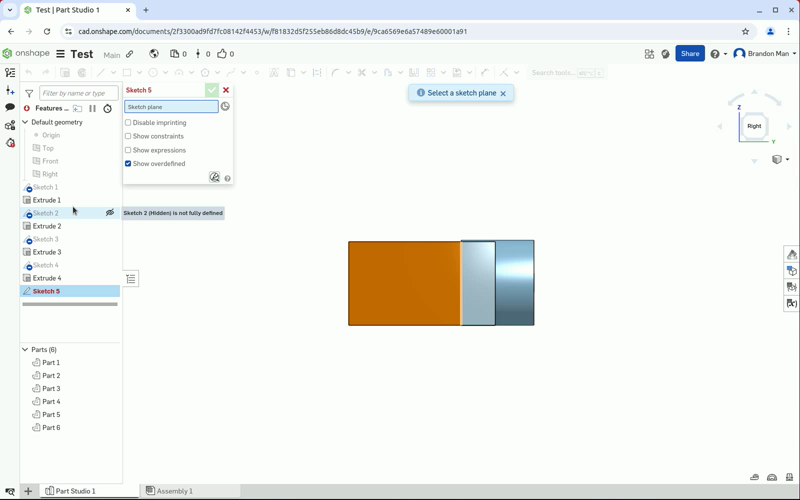
mouse_move(73, 176)
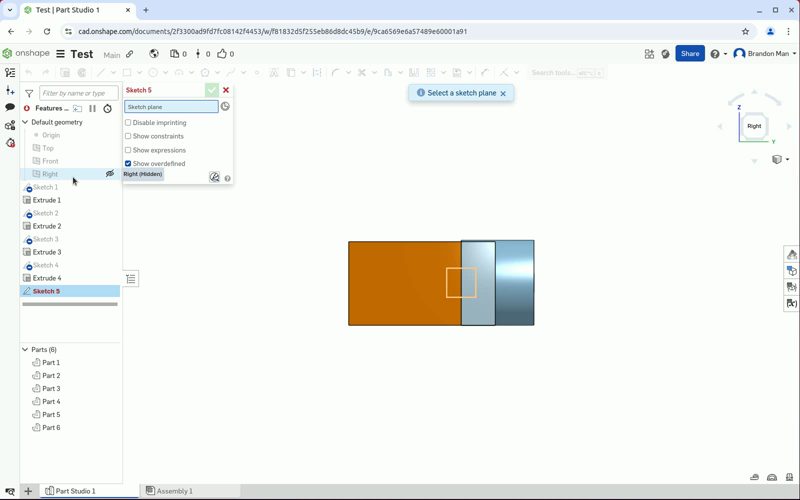
click(73, 176)
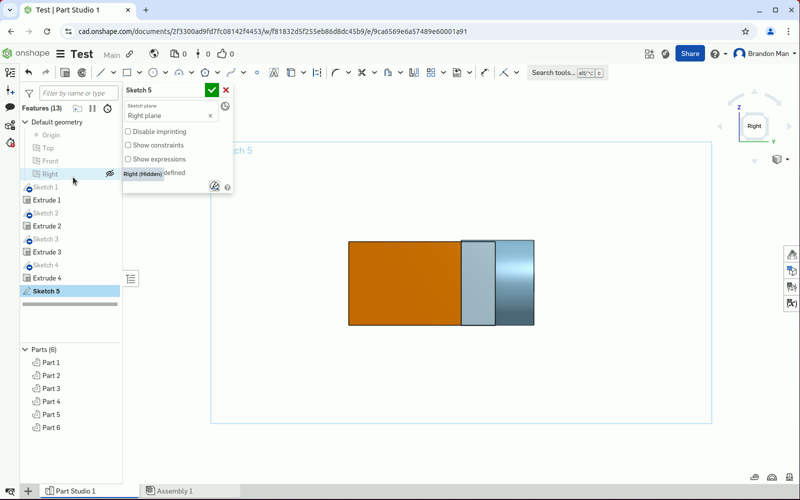
mouse_move(73, 352)
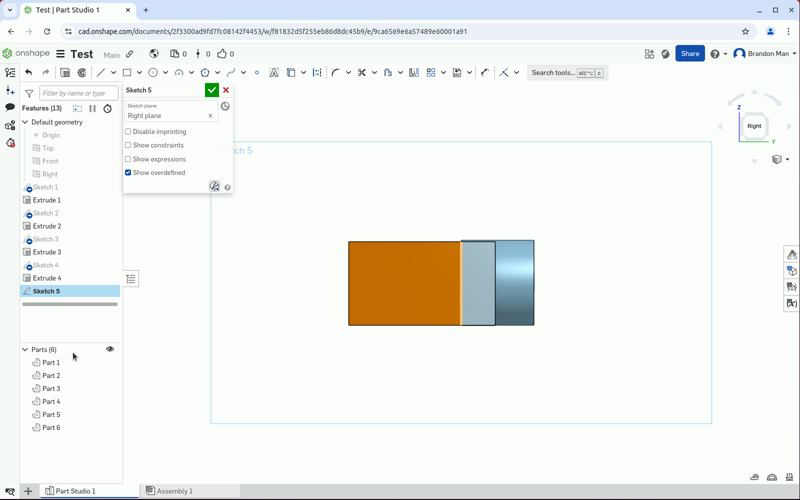
key(y)
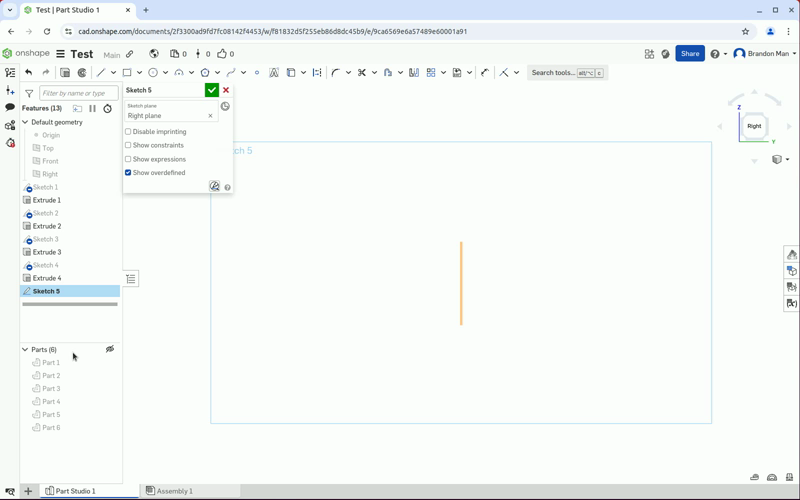
key(c)
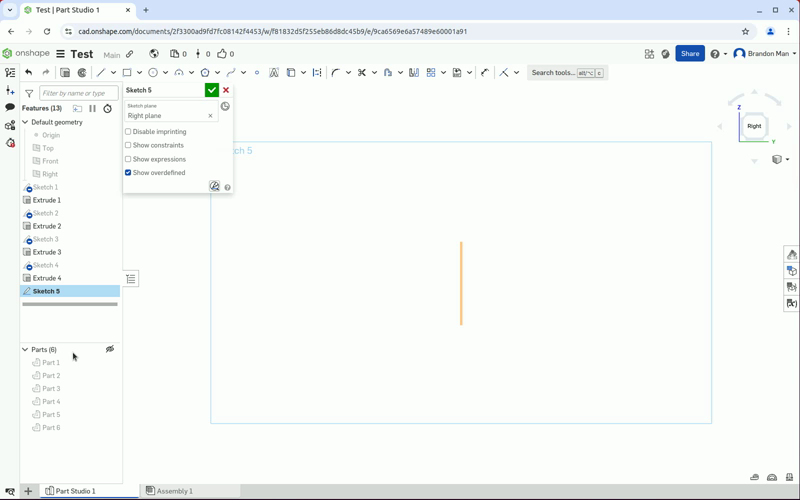
key_down(shift)
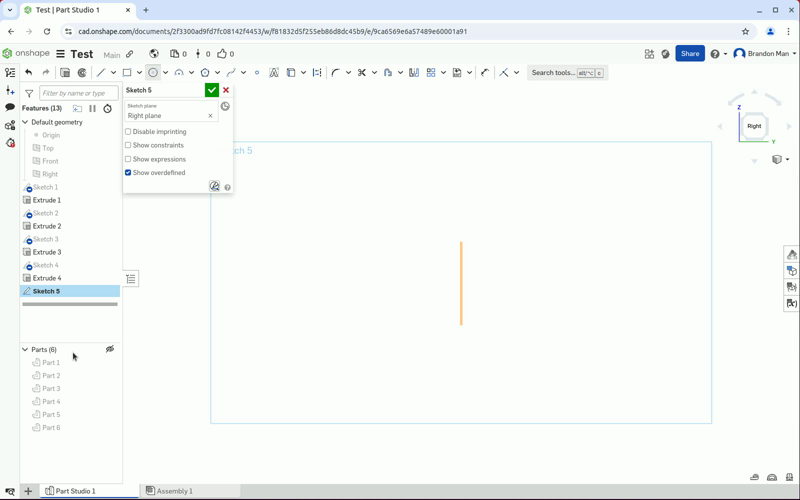
mouse_move(393, 282)
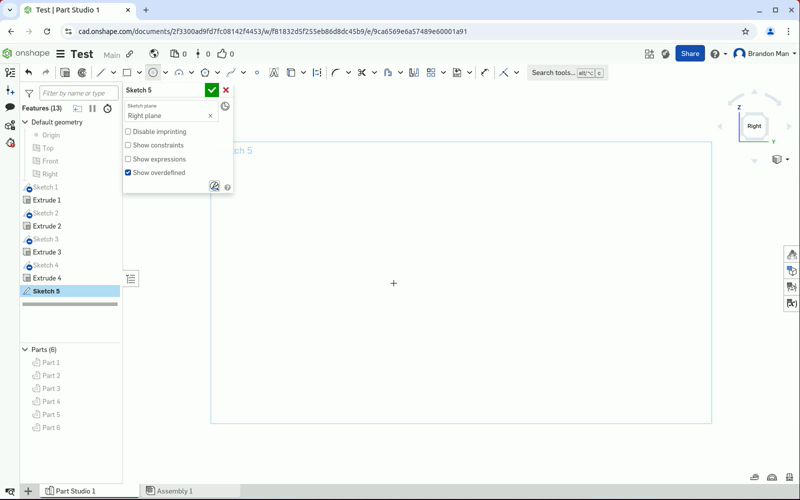
click(393, 282)
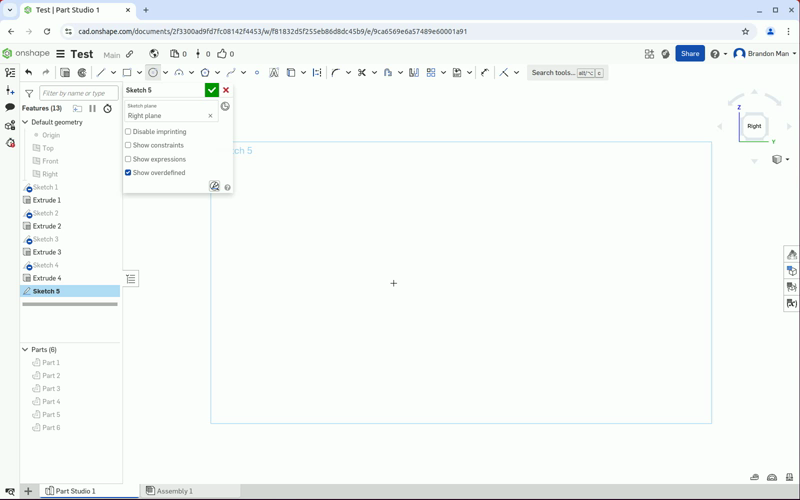
key_up(shift)
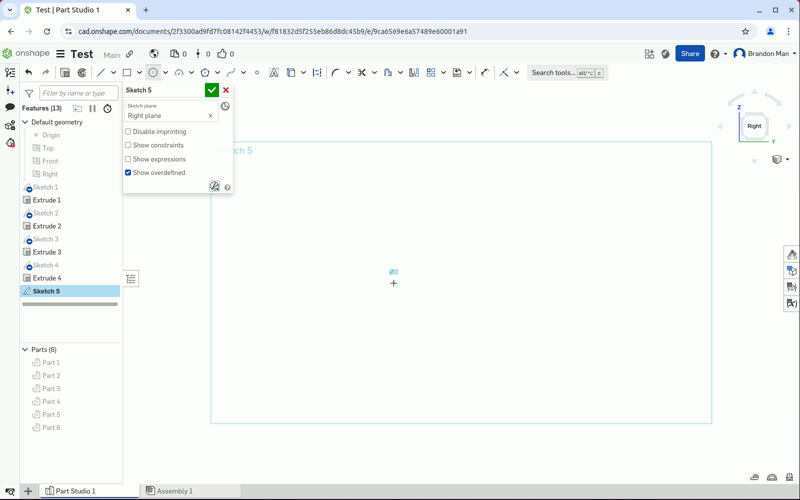
mouse_move(405, 282)
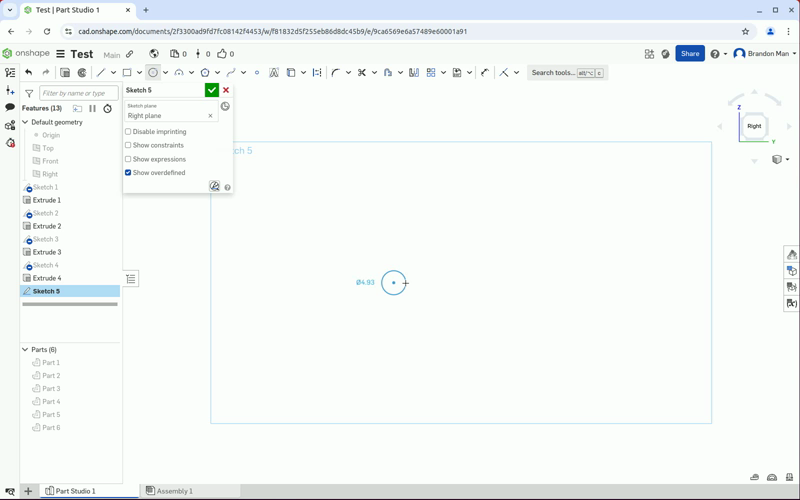
click(405, 282)
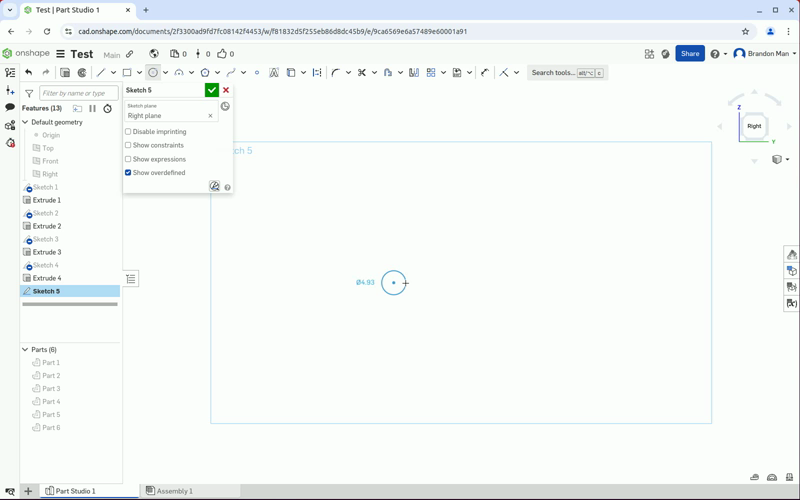
key(esc)
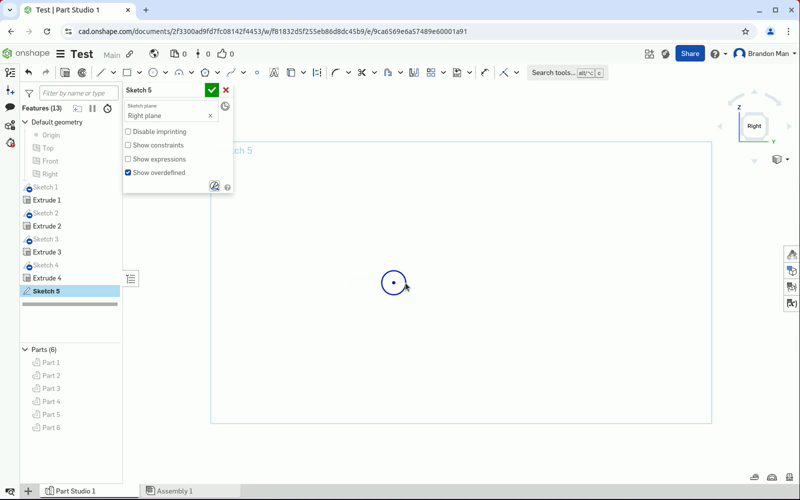
mouse_move(398, 277)
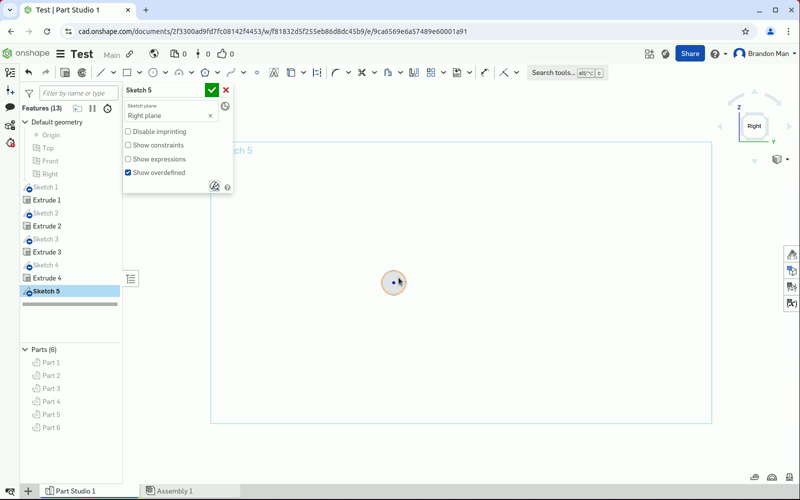
scroll(6)
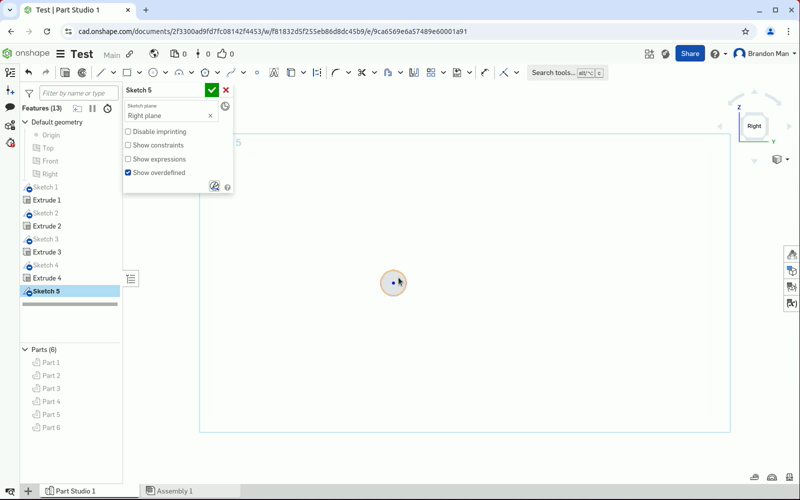
scroll(6)
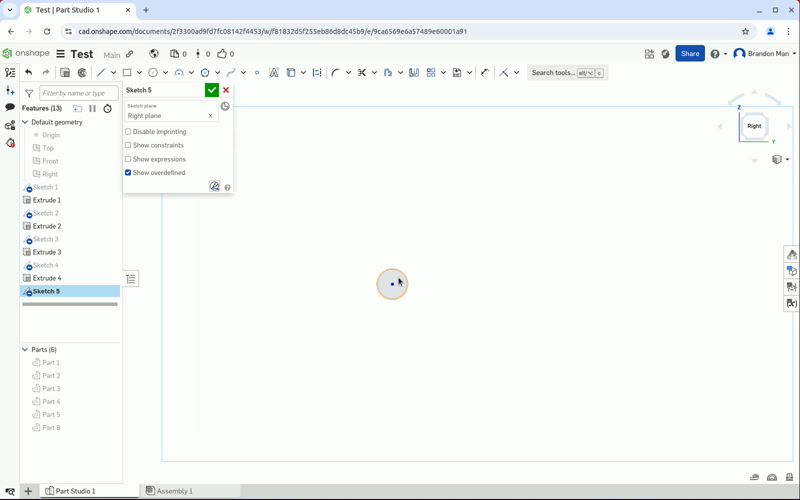
scroll(6)
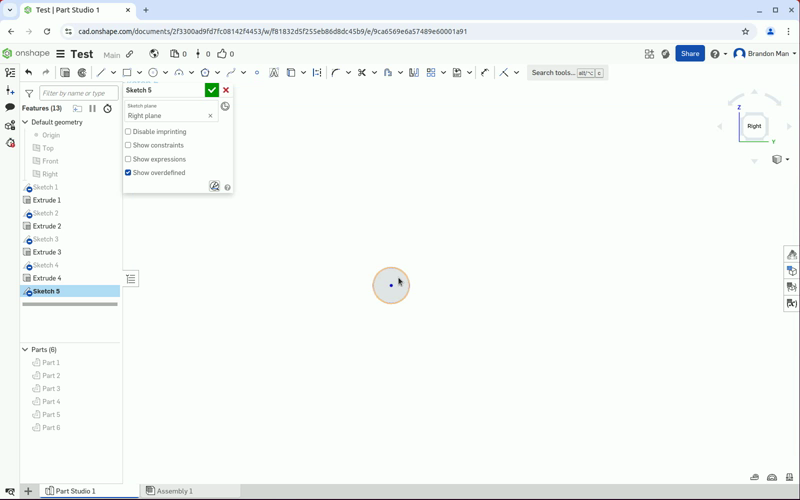
scroll(6)
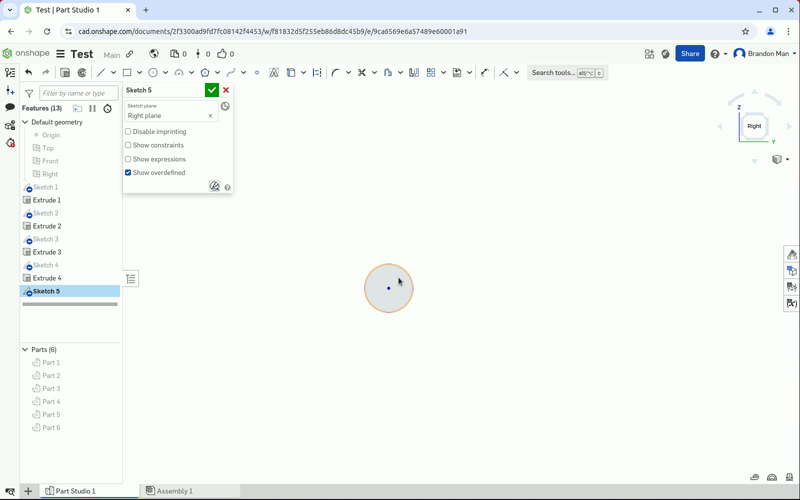
scroll(6)
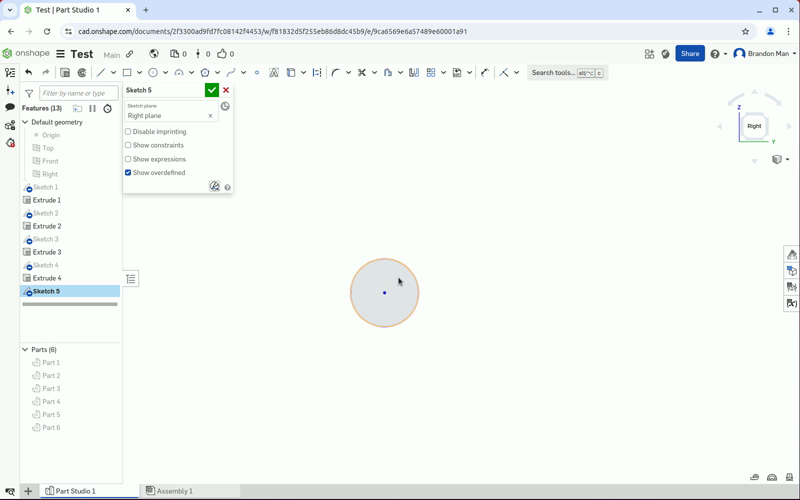
scroll(6)
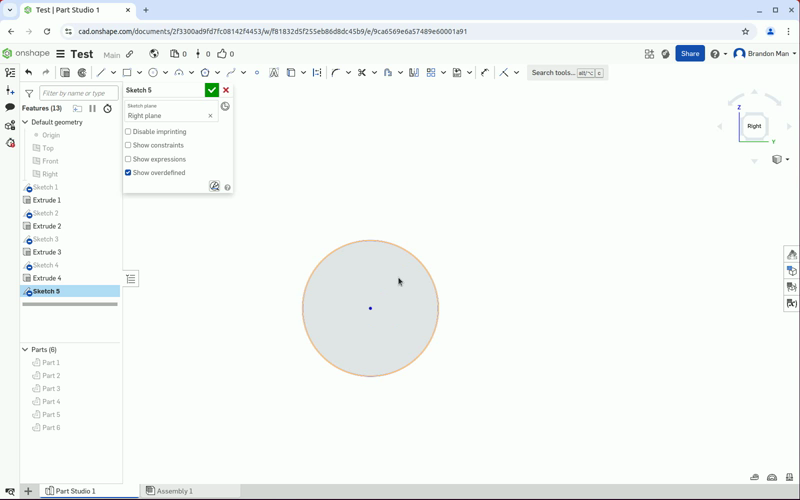
scroll(6)
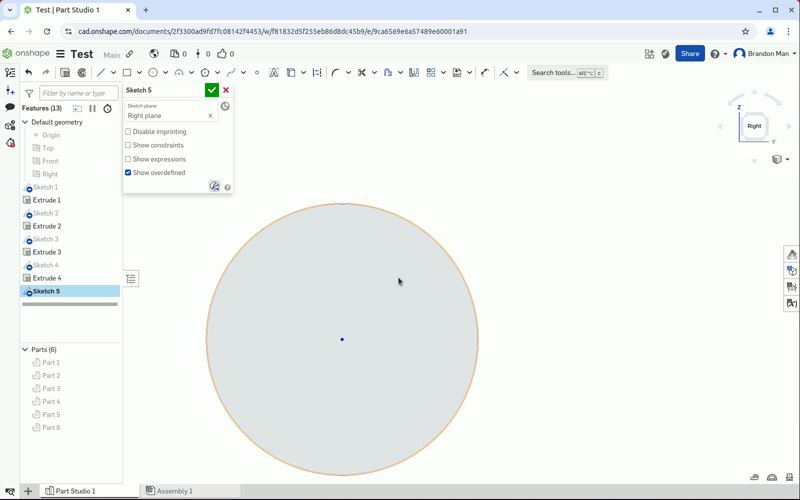
click(398, 277)
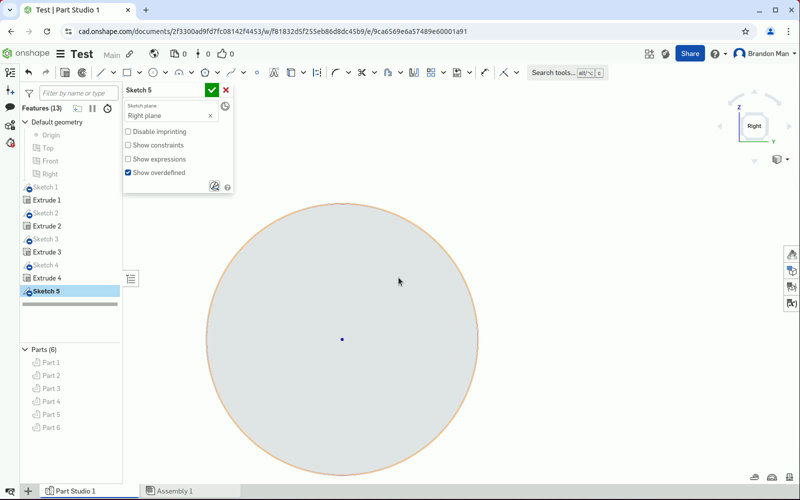
scroll(-6)
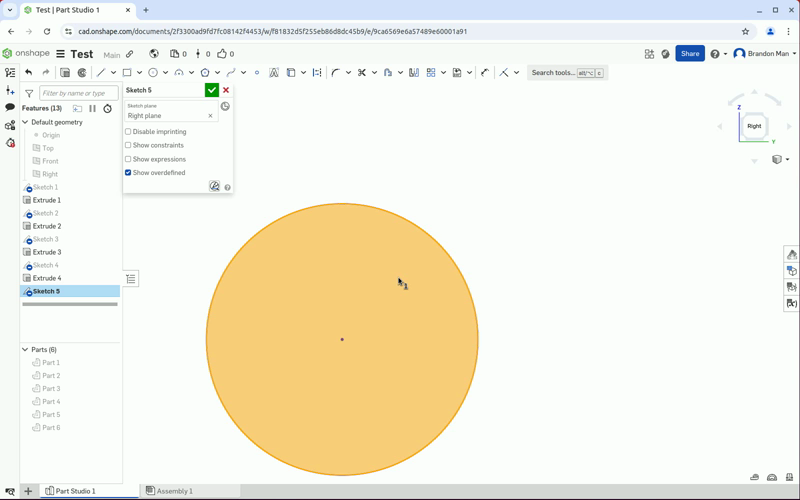
scroll(-6)
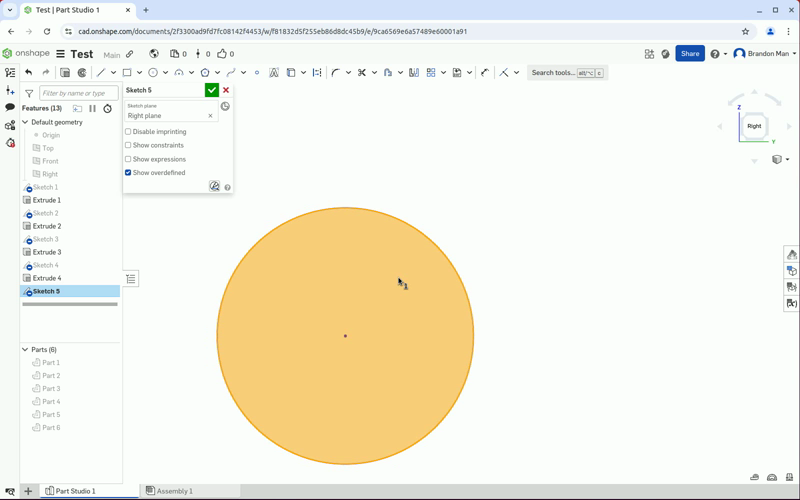
scroll(-6)
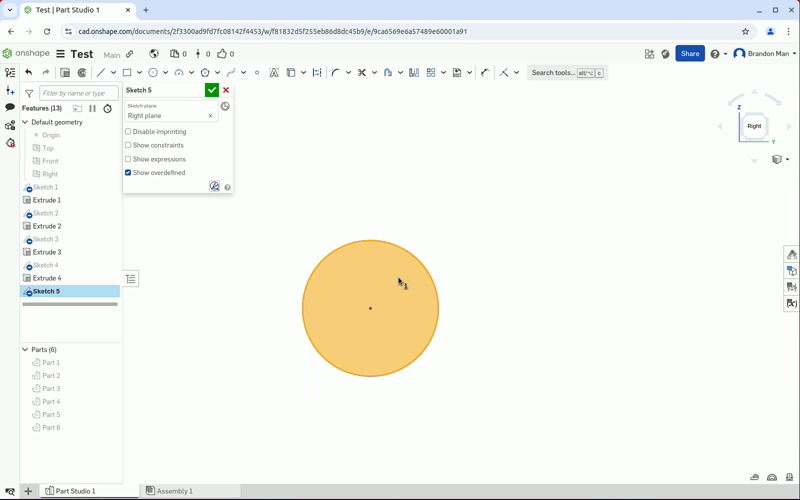
scroll(-6)
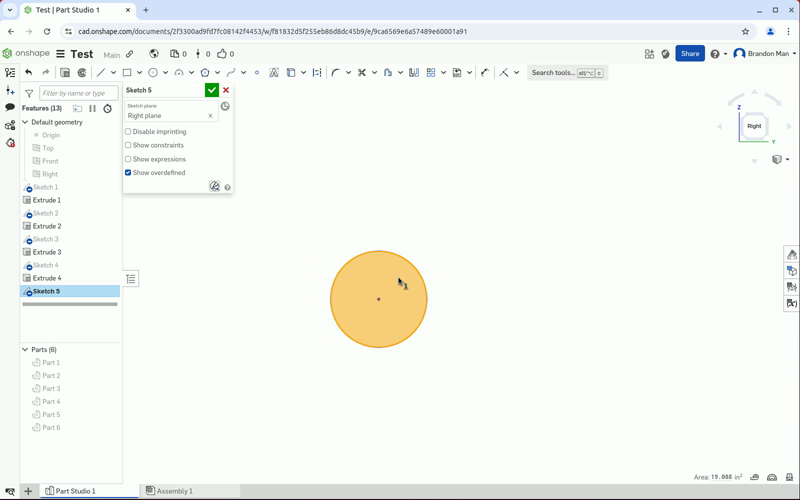
scroll(-6)
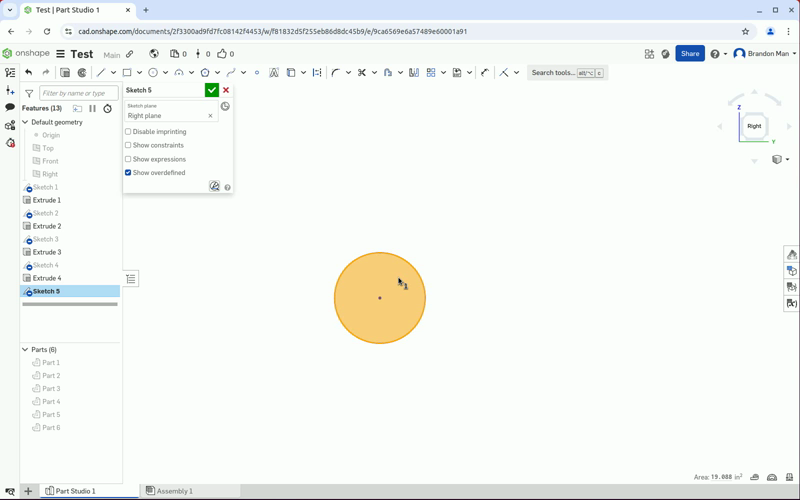
scroll(-6)
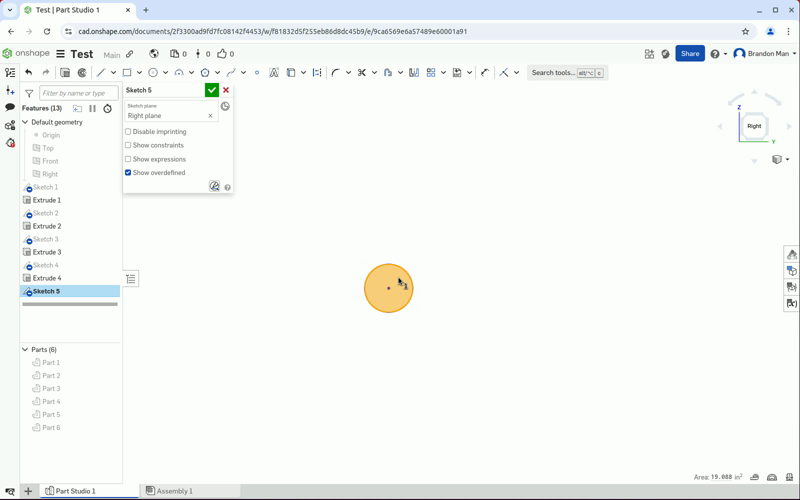
scroll(-6)
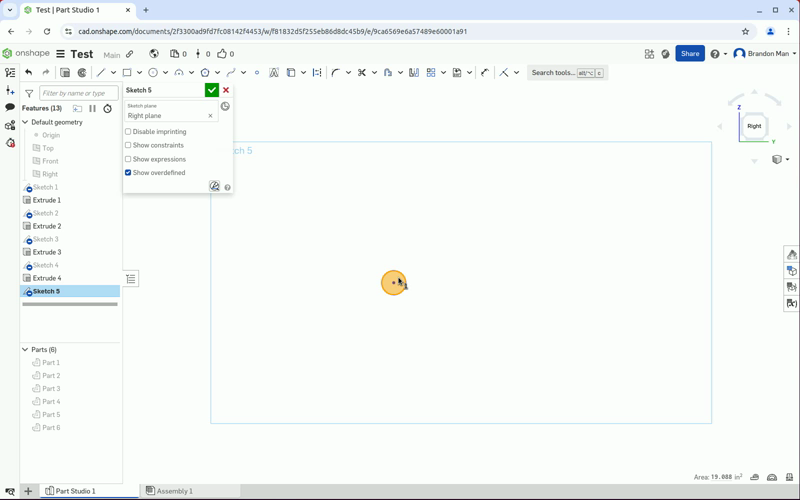
mouse_move(73, 352)
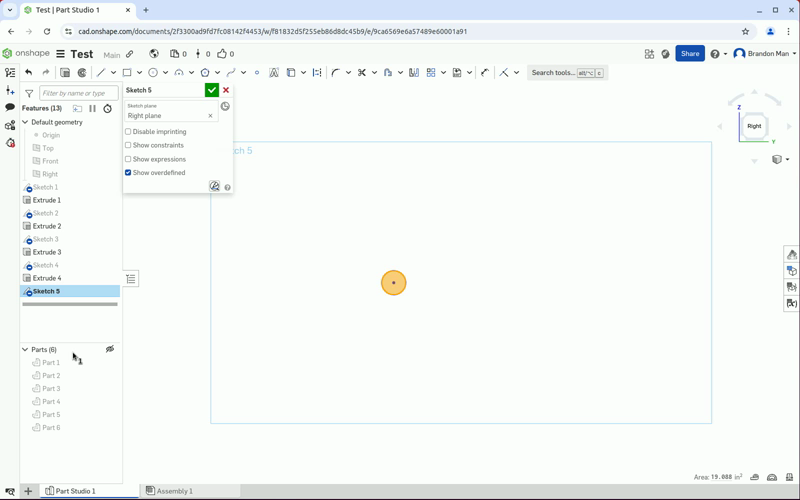
key(shift+y)
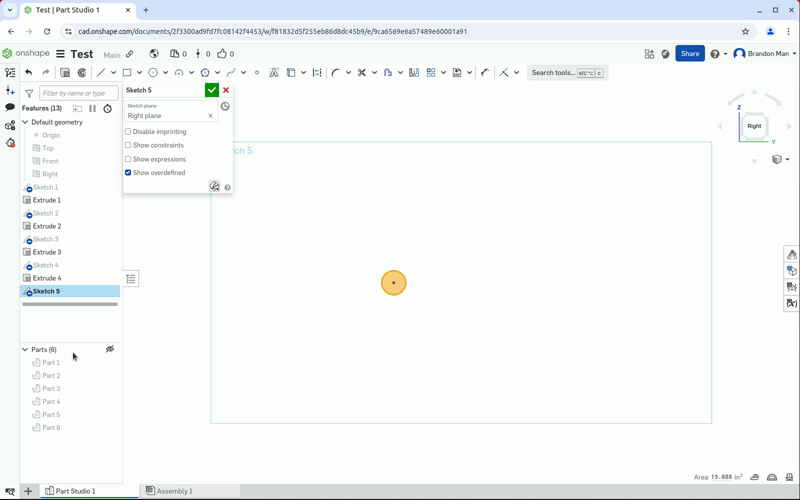
key(shift+e)
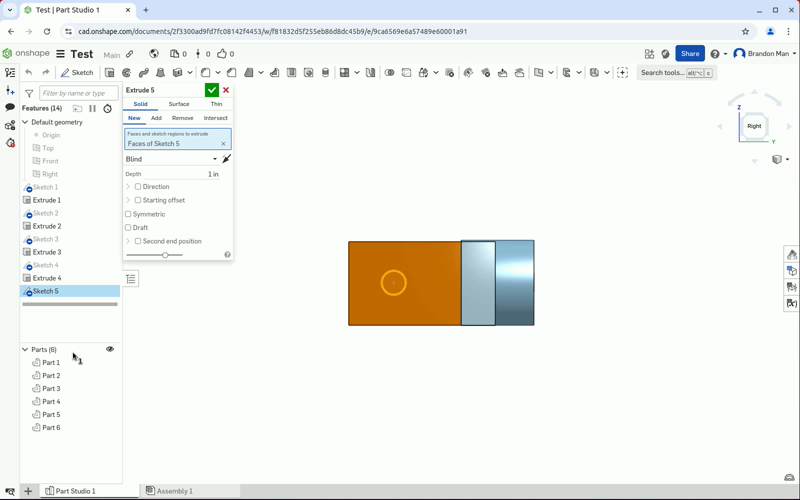
mouse_move(143, 106)
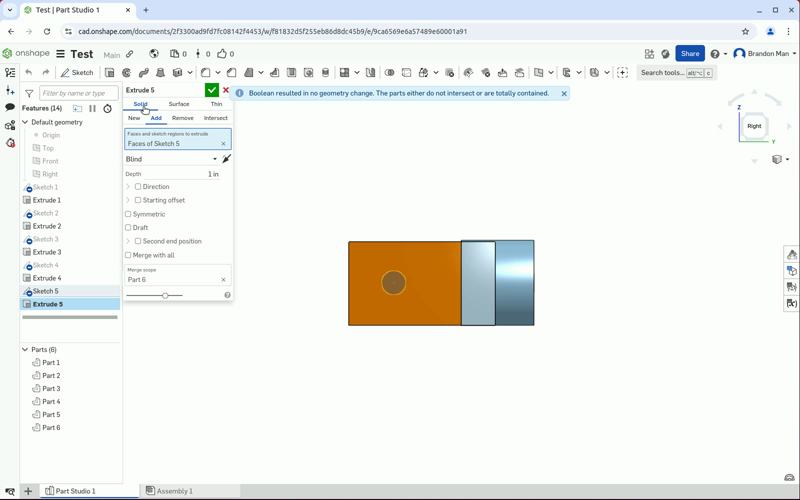
click(143, 106)
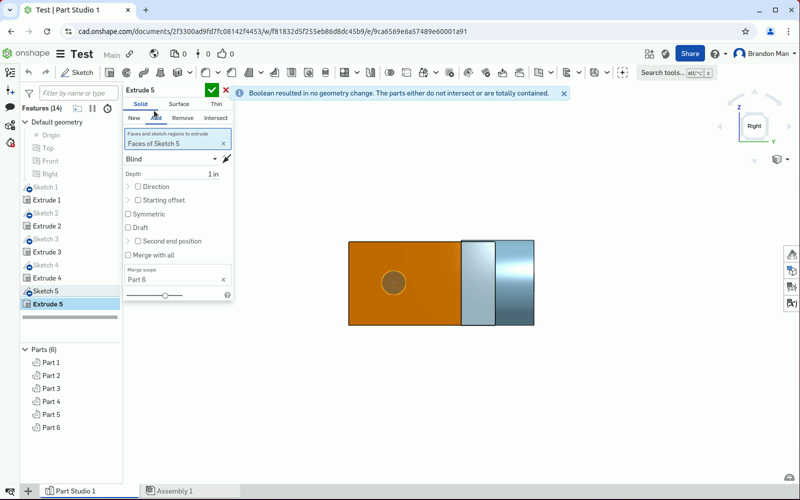
mouse_move(186, 120)
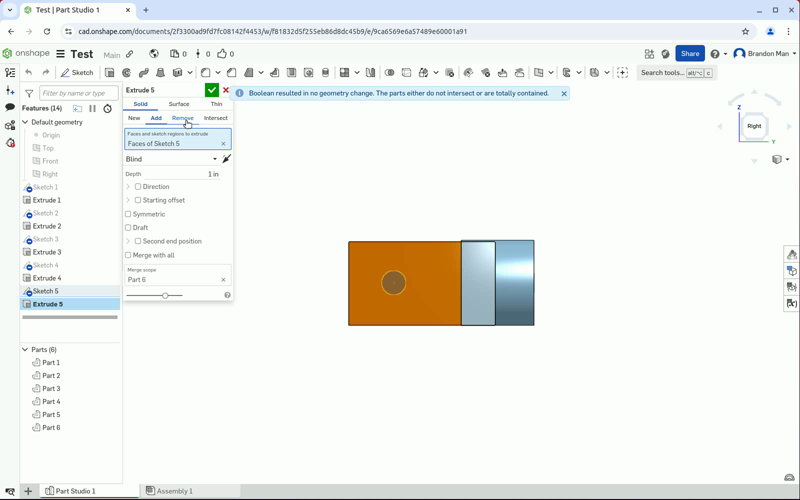
click(186, 120)
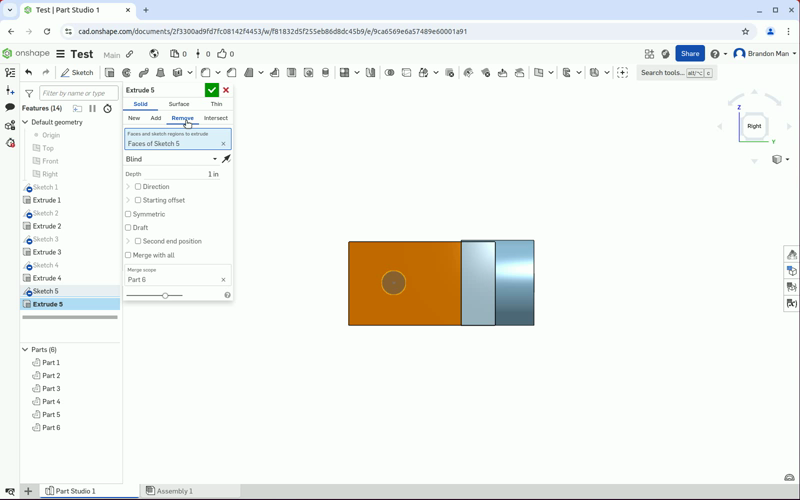
key(tab, 4)
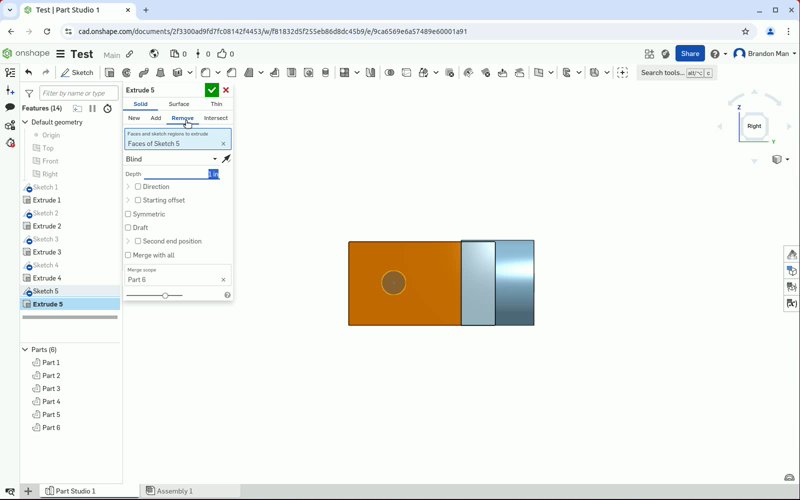
text(-28.885)
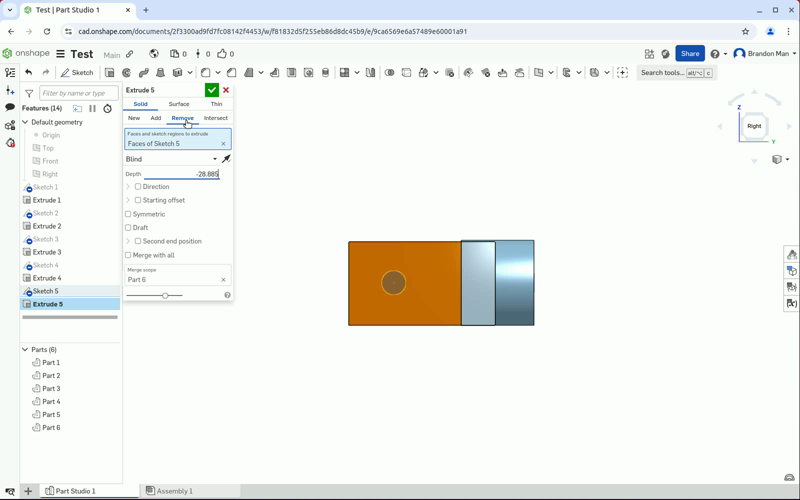
key(tab, 6)
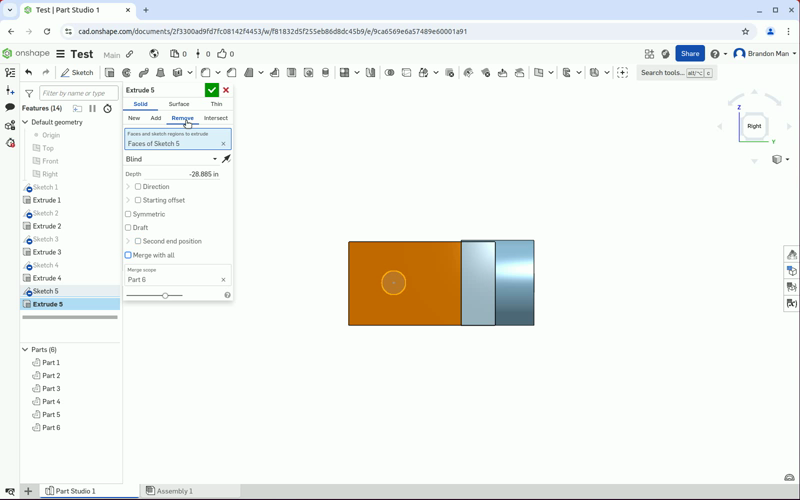
key(space)
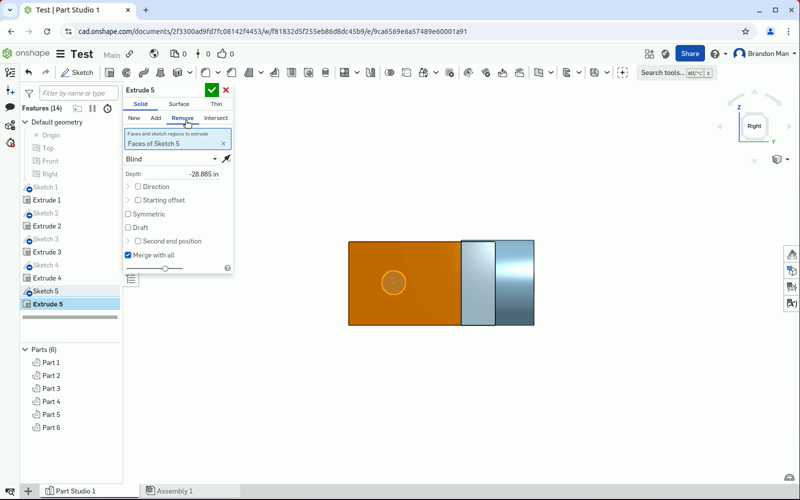
key(enter)
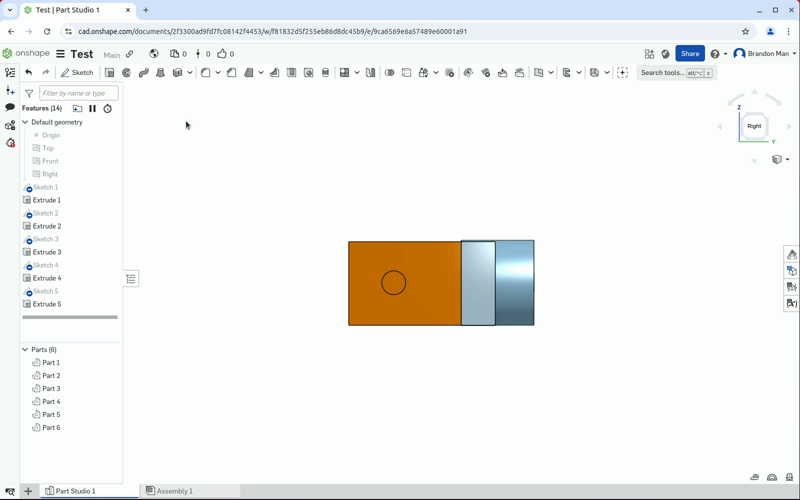
key(shift+h)
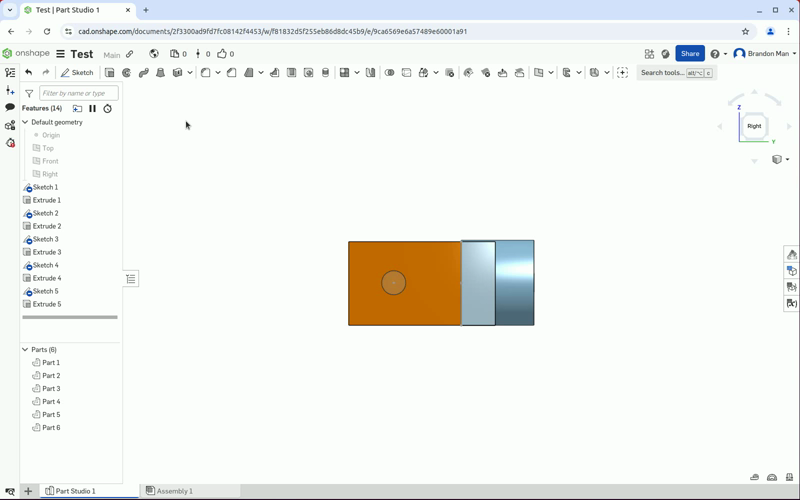
key(shift+h)
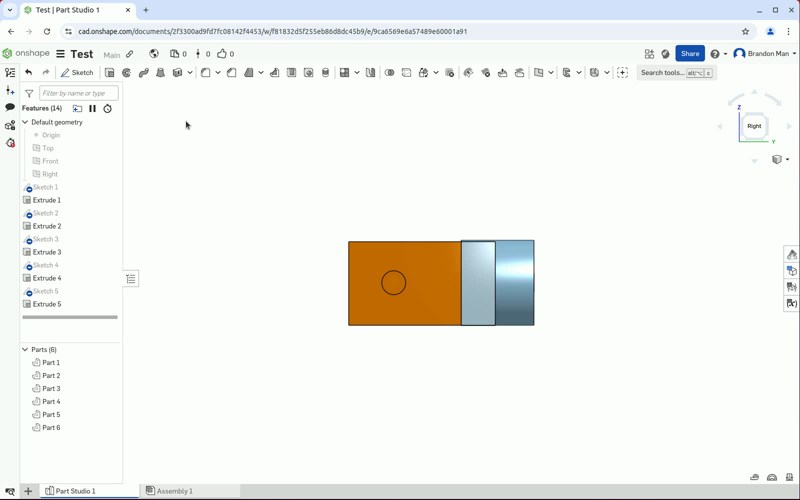
mouse_move(73, 189)
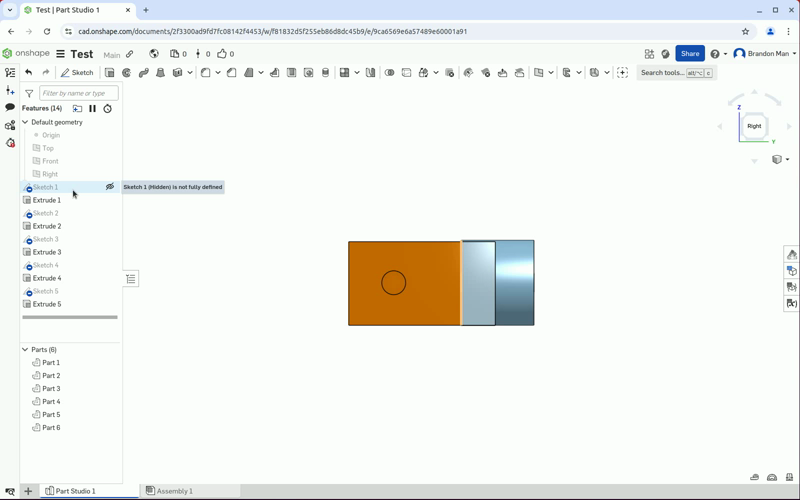
click(73, 189)
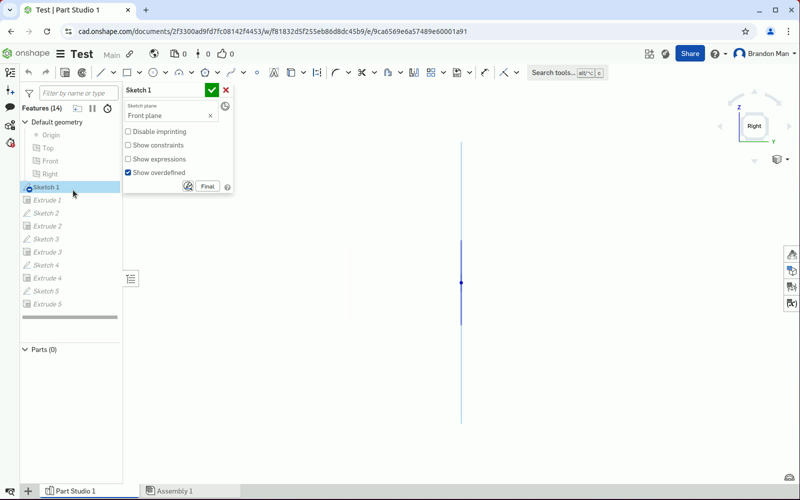
mouse_move(229, 92)
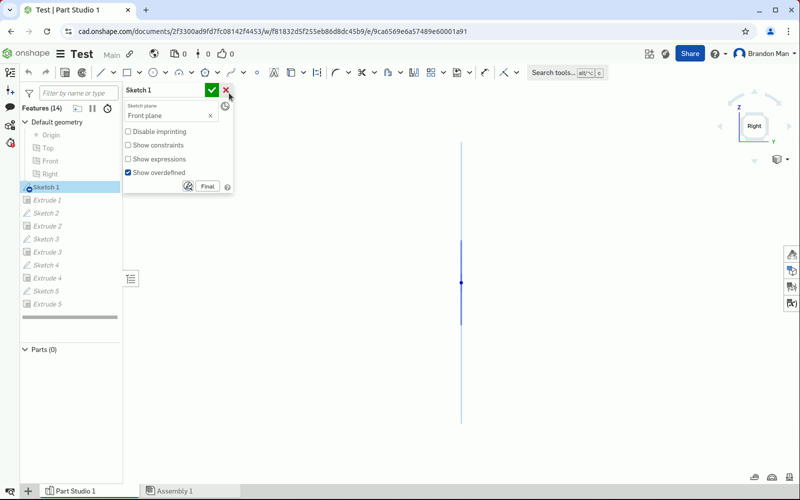
click(229, 92)
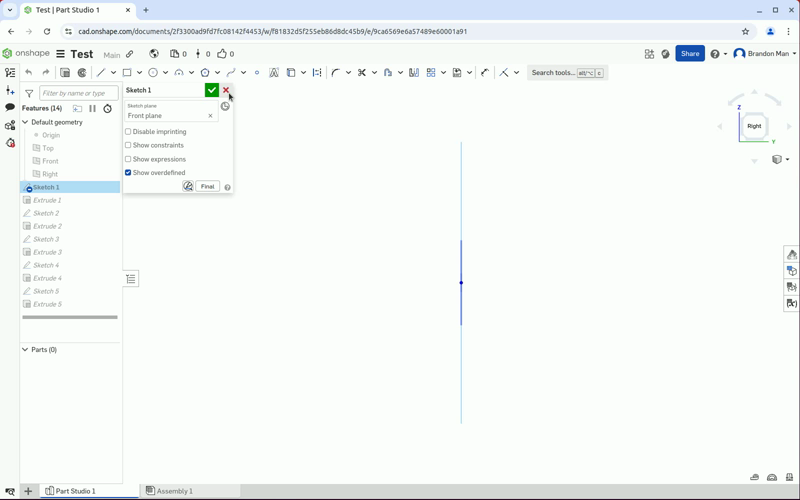
key(shift+s)
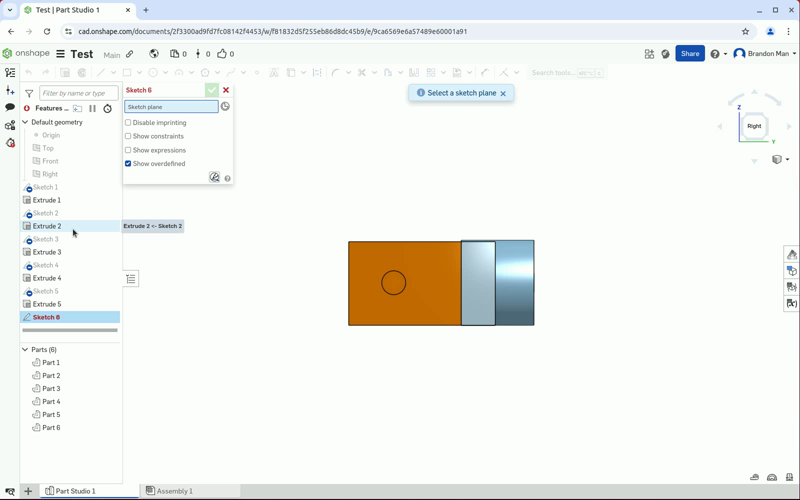
scroll(3)
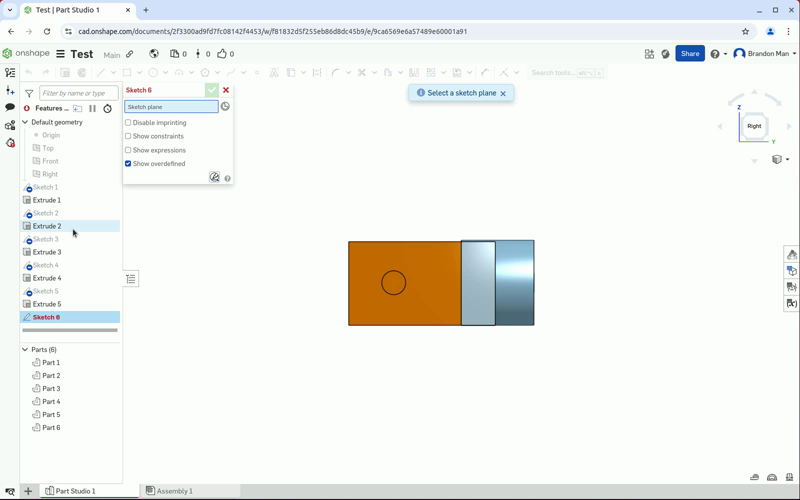
mouse_move(73, 176)
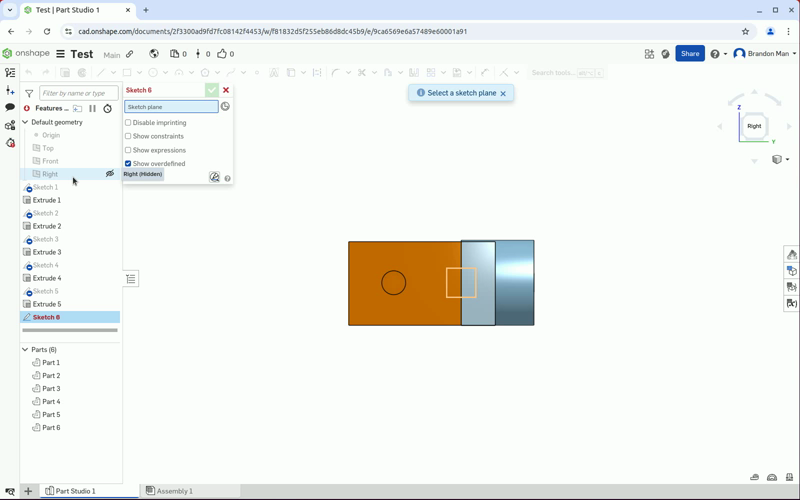
click(73, 176)
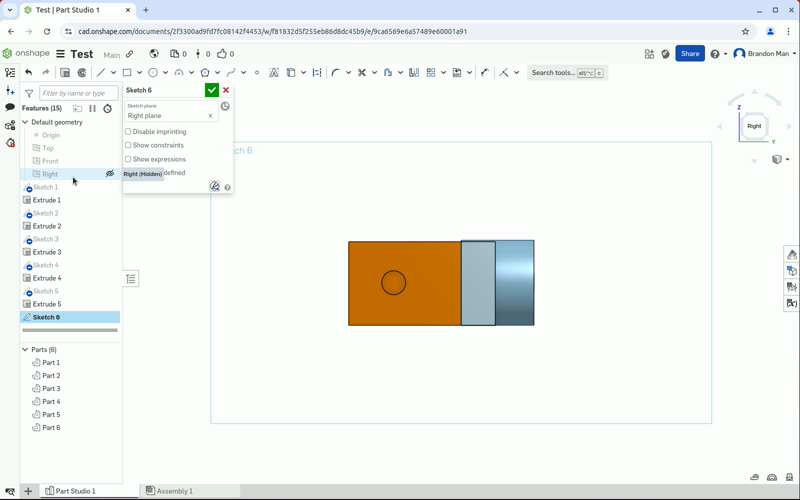
mouse_move(73, 352)
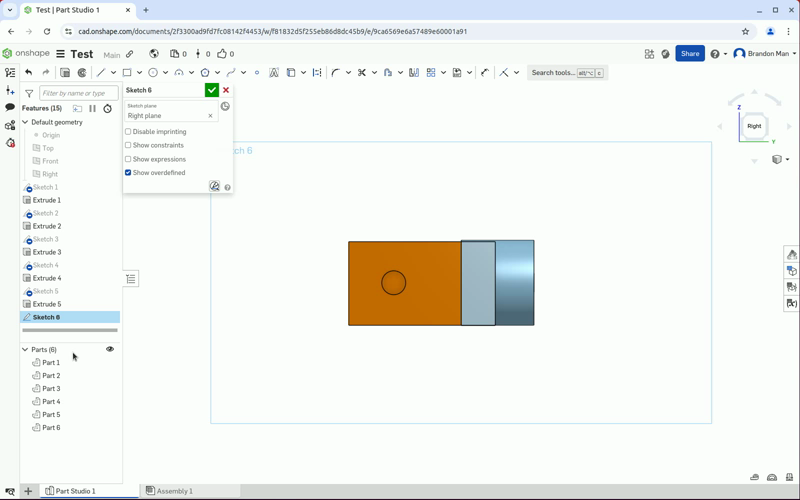
key(y)
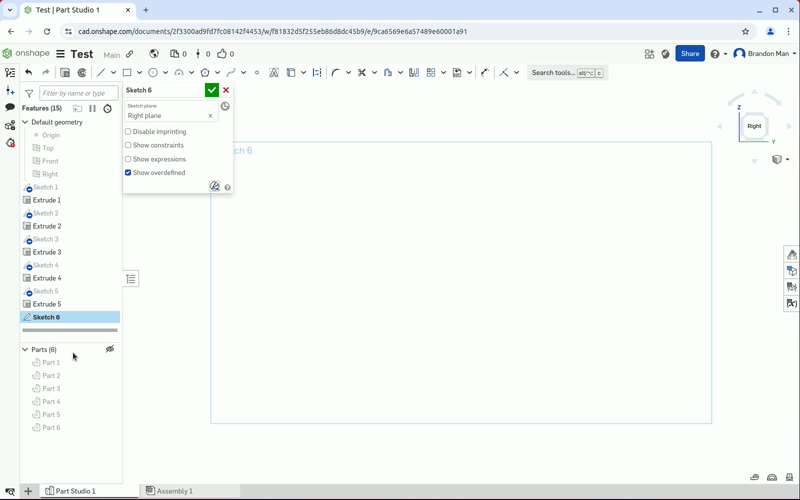
key(c)
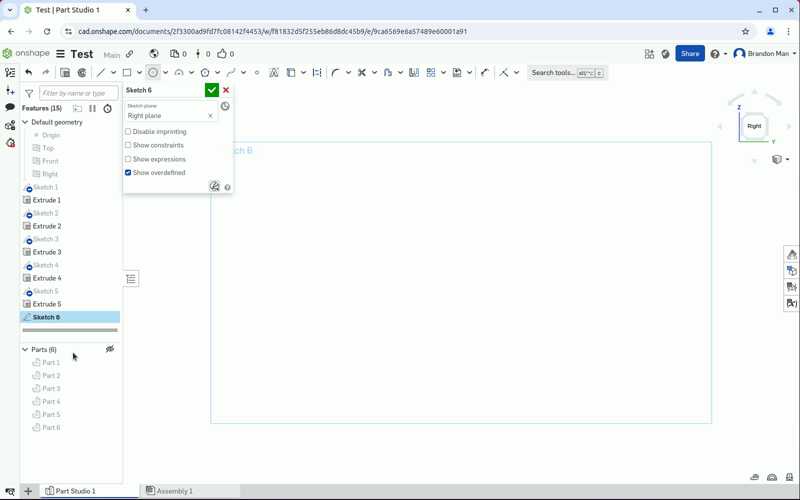
key_down(shift)
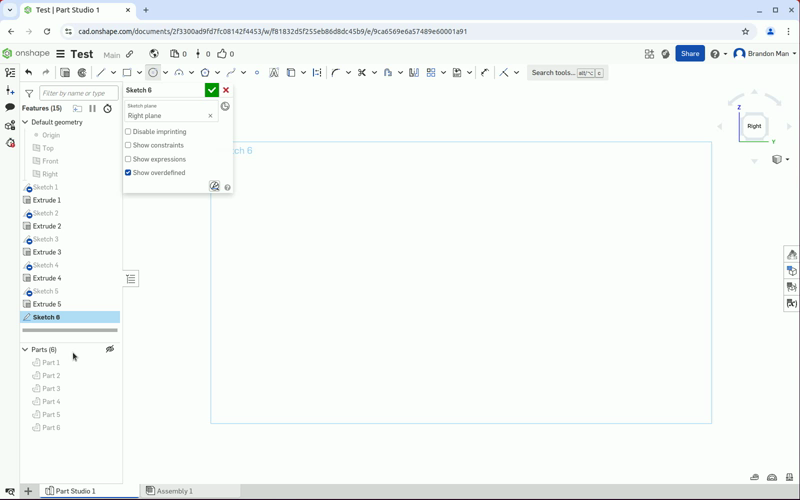
mouse_move(439, 282)
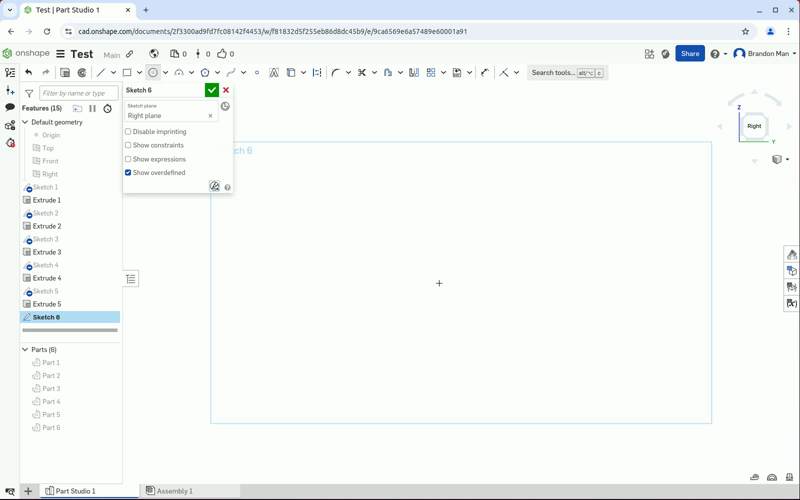
click(439, 282)
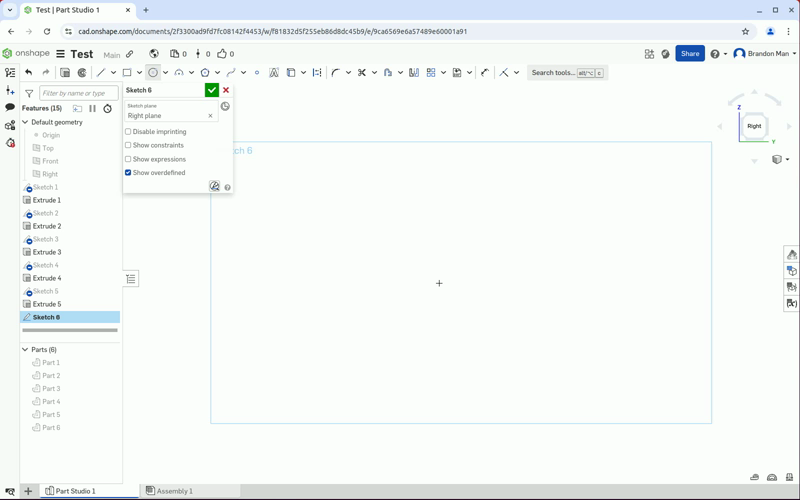
key_up(shift)
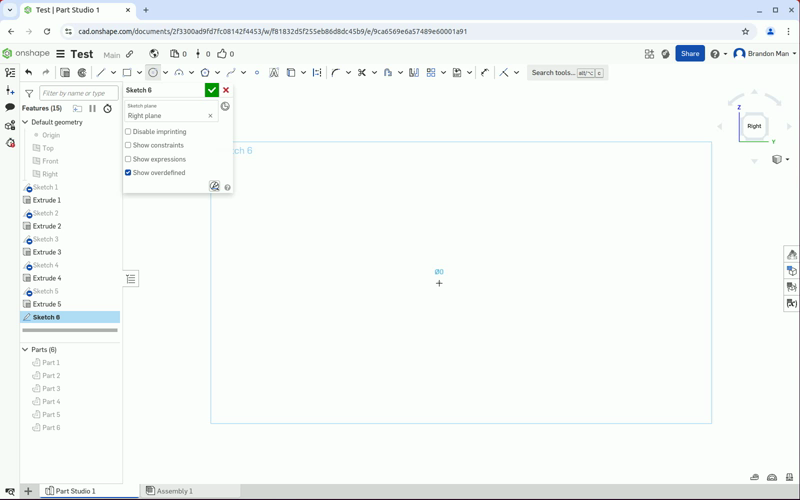
mouse_move(451, 282)
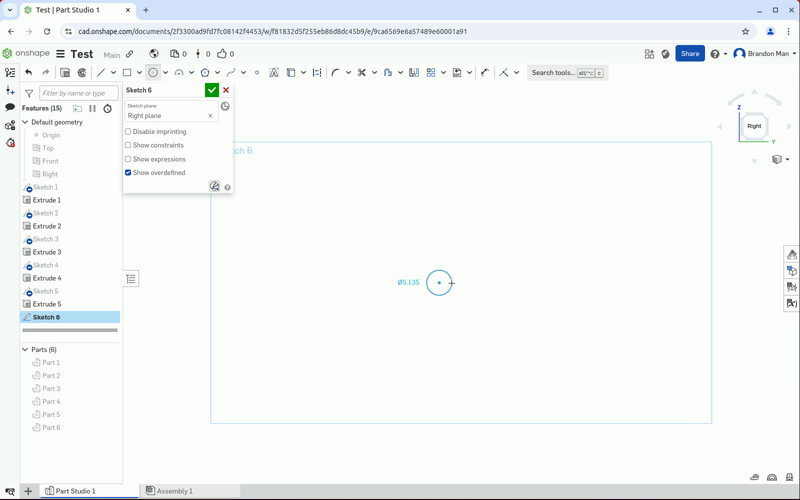
click(451, 282)
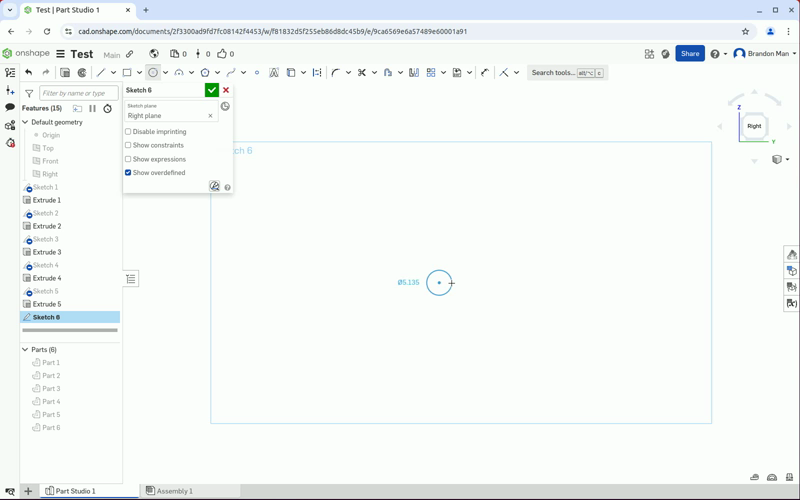
key(esc)
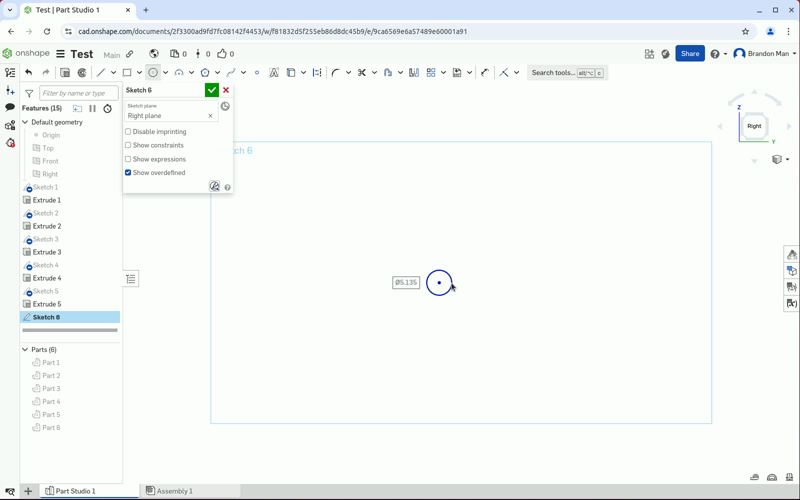
mouse_move(429, 286)
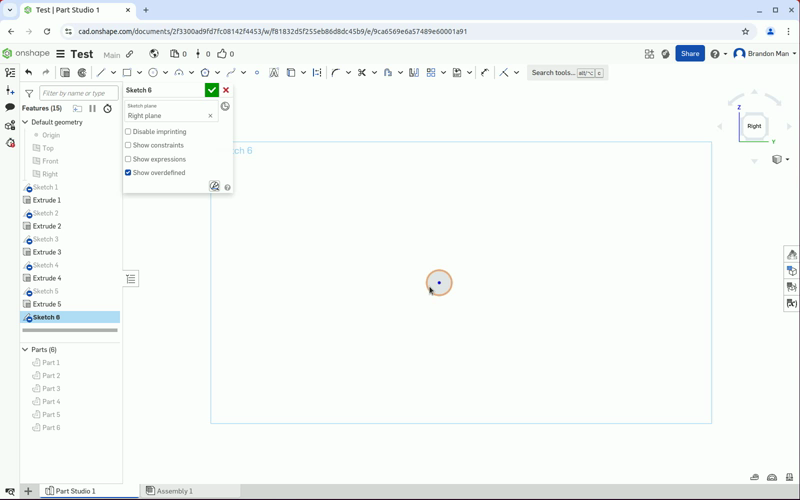
scroll(6)
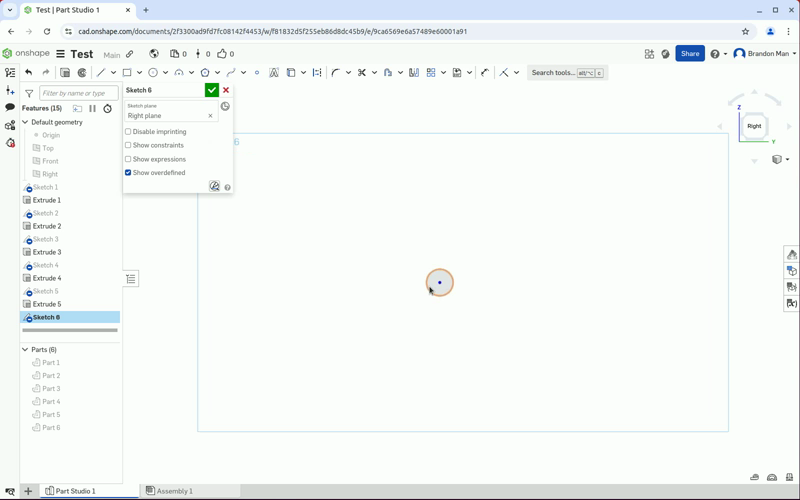
scroll(6)
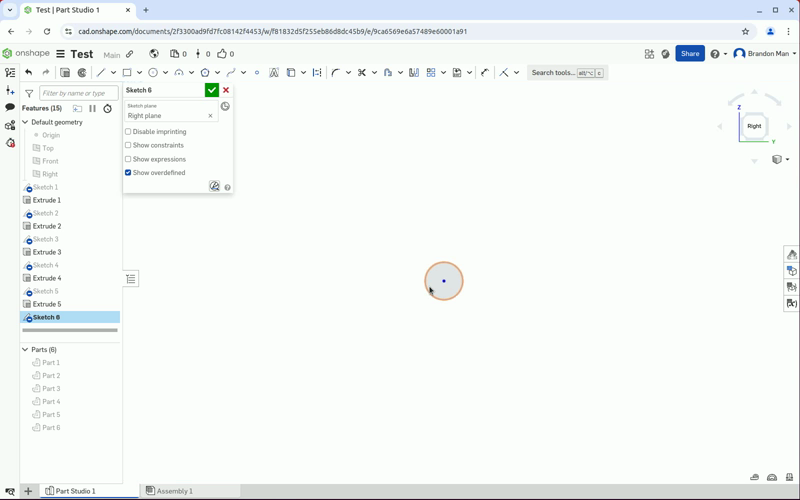
scroll(6)
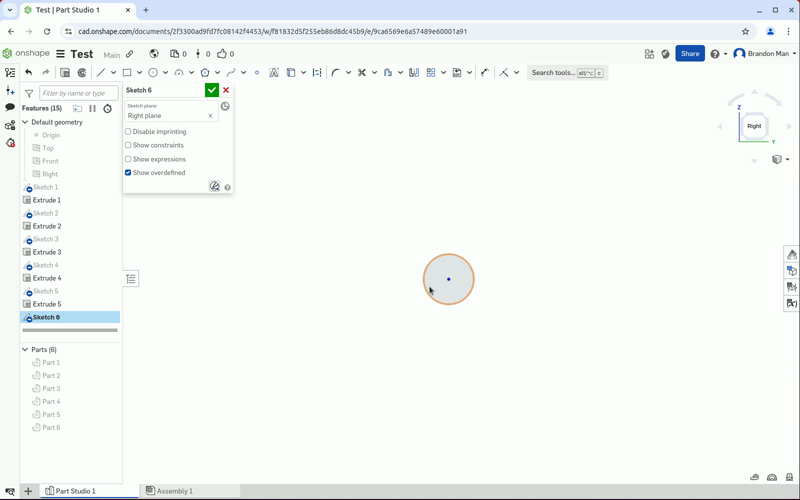
scroll(6)
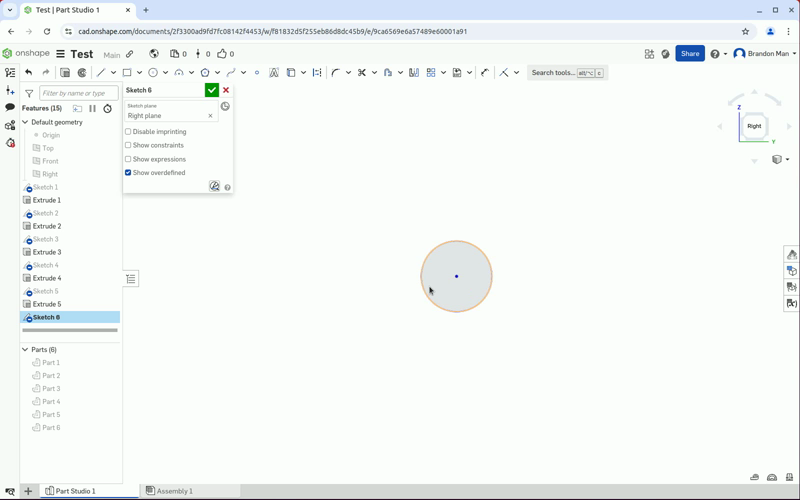
scroll(6)
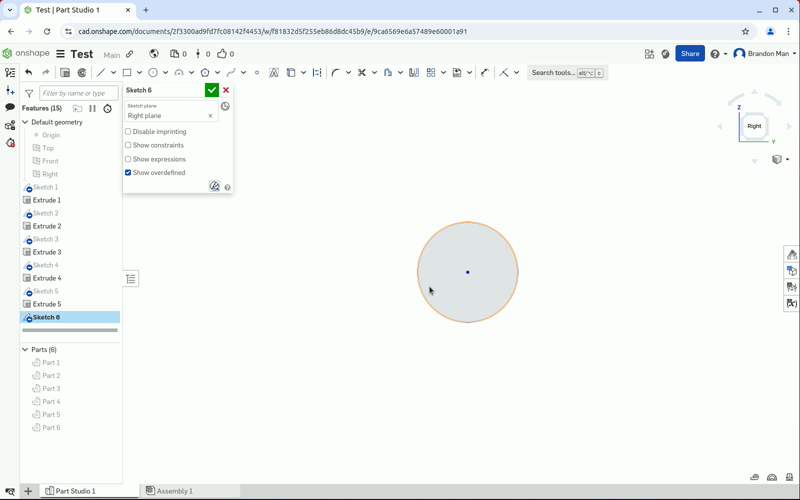
scroll(6)
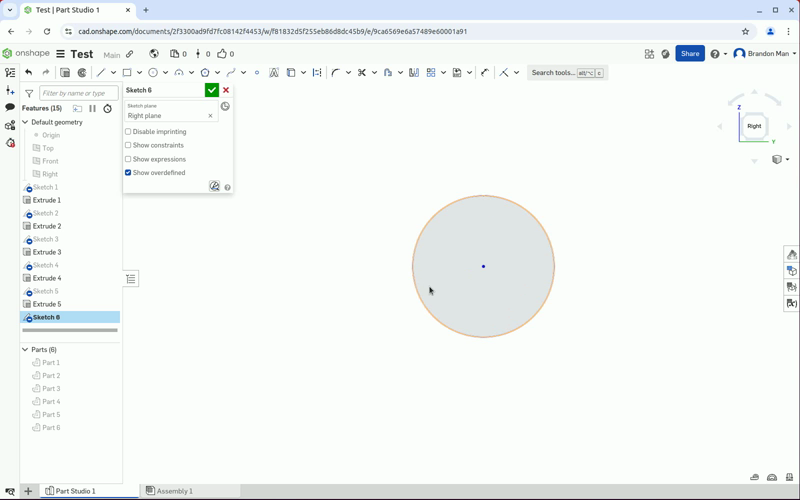
scroll(6)
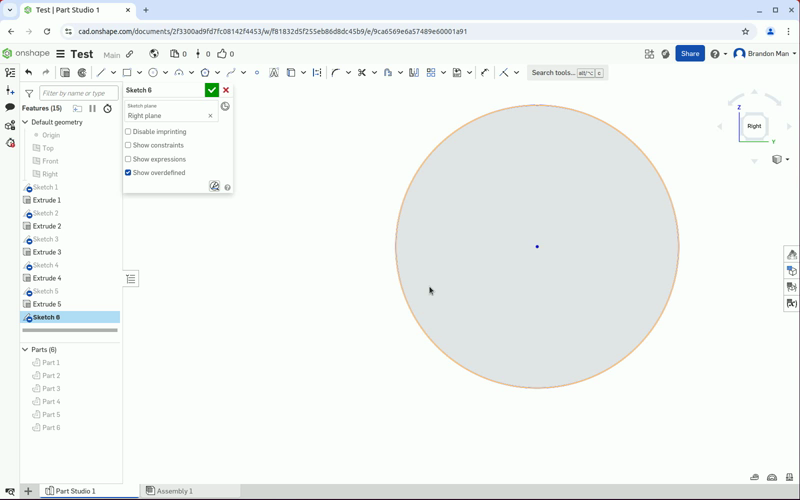
click(429, 286)
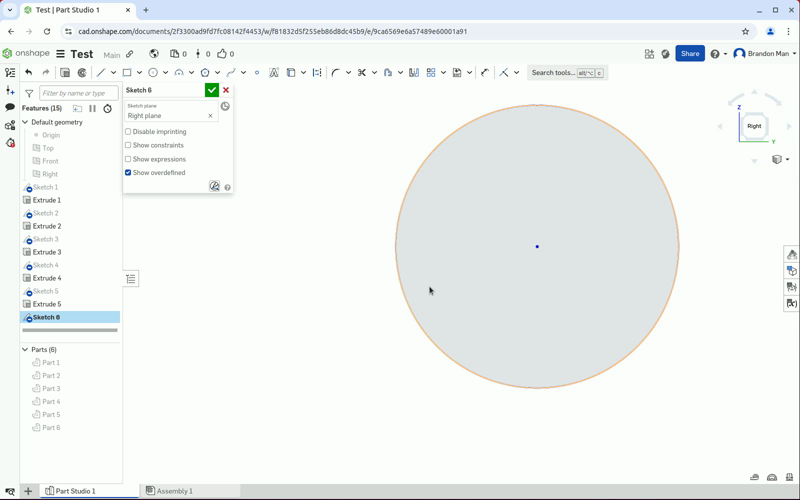
scroll(-6)
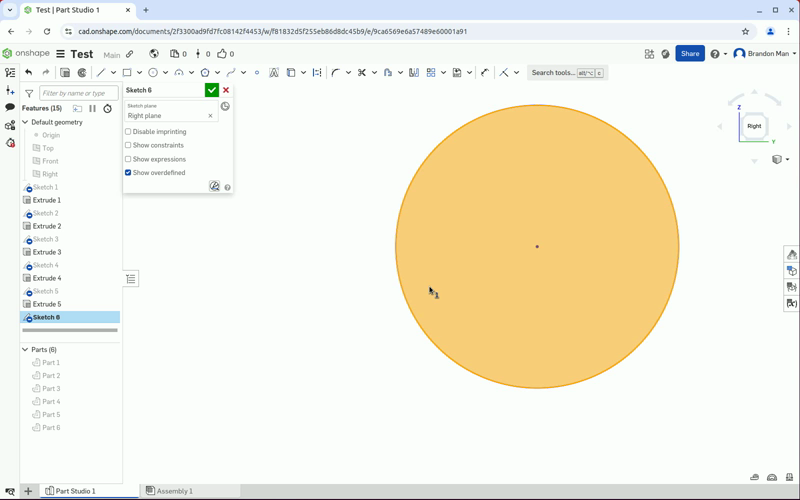
scroll(-6)
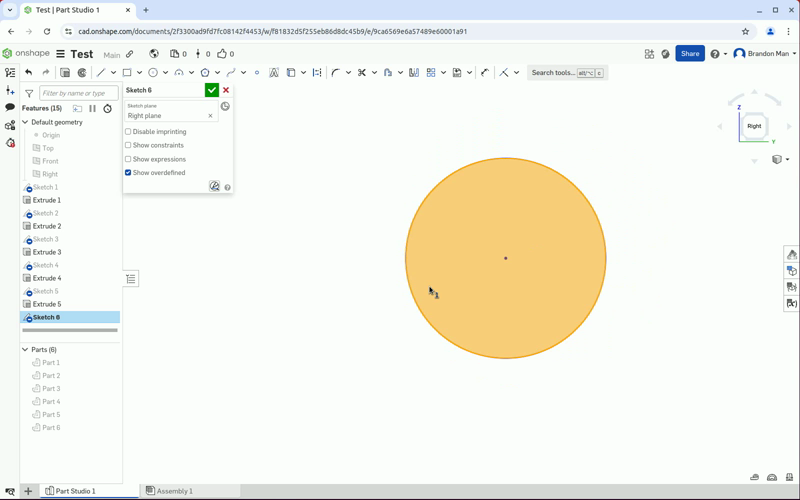
scroll(-6)
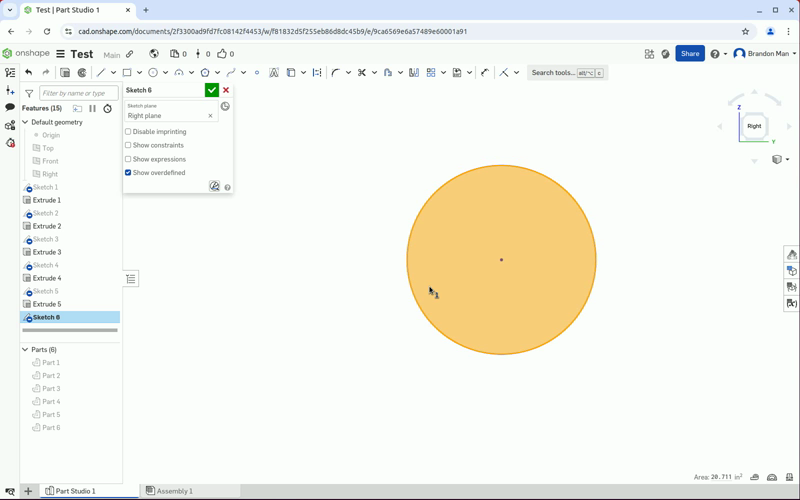
scroll(-6)
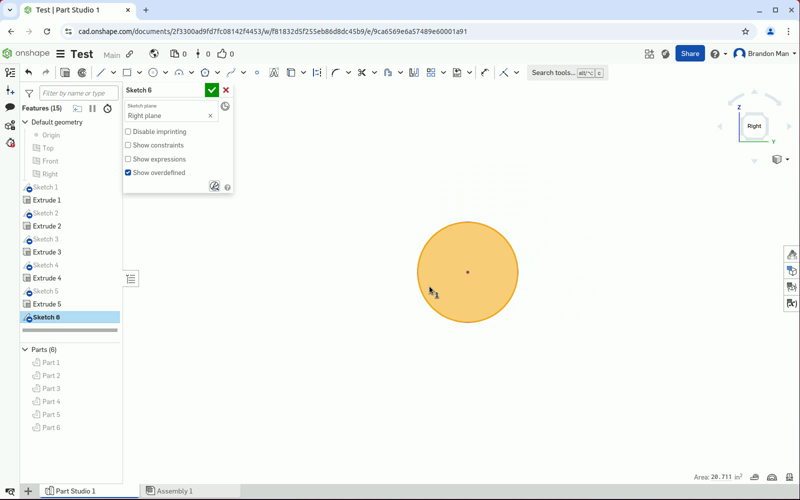
scroll(-6)
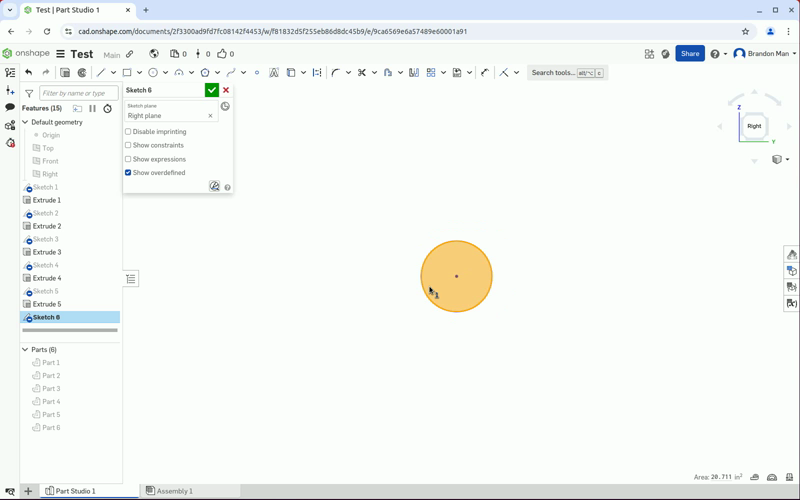
scroll(-6)
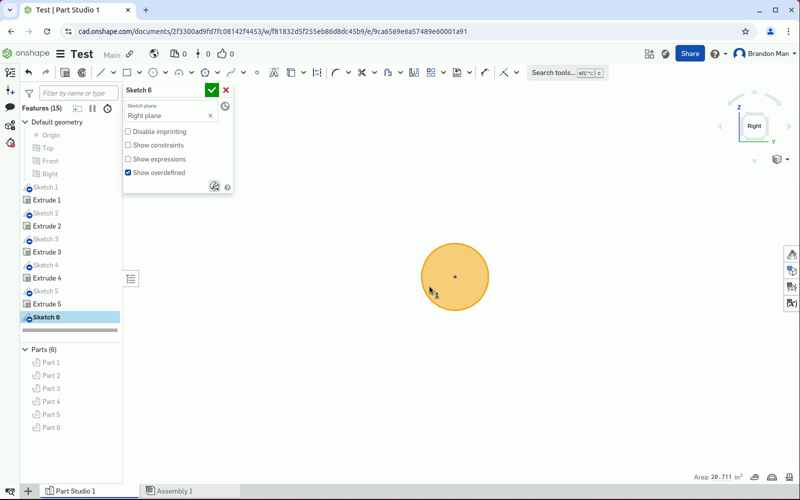
scroll(-6)
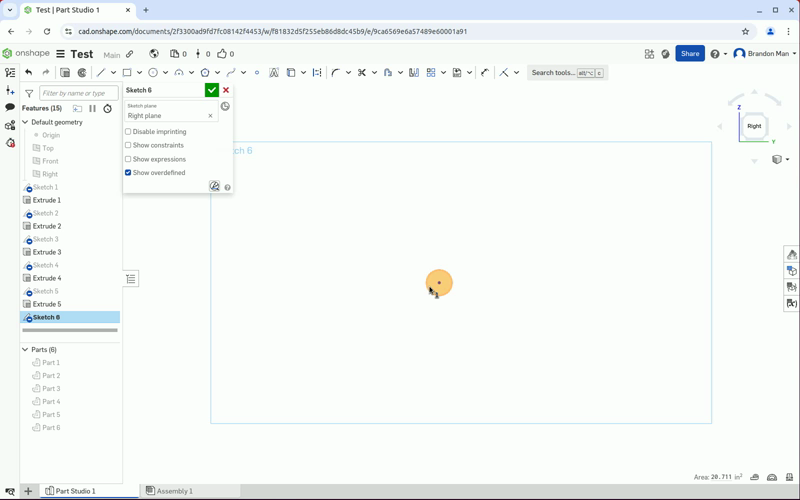
mouse_move(73, 352)
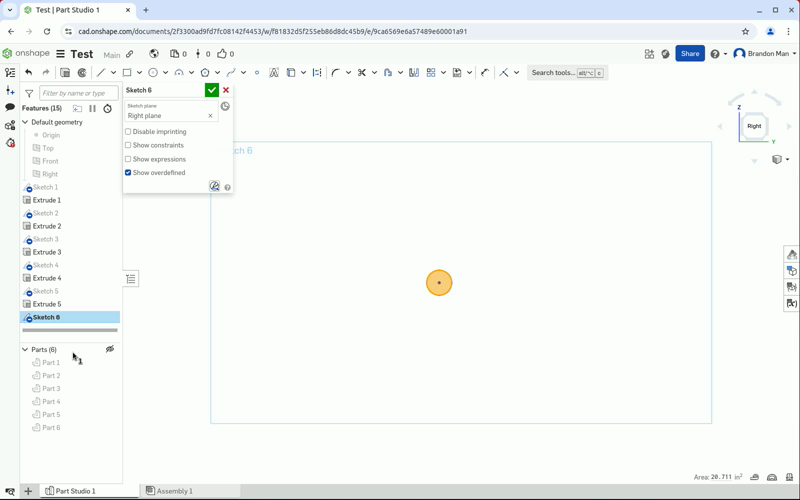
key(shift+y)
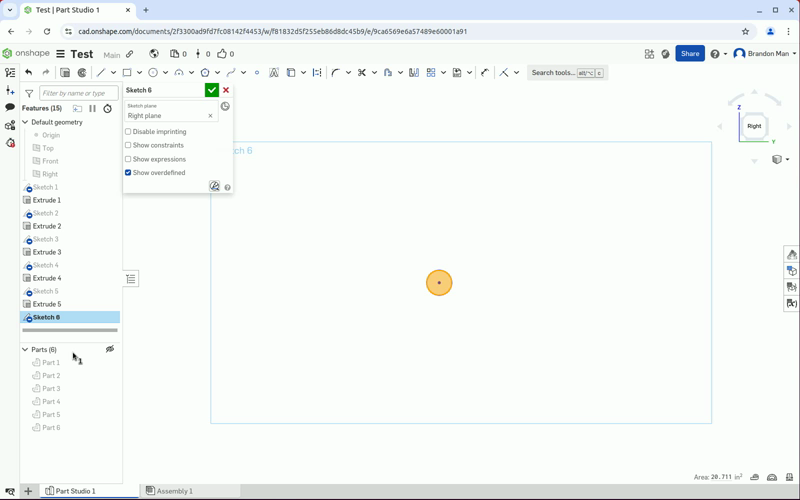
key(shift+e)
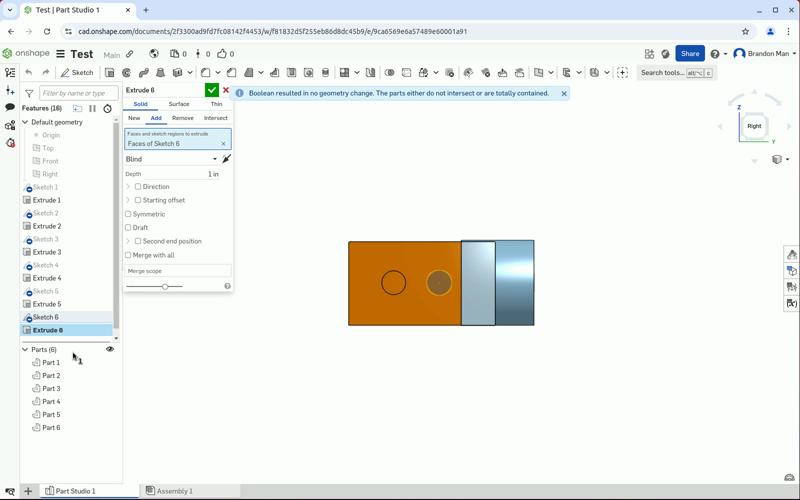
mouse_move(143, 106)
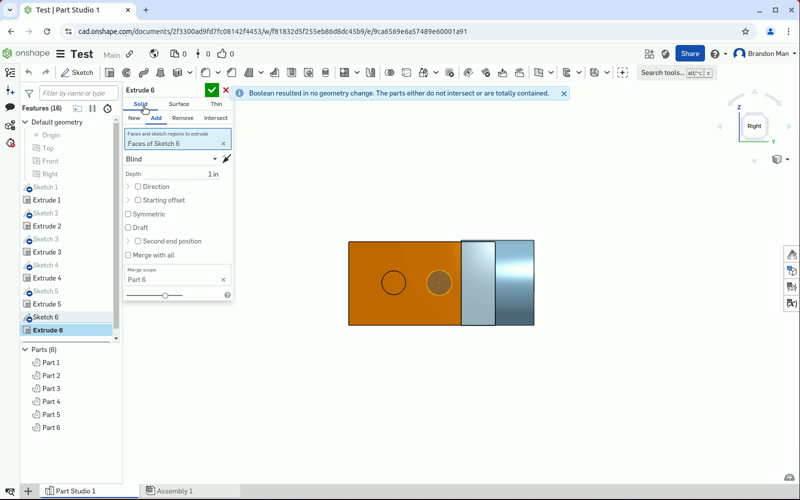
click(143, 106)
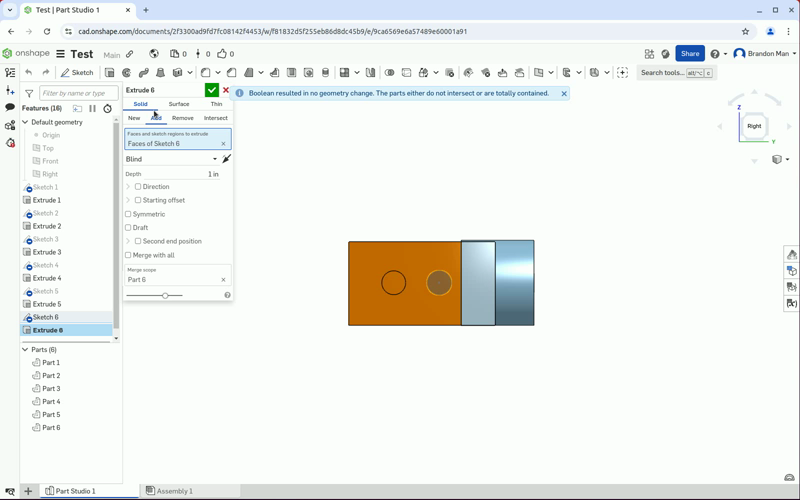
mouse_move(186, 120)
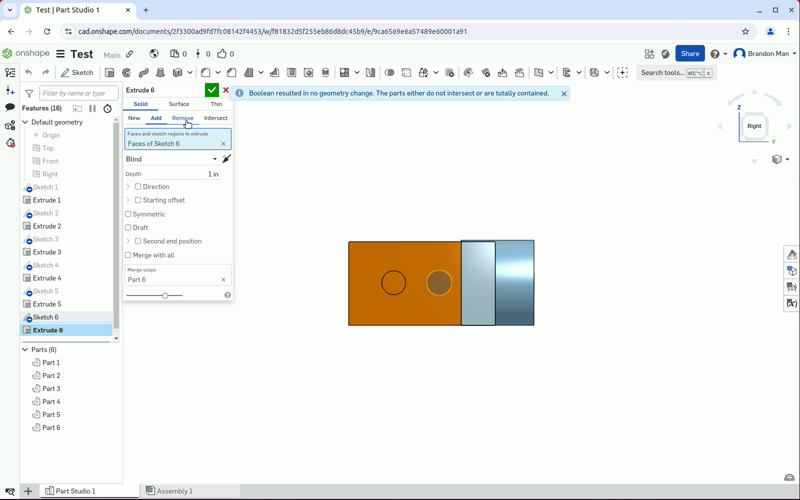
click(186, 120)
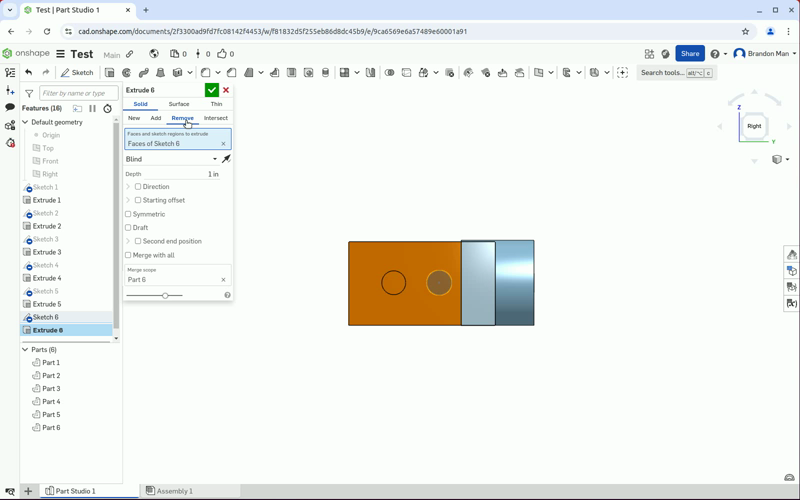
key(tab, 4)
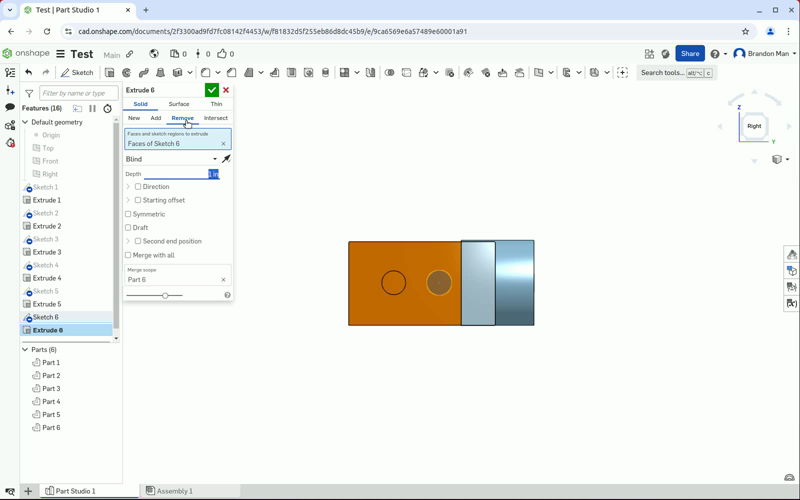
text(-28.885)
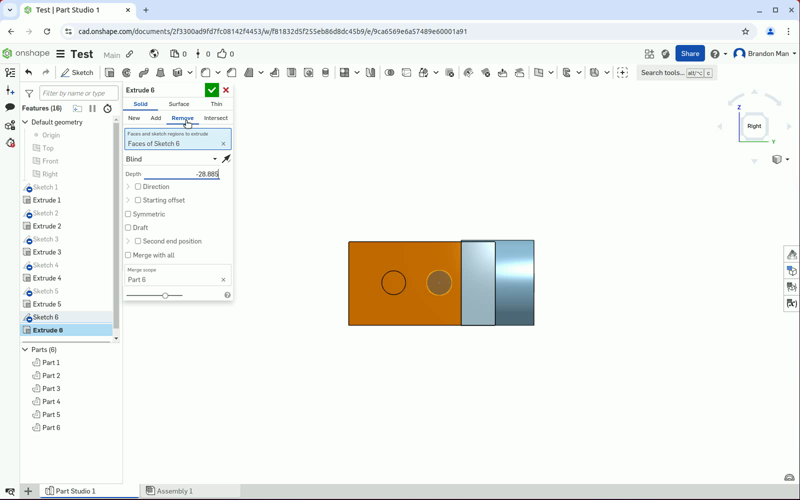
key(tab, 6)
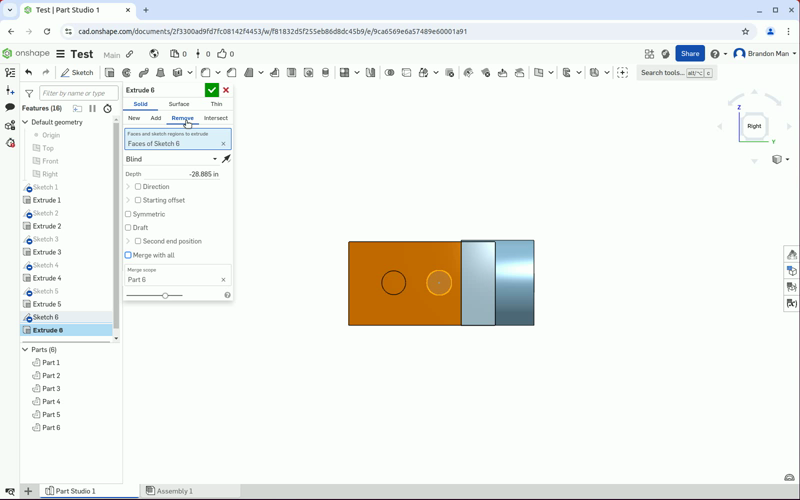
key(space)
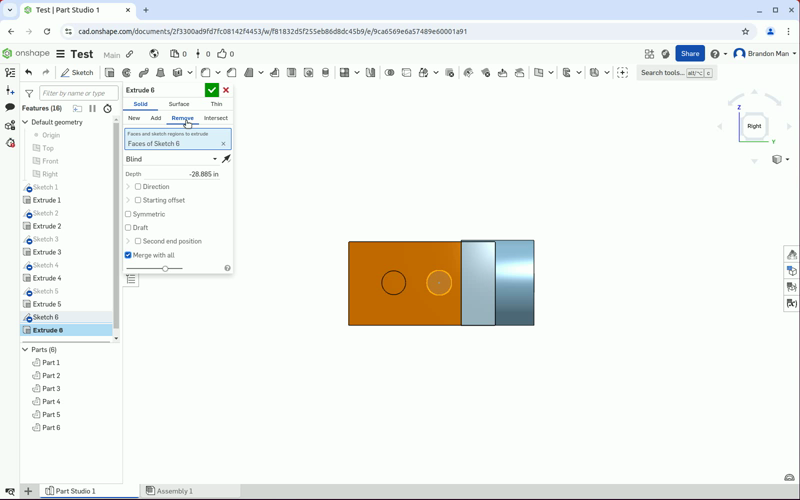
key(enter)
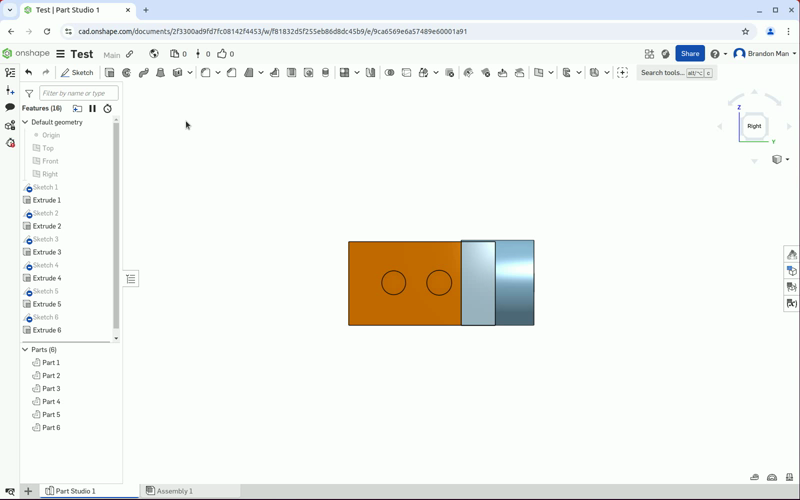
key(shift+h)
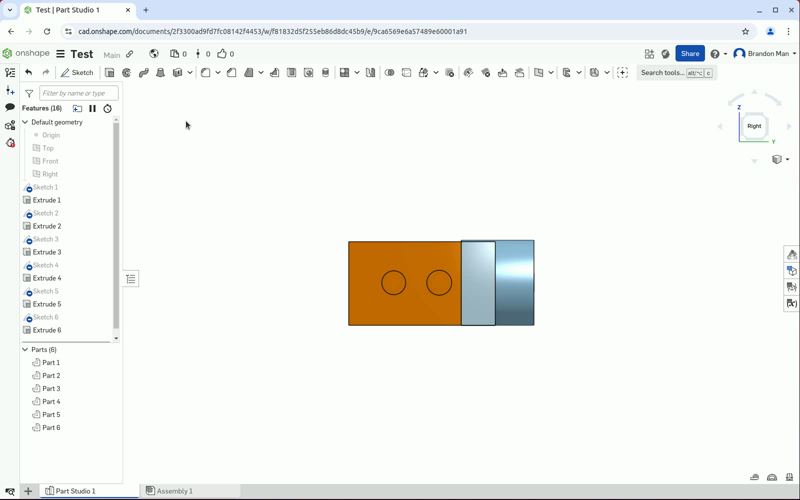
key(shift+h)
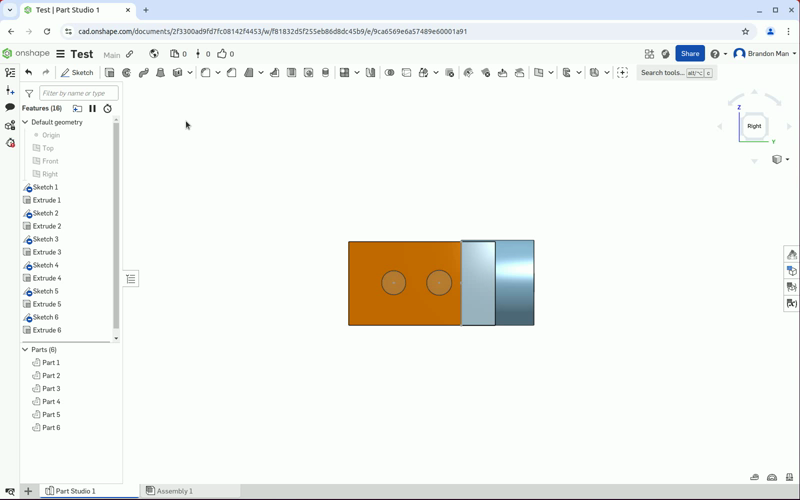
key(shift+7)
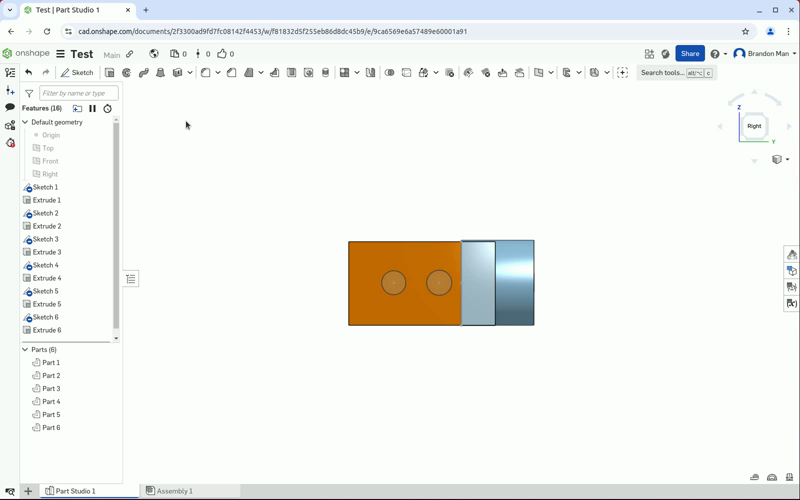
key(right, 2)
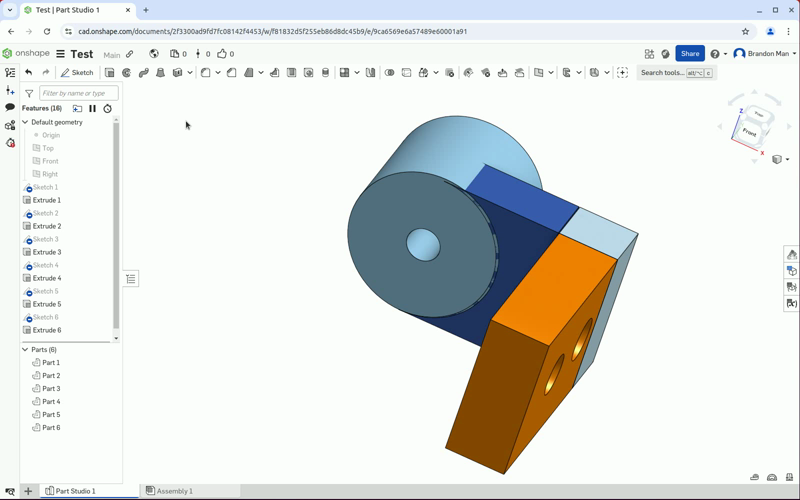
key(down, 2)
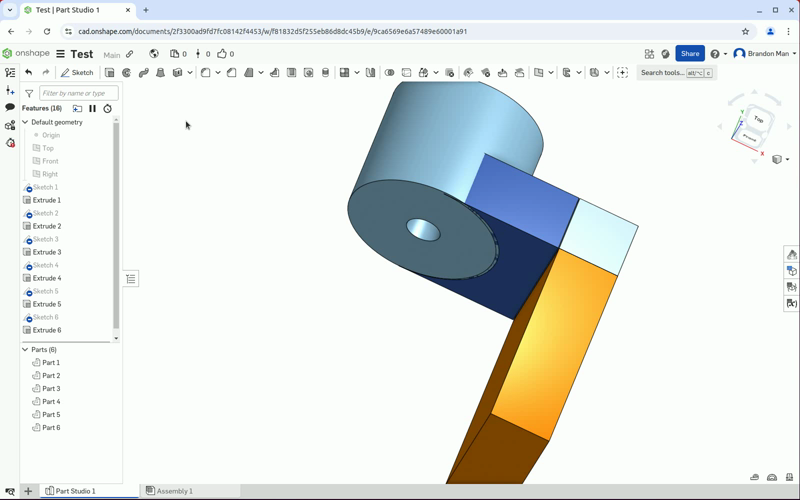
key(up, 2)
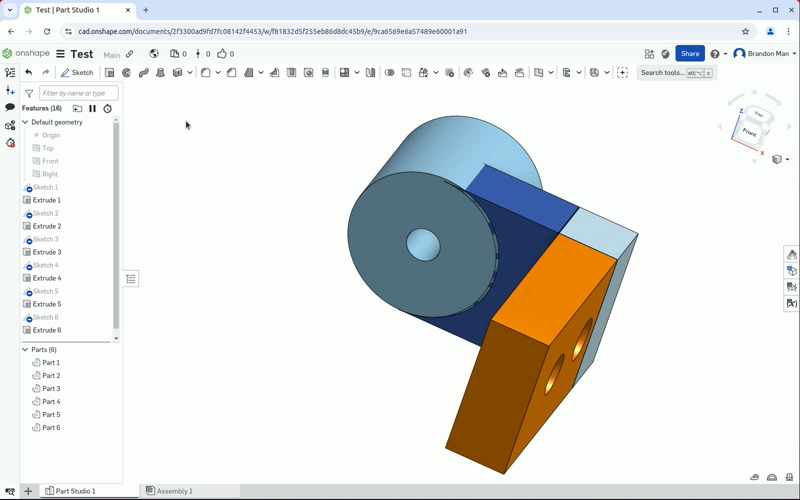
key(left, 2)
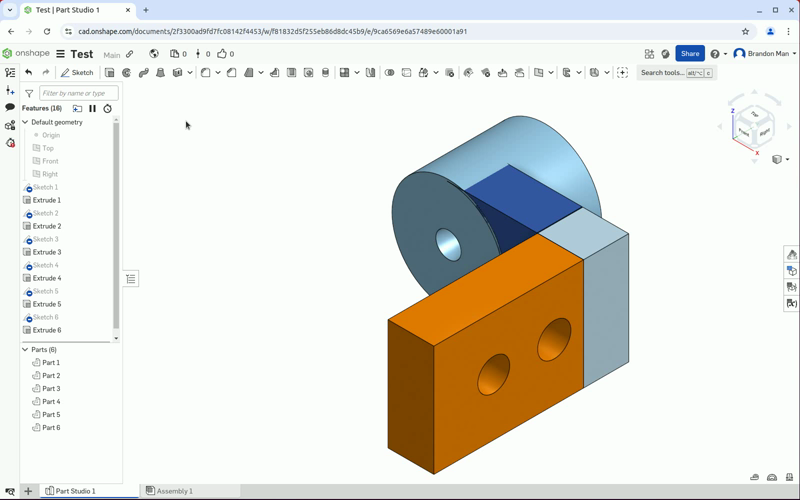
mouse_move(69, 189)
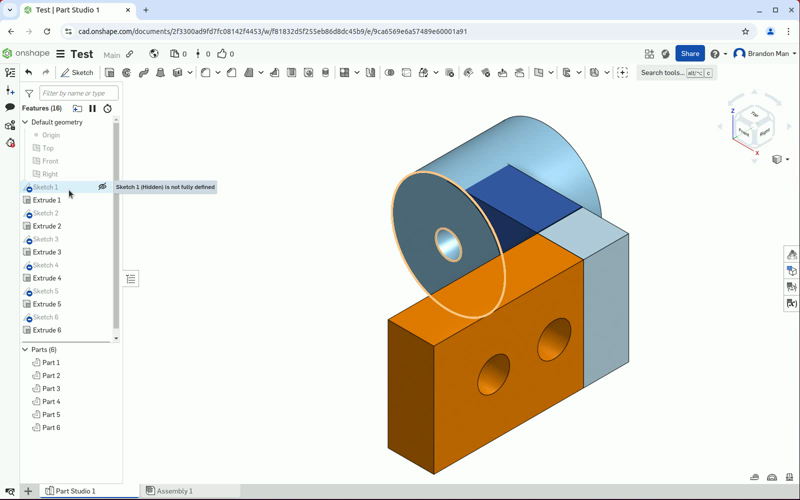
click(69, 189)